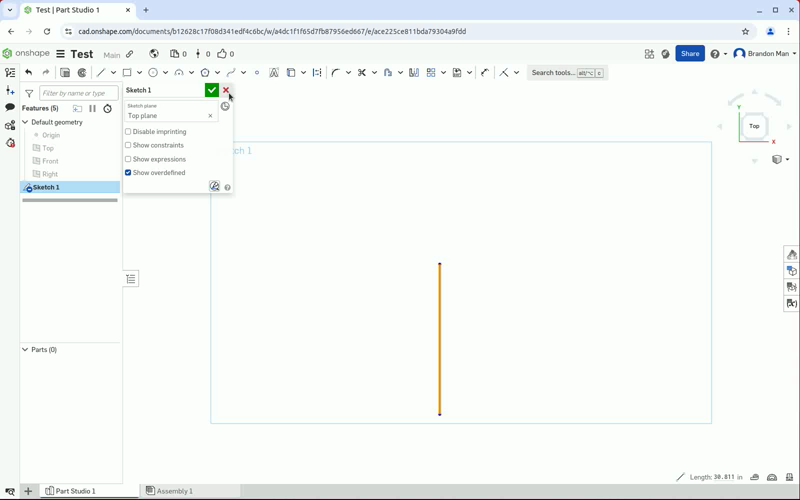
key(shift+h)
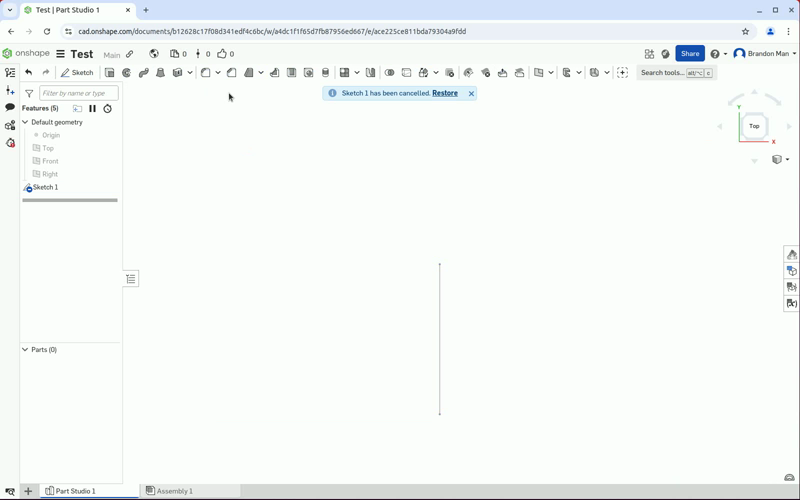
key(shift+s)
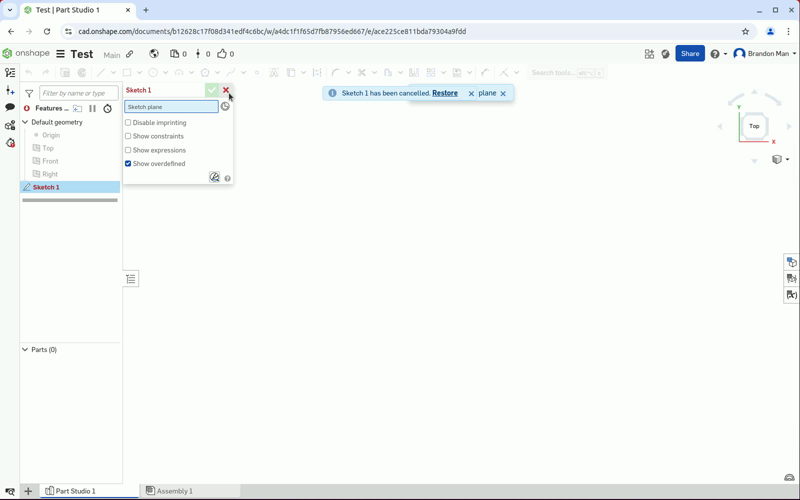
mouse_move(73, 150)
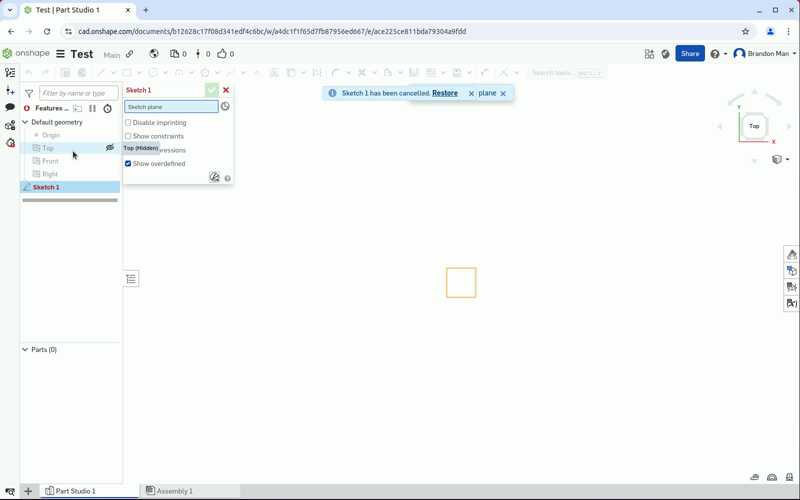
click(73, 150)
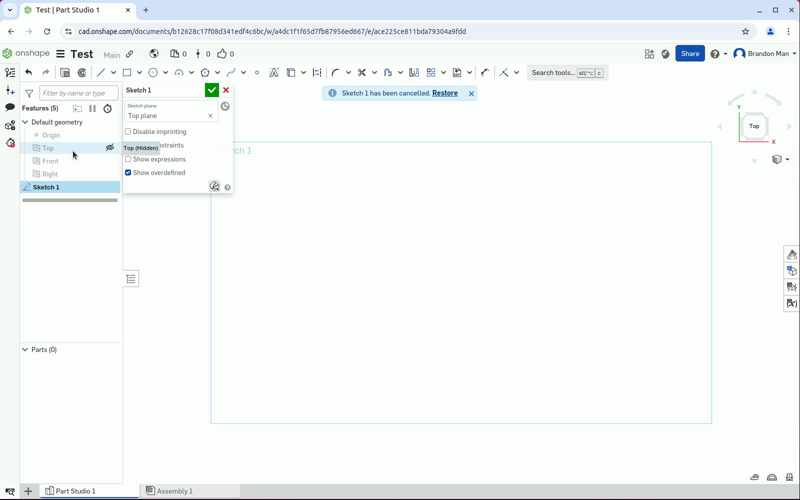
mouse_move(73, 352)
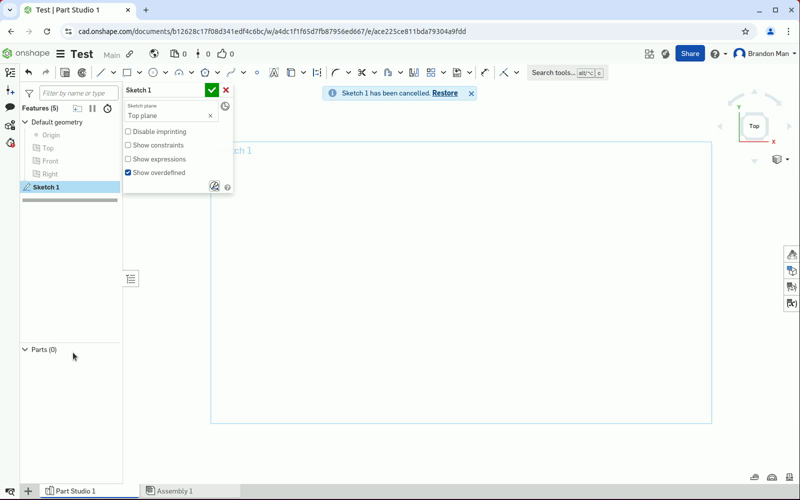
key(y)
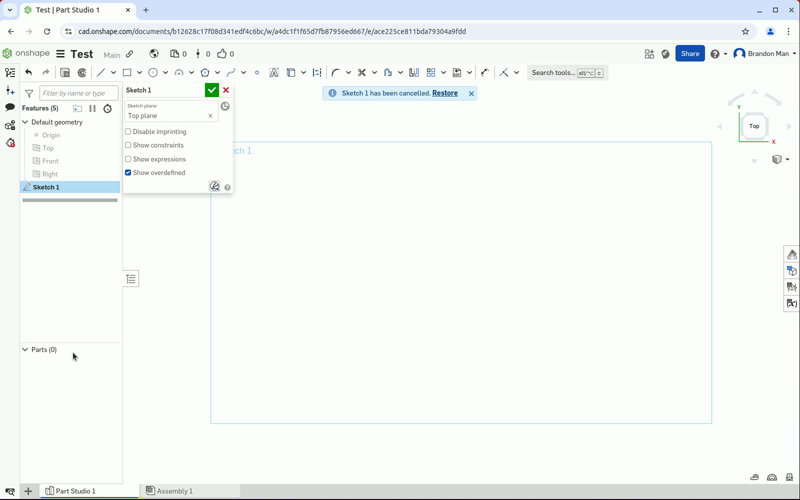
key(l)
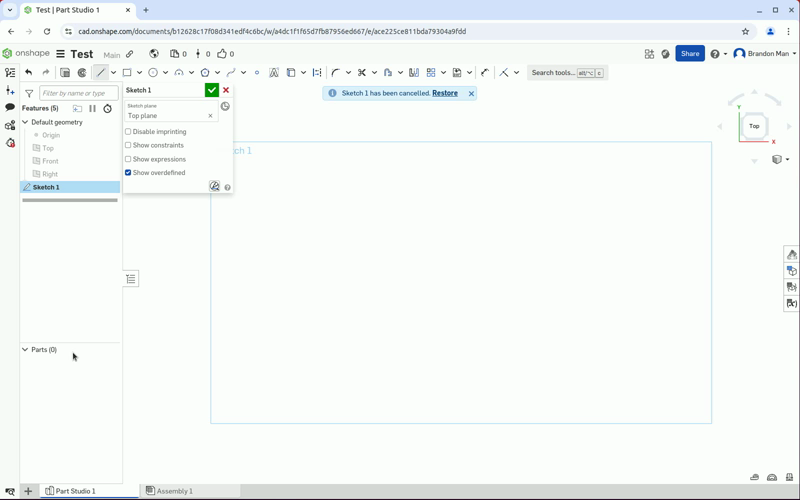
key_down(shift)
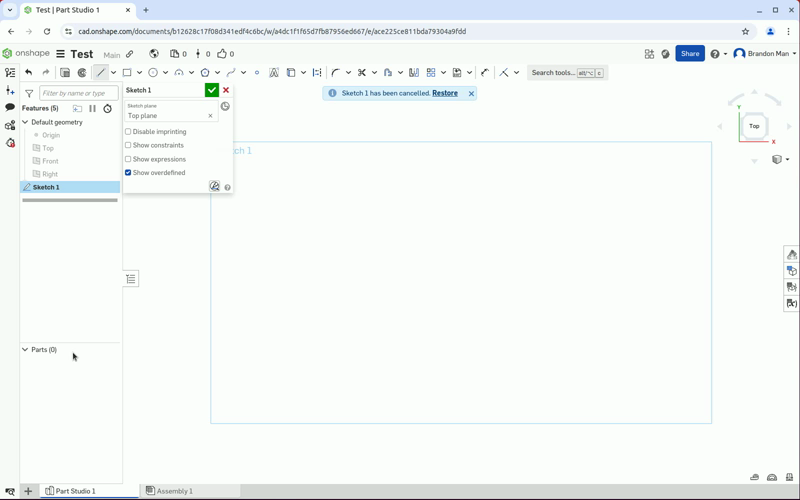
mouse_move(378, 334)
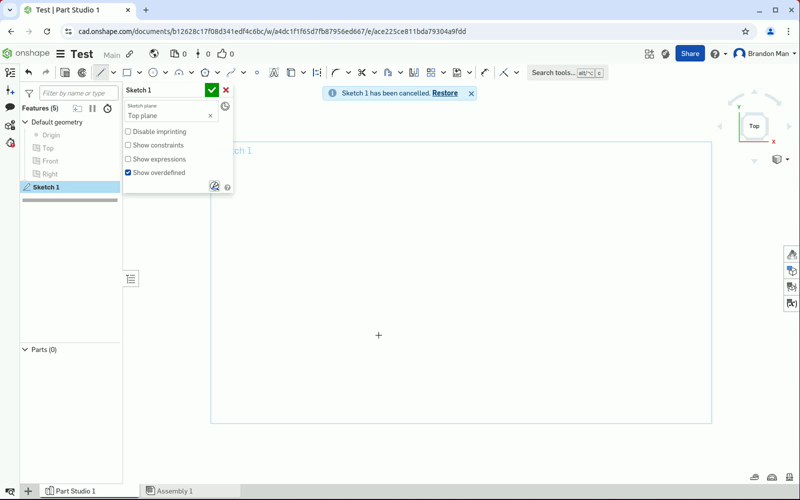
click(378, 334)
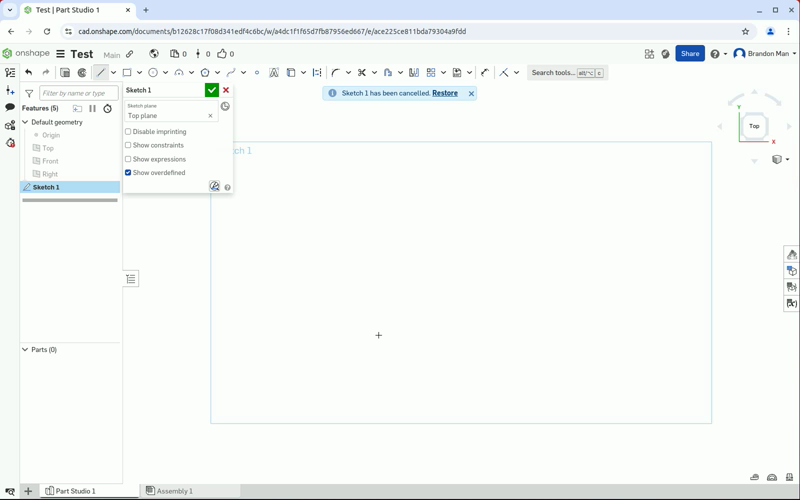
key_up(shift)
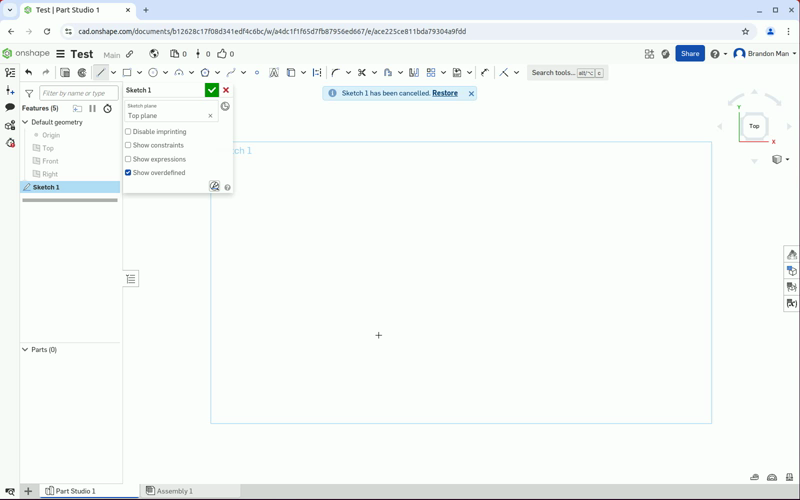
key_down(shift)
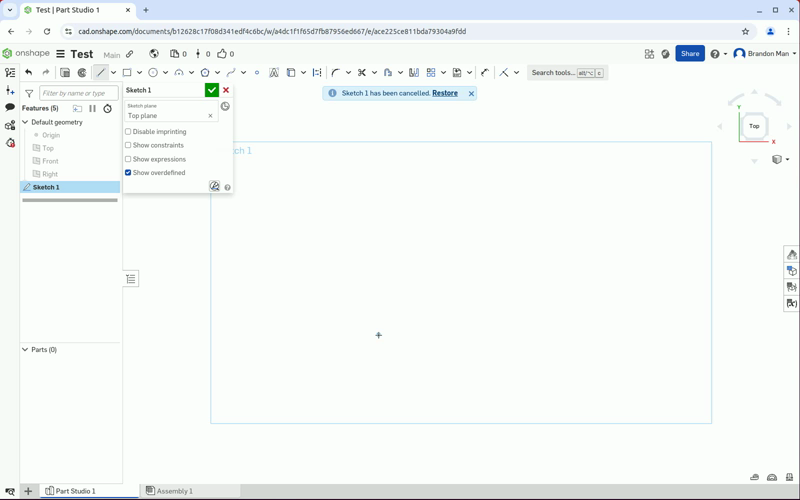
mouse_move(542, 334)
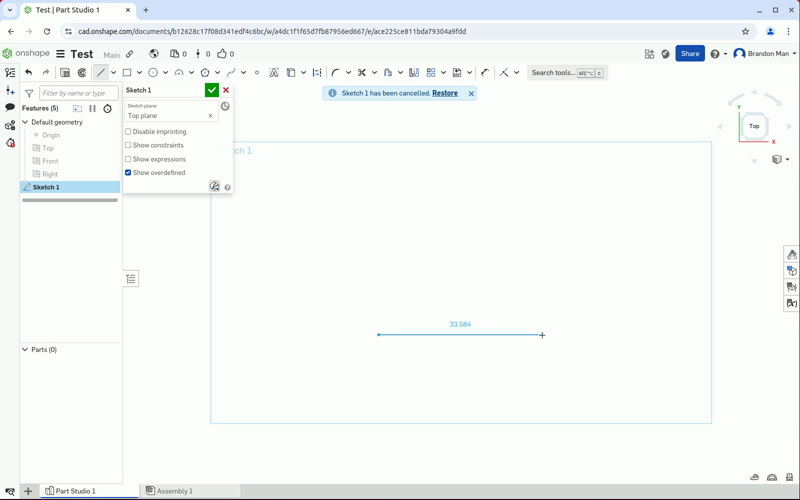
click(542, 334)
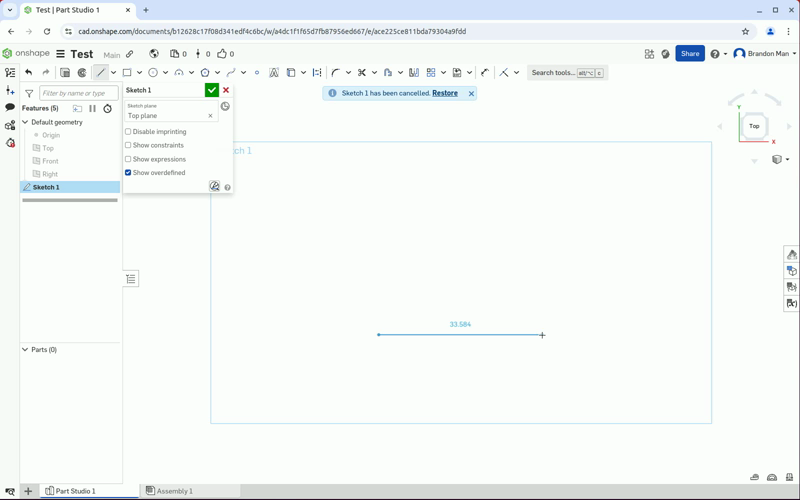
key_up(shift)
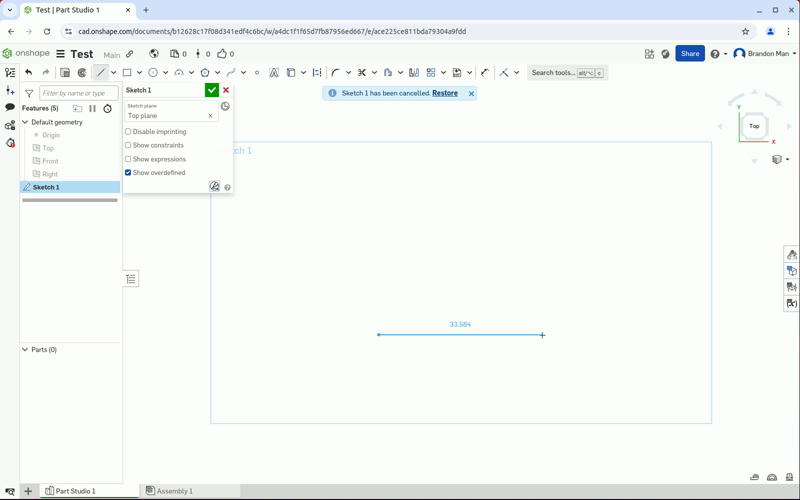
key_down(shift)
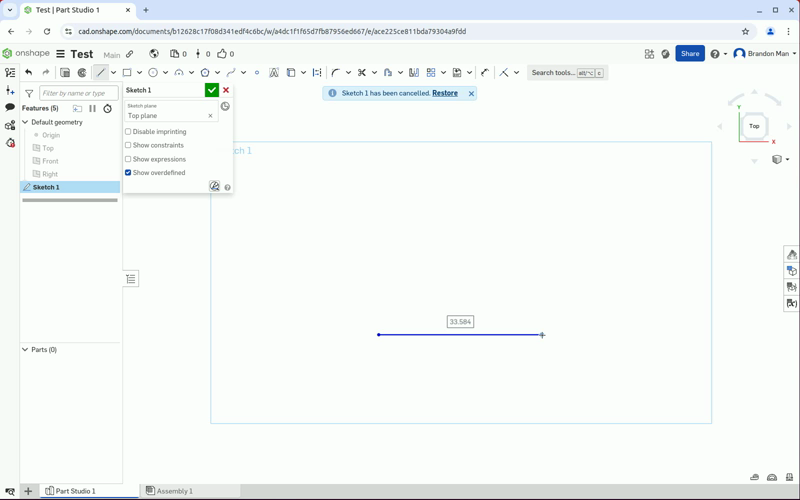
mouse_move(542, 232)
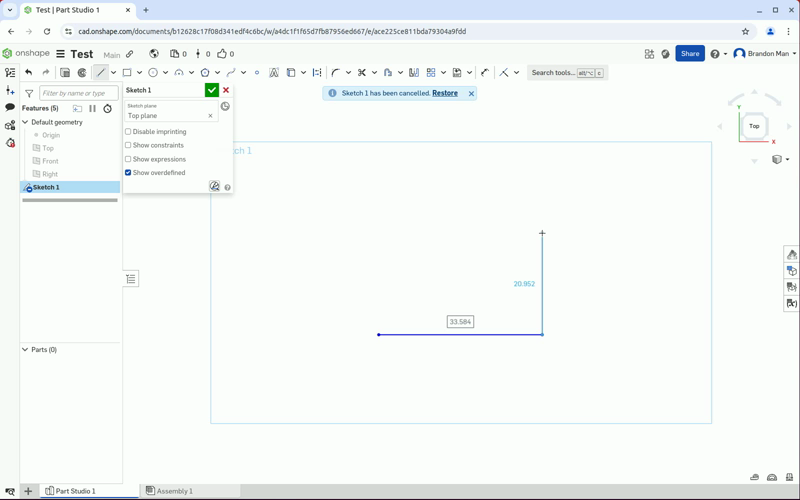
click(542, 232)
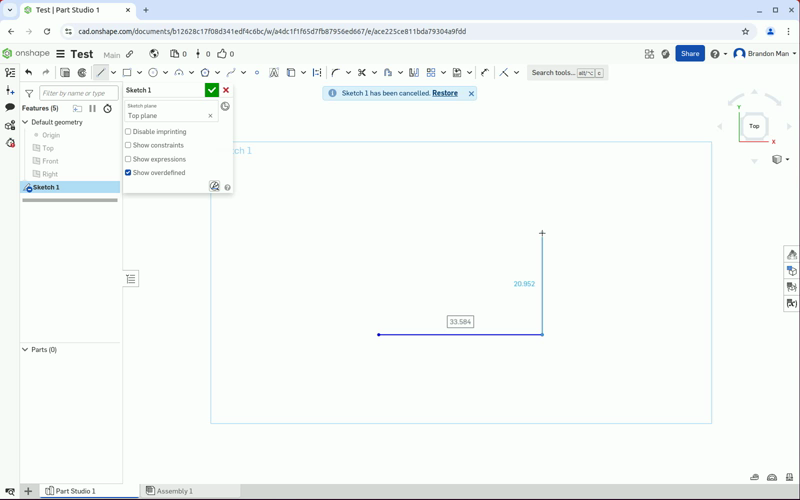
key_up(shift)
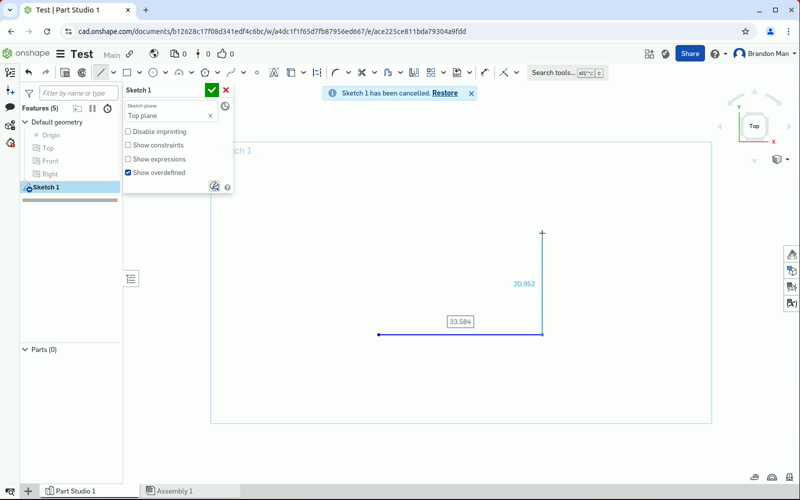
key_down(shift)
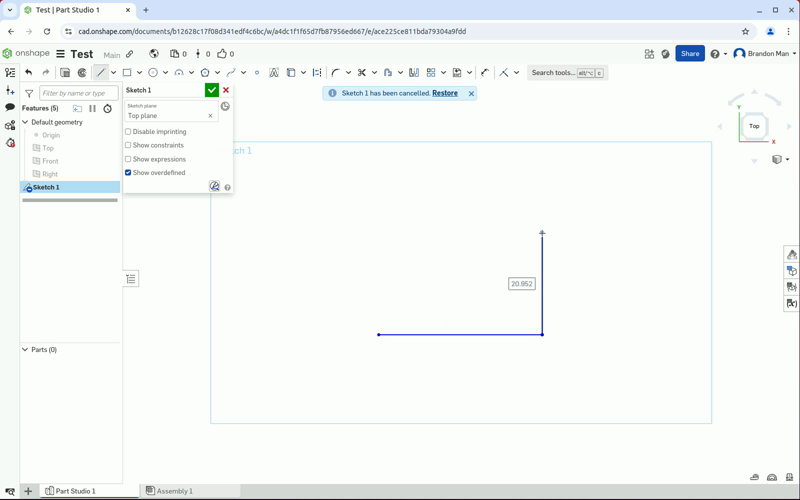
mouse_move(378, 232)
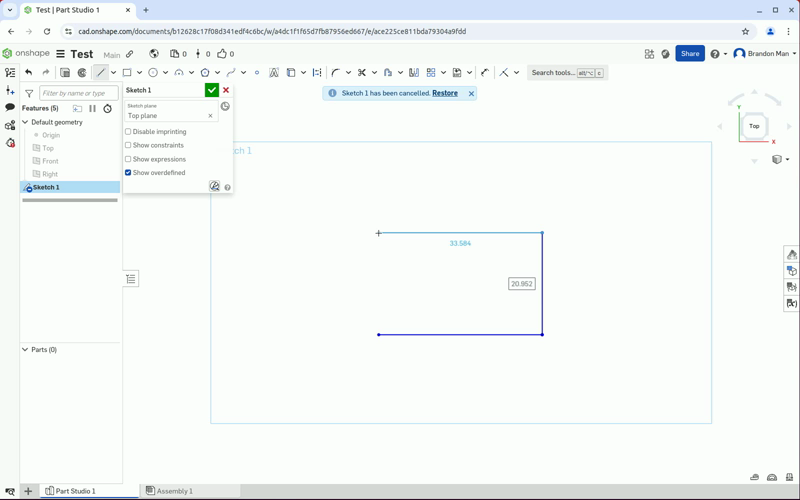
click(378, 232)
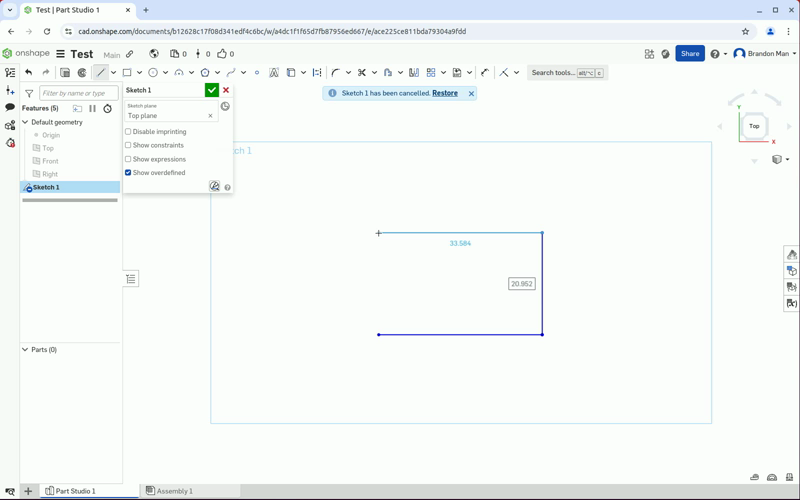
key_up(shift)
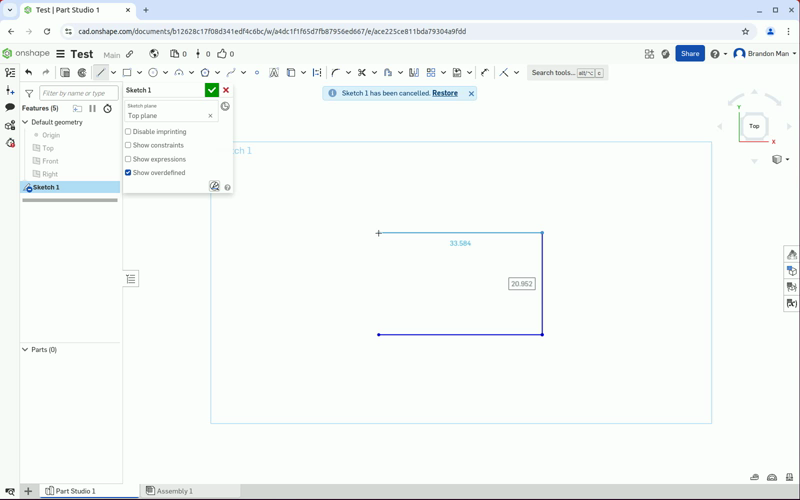
key_down(shift)
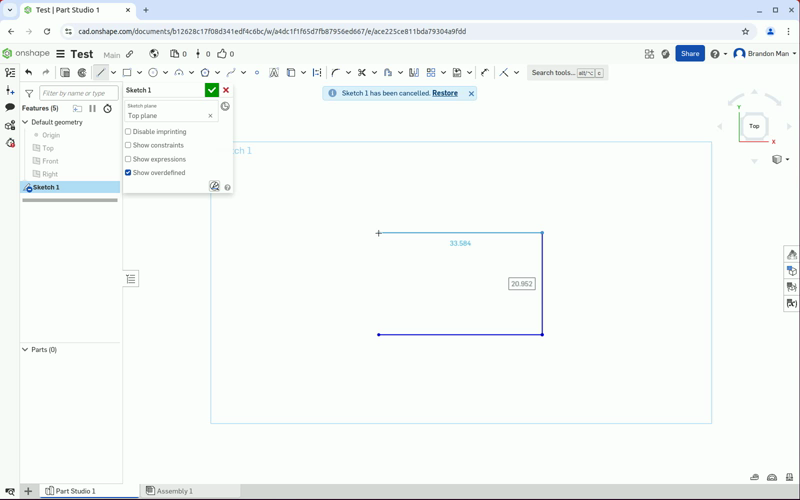
mouse_move(378, 334)
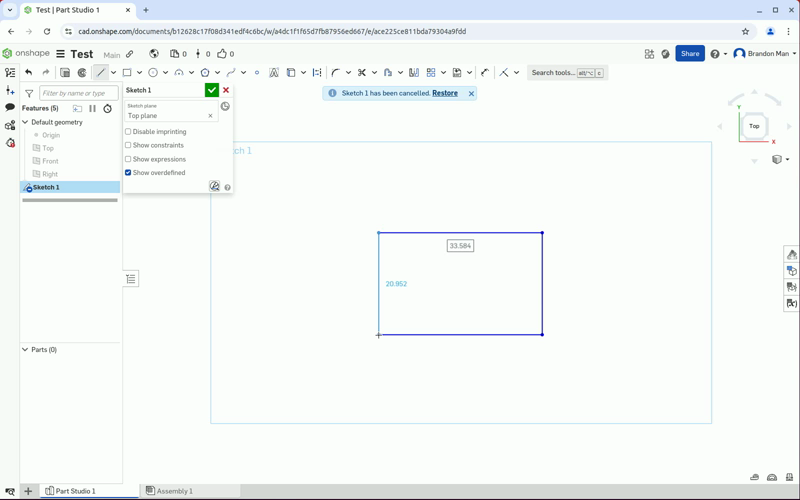
key_up(shift)
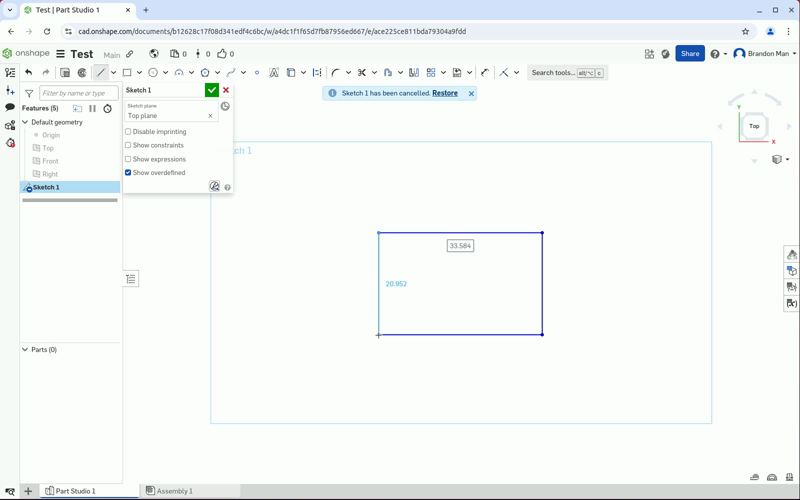
click(378, 334)
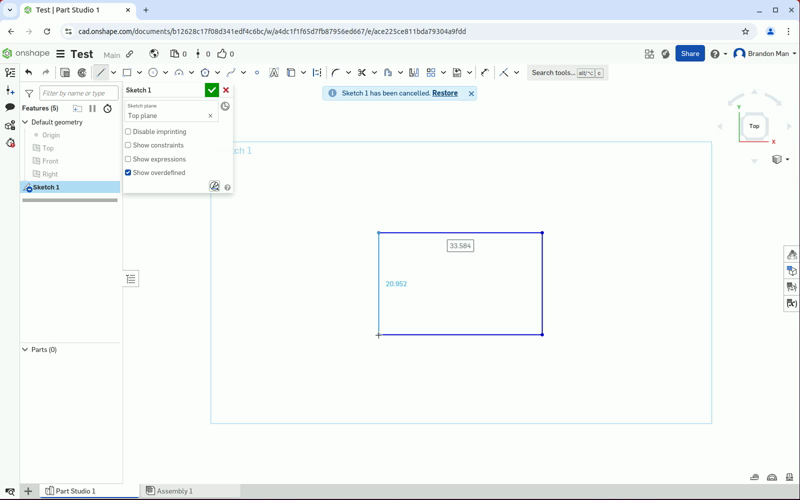
key(esc)
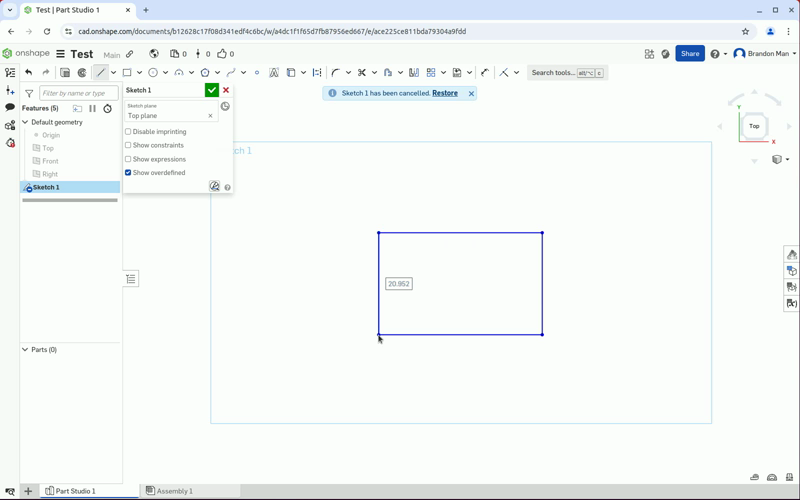
mouse_move(485, 307)
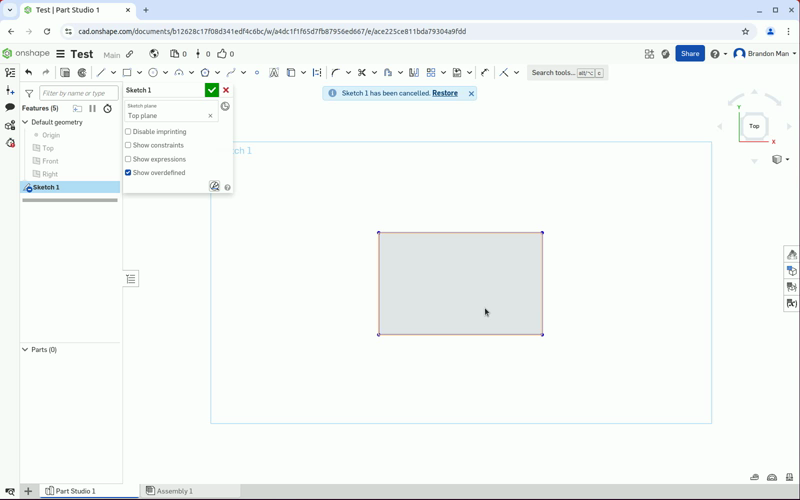
click(485, 307)
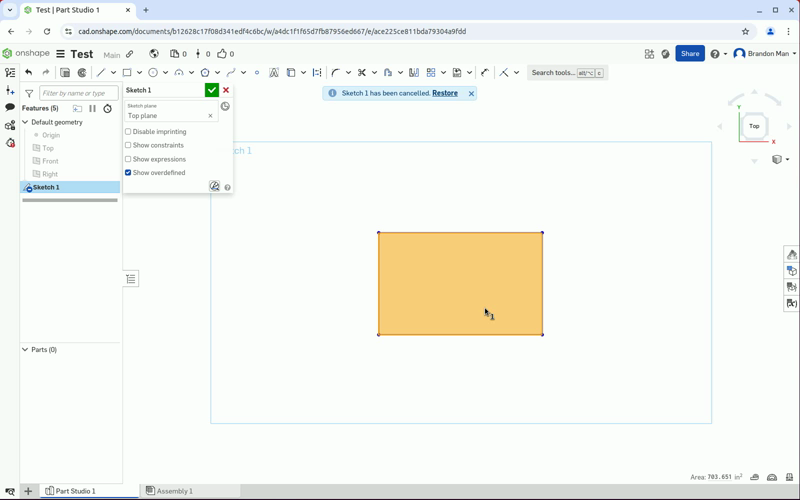
mouse_move(73, 352)
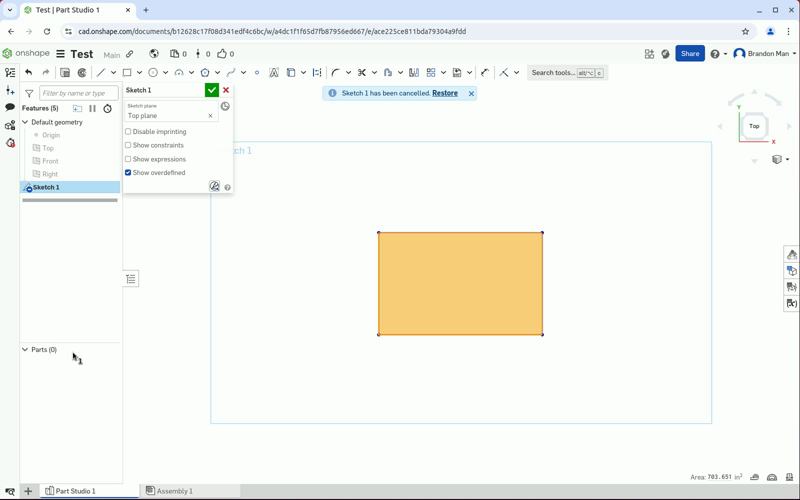
key(shift+y)
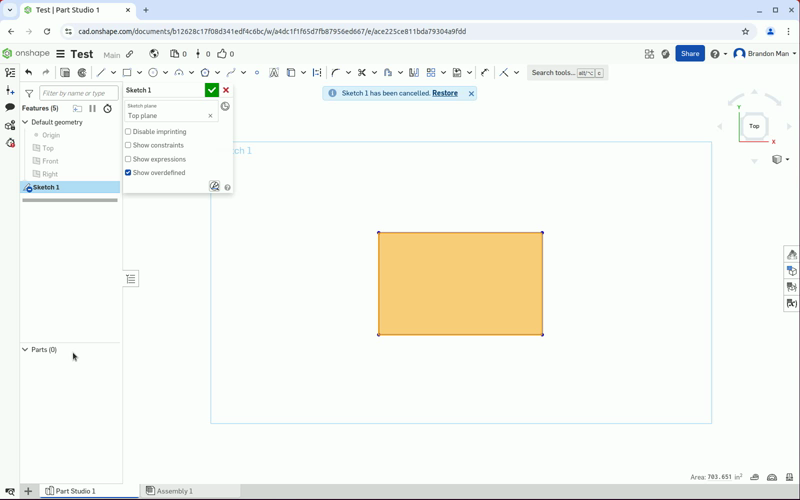
key(shift+e)
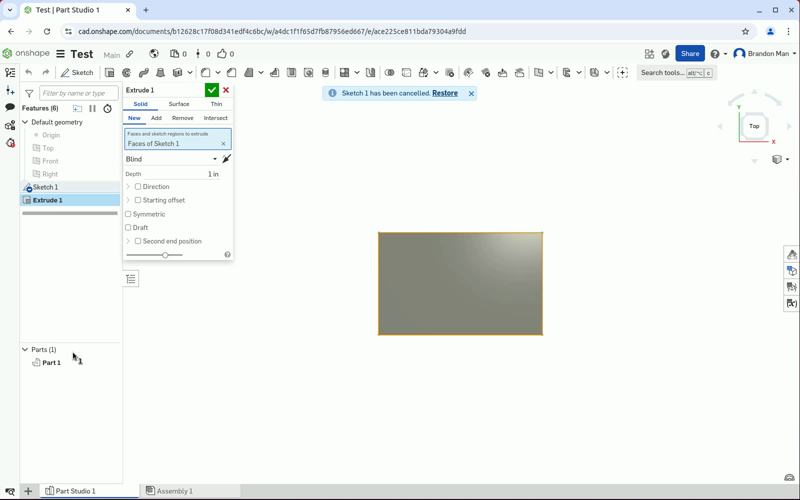
mouse_move(143, 106)
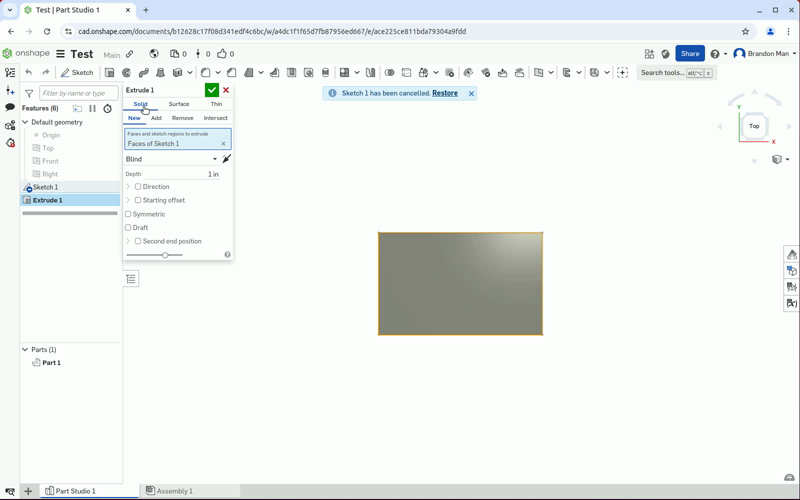
click(143, 106)
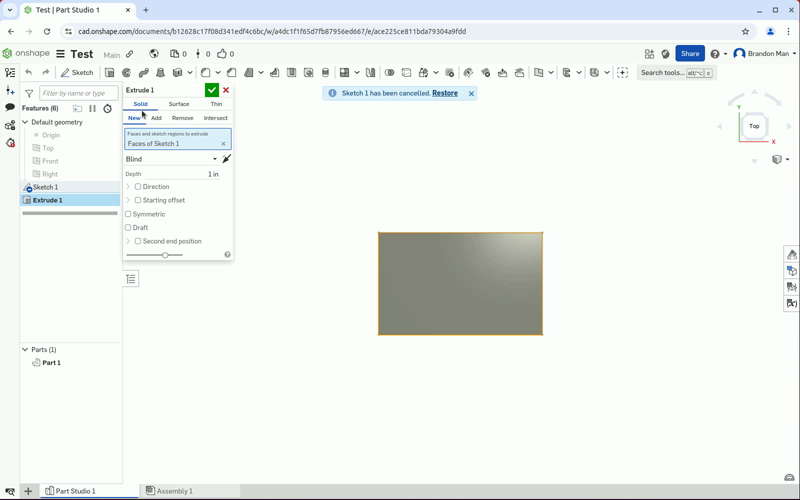
mouse_move(137, 120)
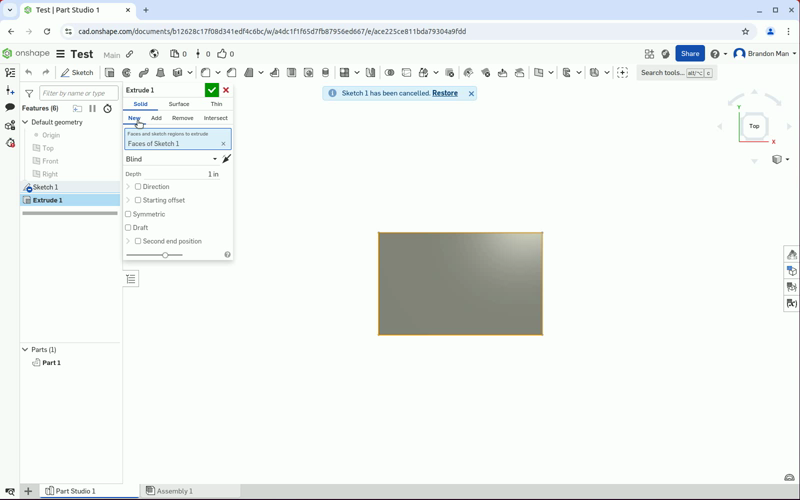
click(137, 120)
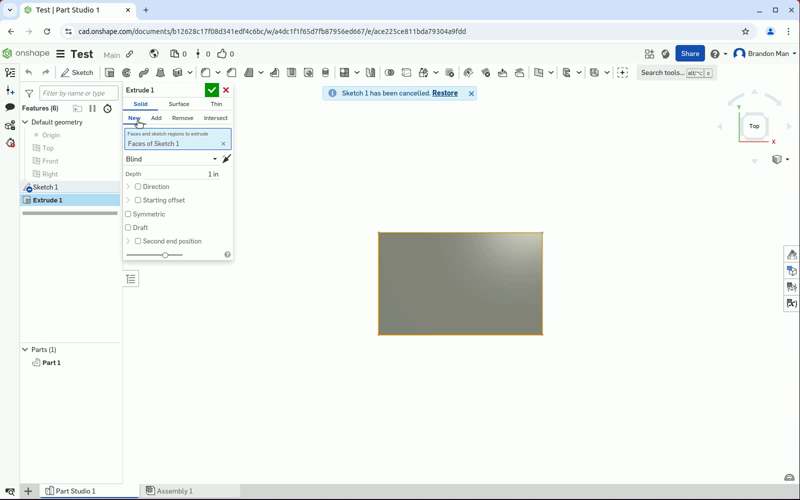
key(tab, 4)
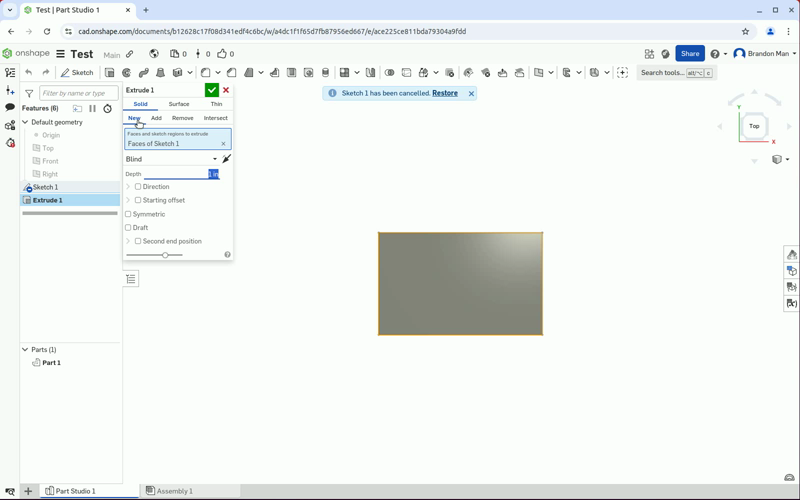
text(20.942)
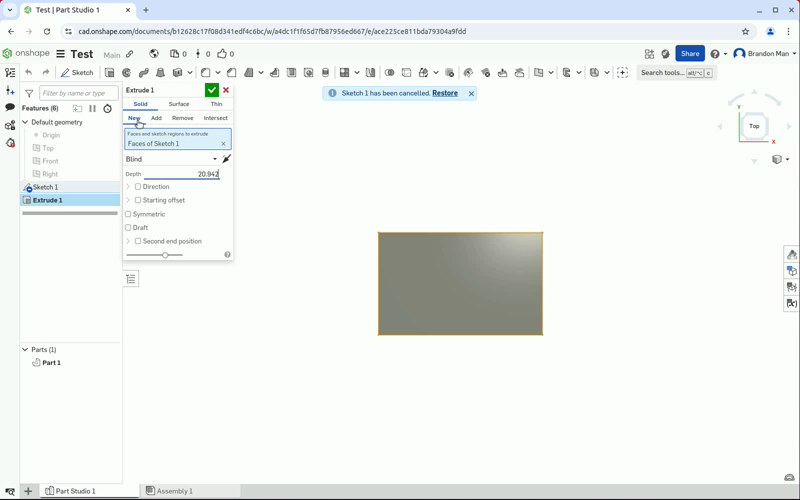
key(enter)
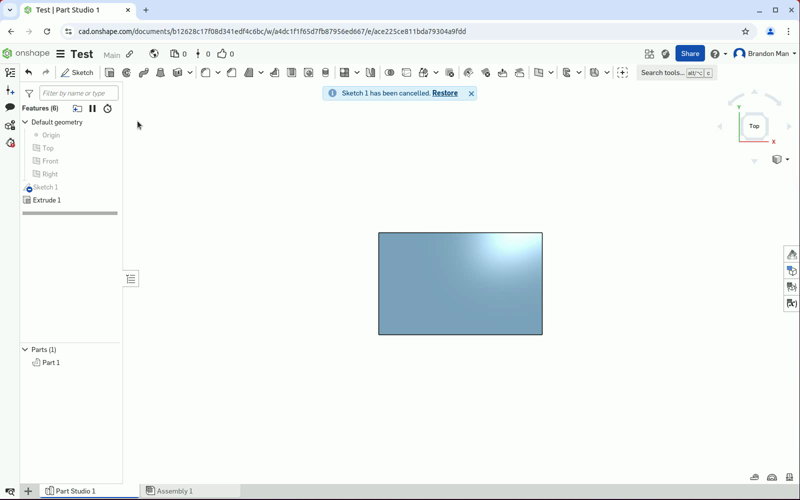
key(shift+h)
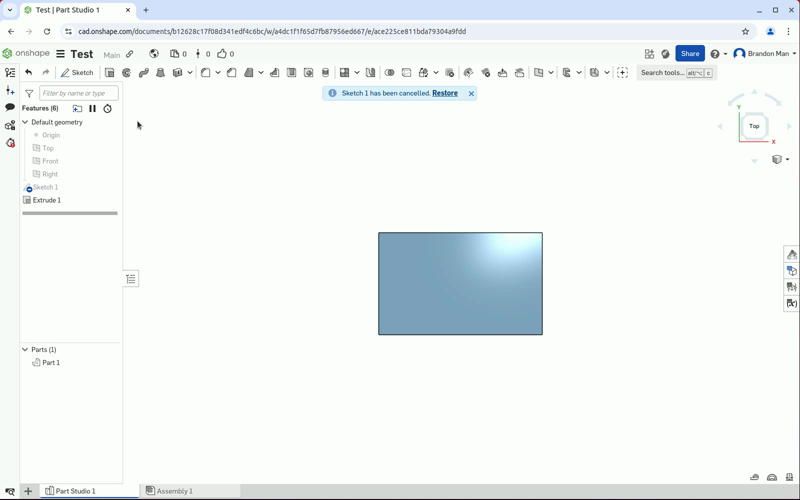
key(shift+h)
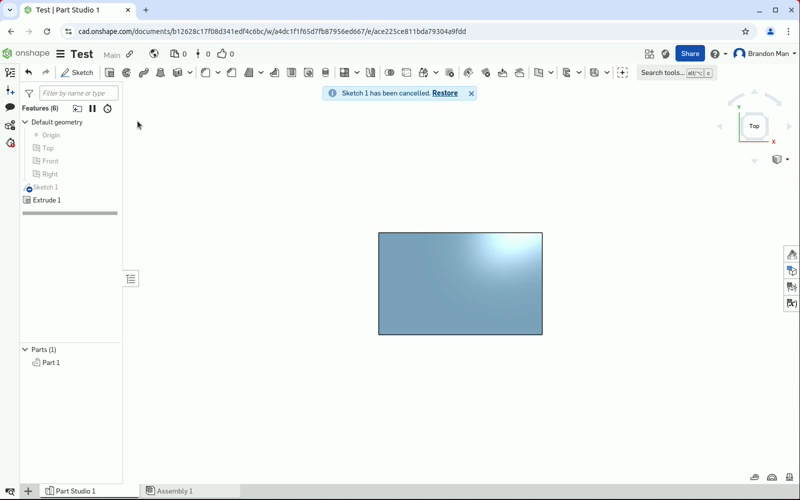
mouse_move(73, 189)
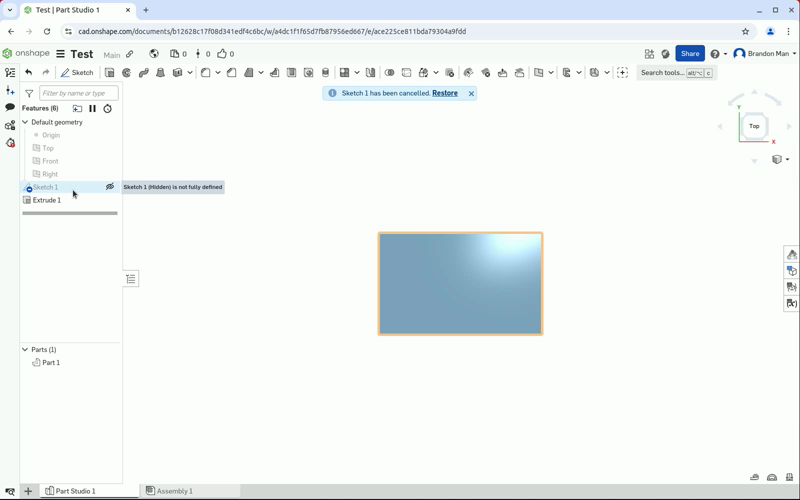
click(73, 189)
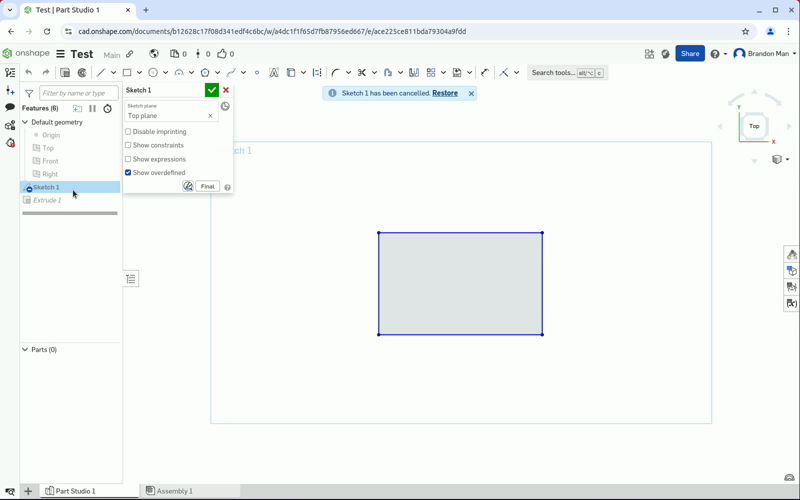
mouse_move(229, 92)
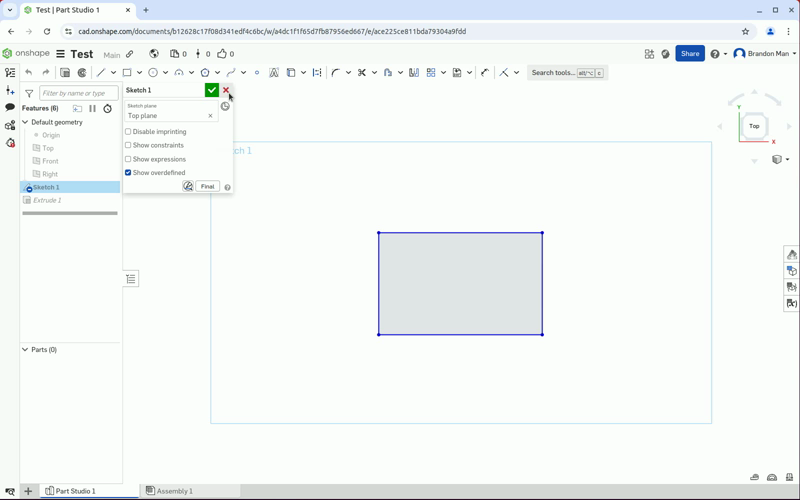
click(229, 92)
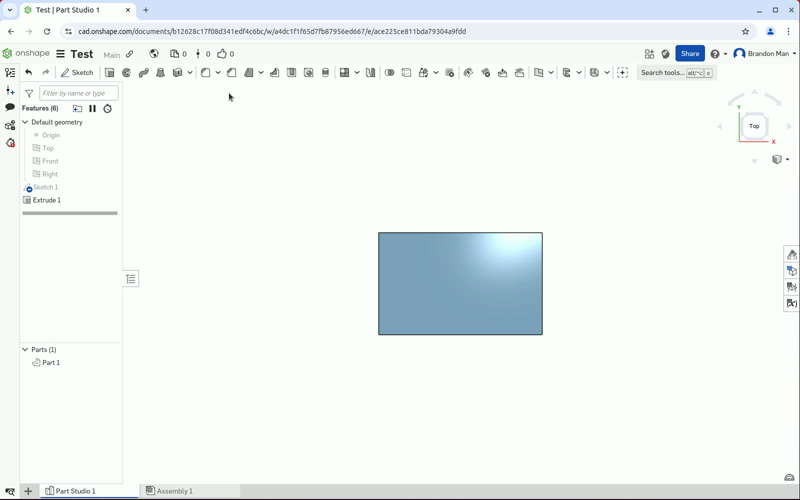
mouse_move(73, 352)
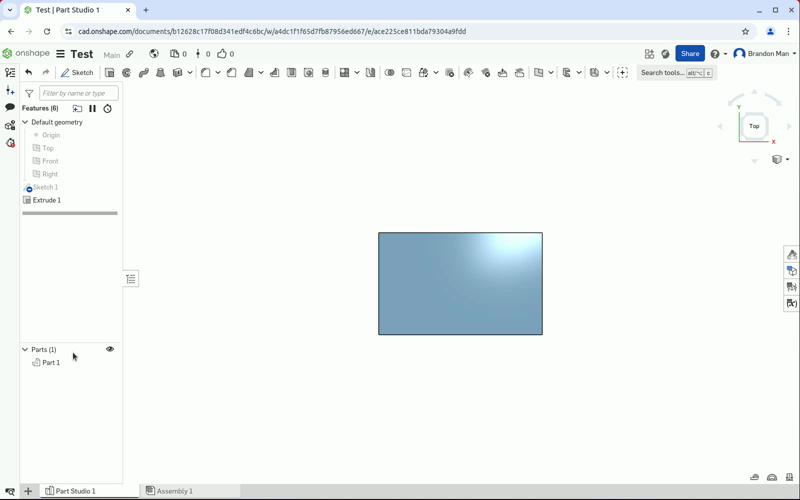
key(y)
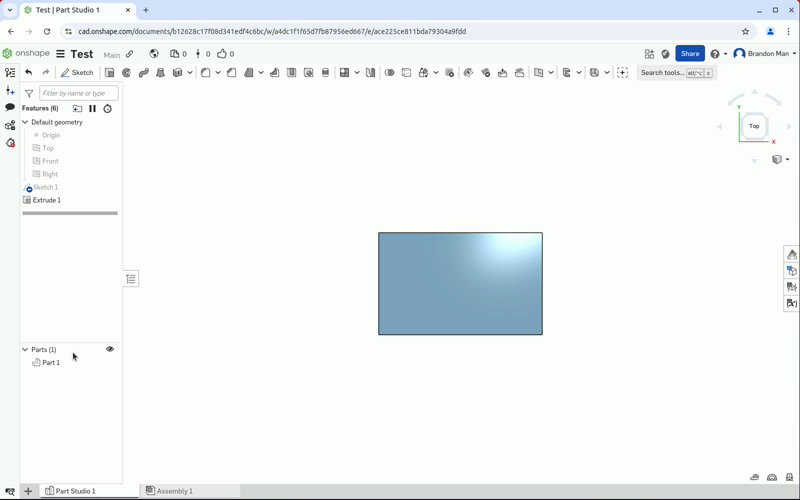
key(shift+p)
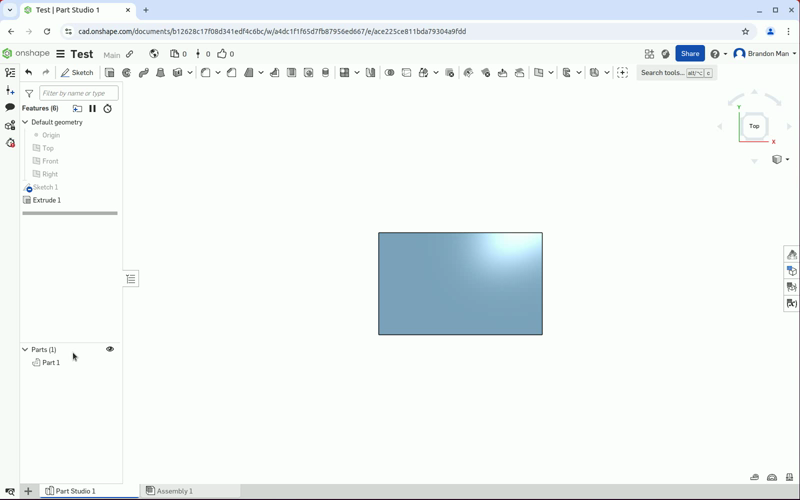
key(space)
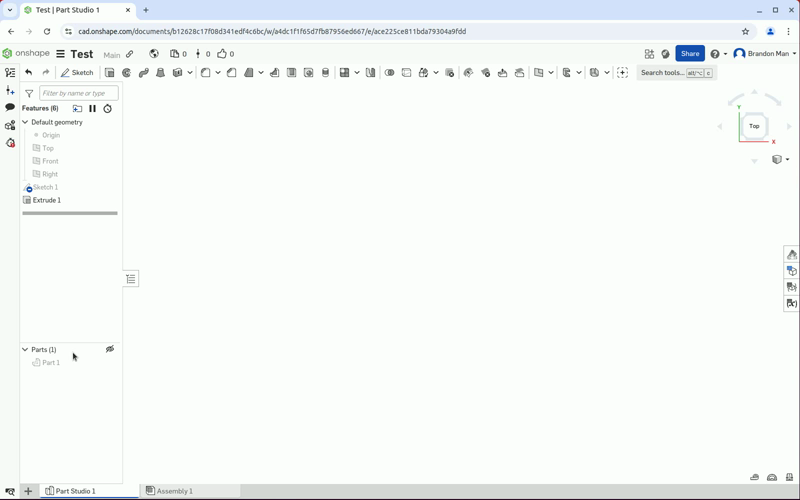
key_down(shift)
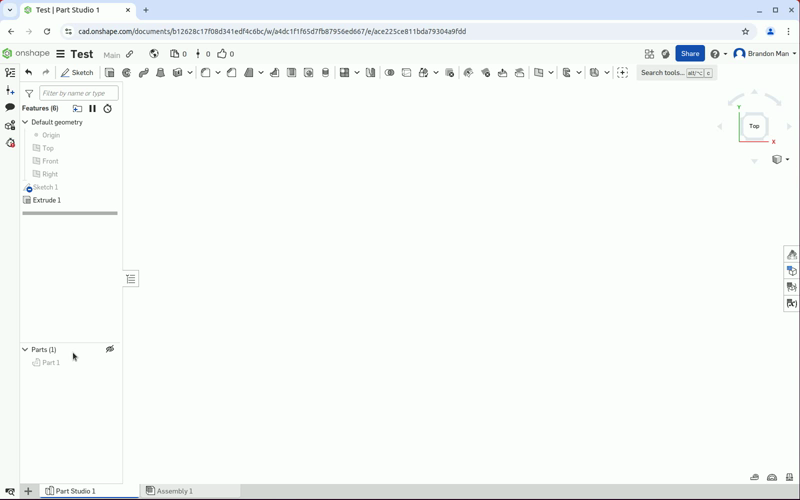
key(up)
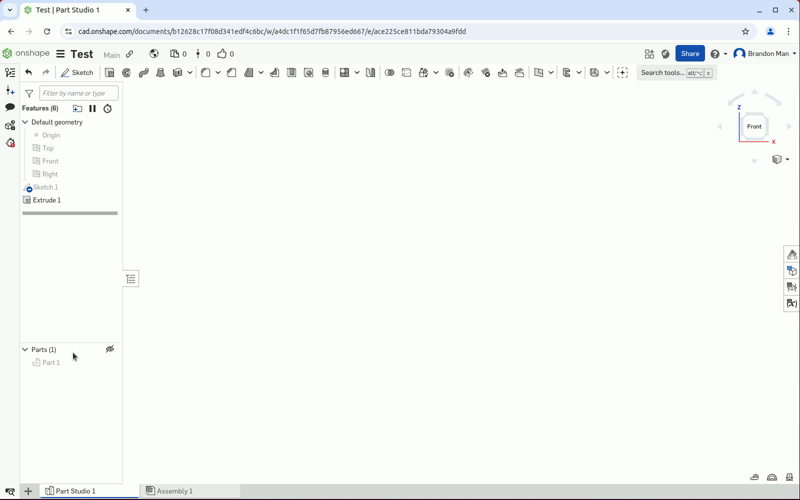
key_up(shift)
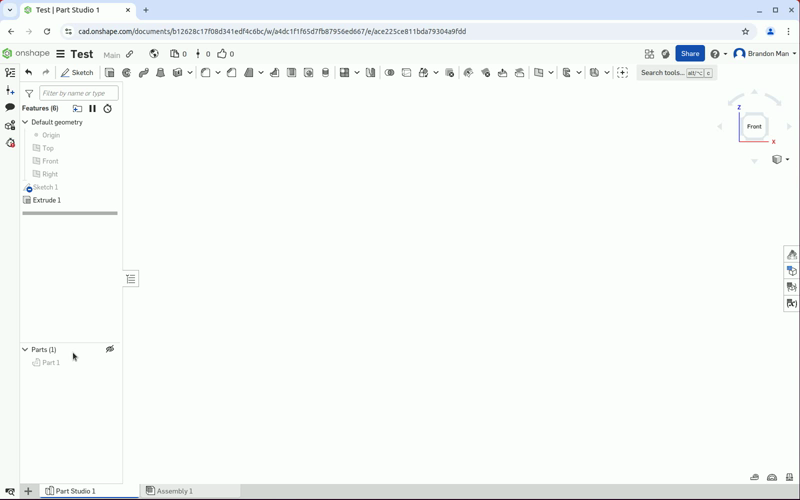
mouse_move(73, 352)
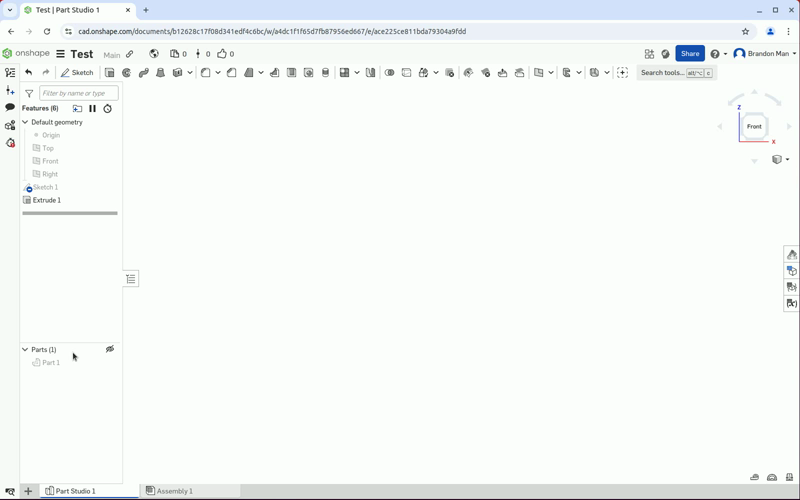
key(shift+y)
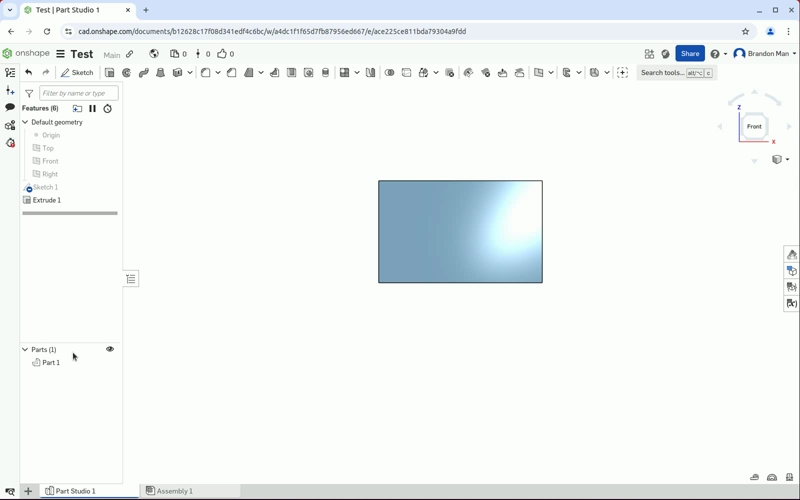
mouse_move(541, 75)
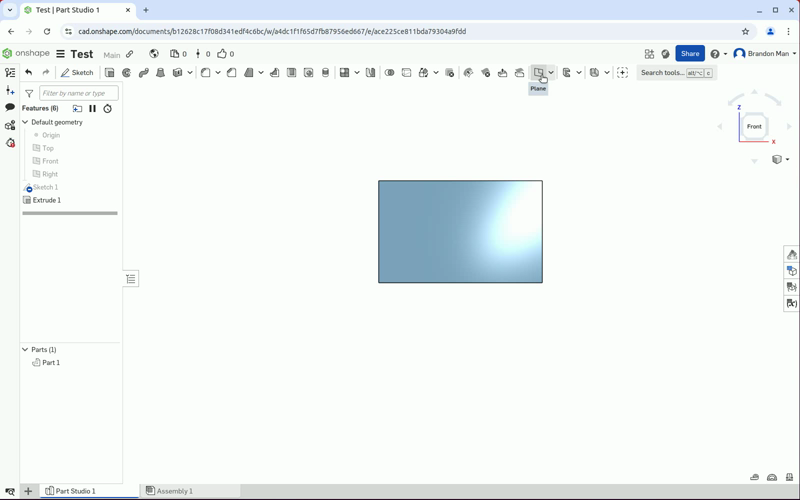
click(541, 75)
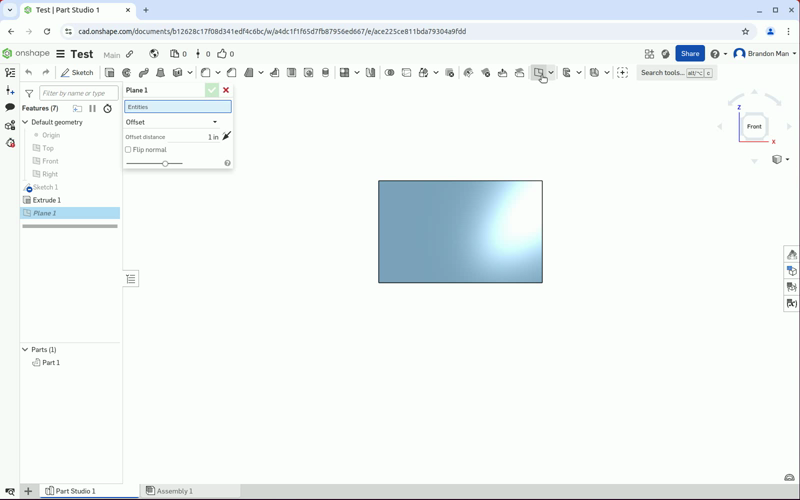
mouse_move(73, 163)
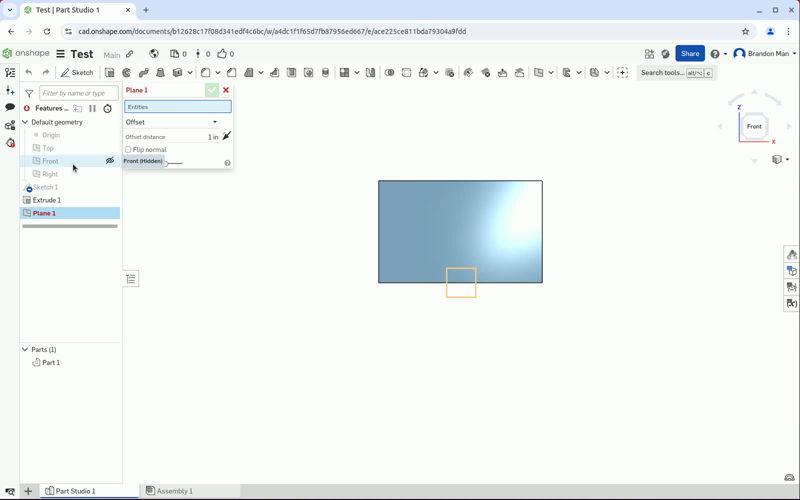
click(73, 163)
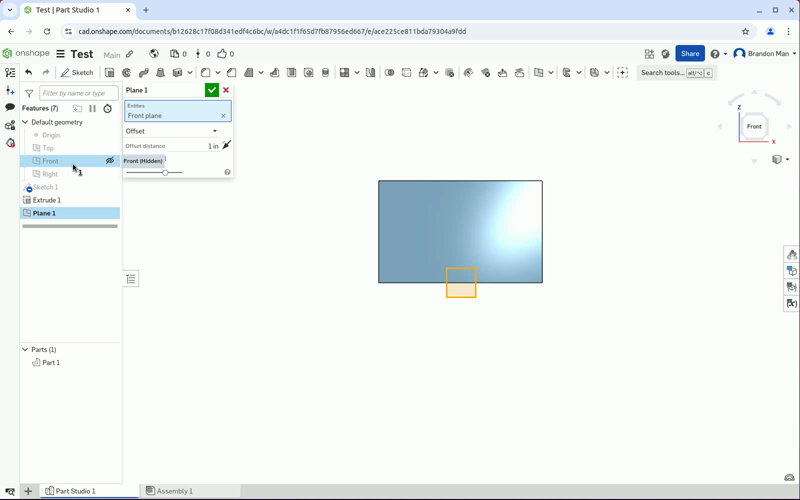
key(tab, 2)
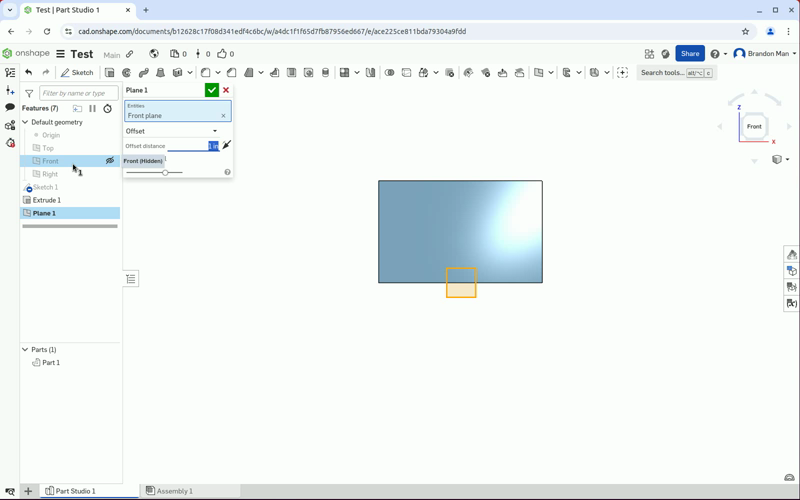
text(10.599)
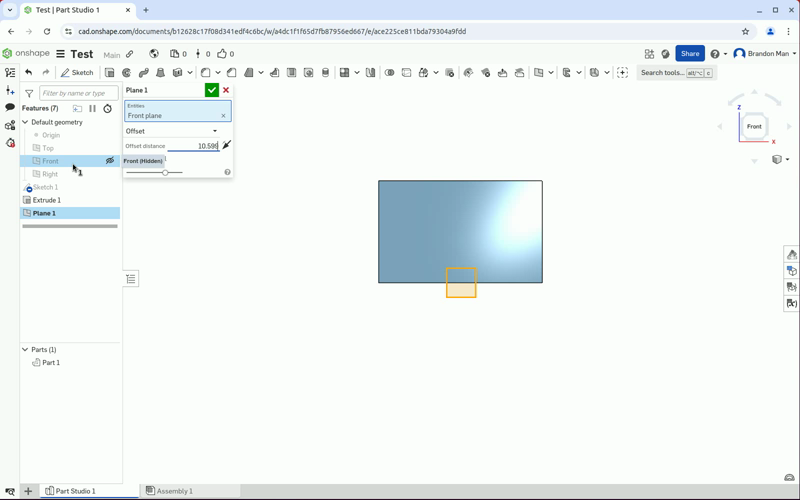
key(enter, 2)
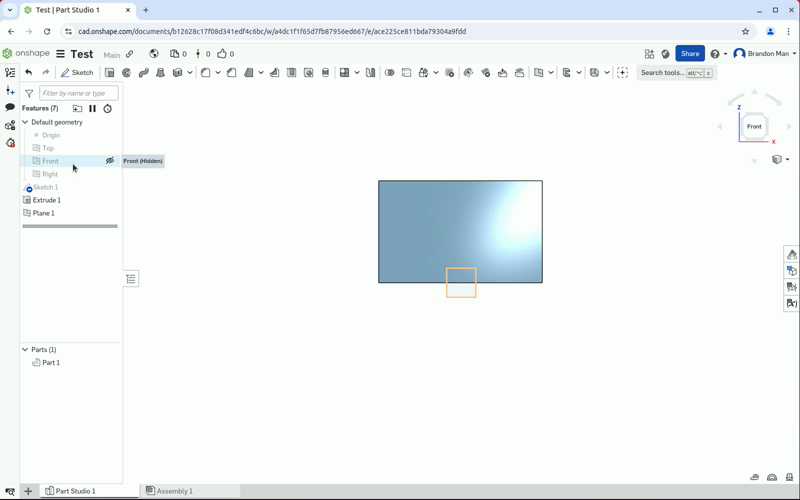
key(shift+s)
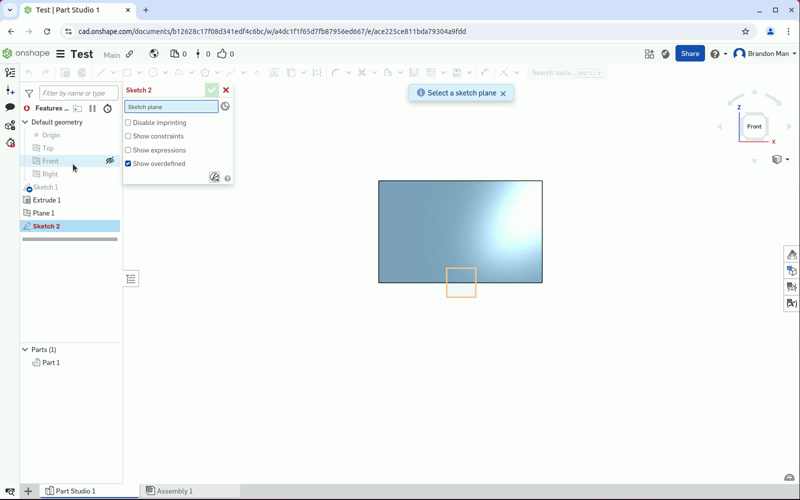
mouse_move(73, 215)
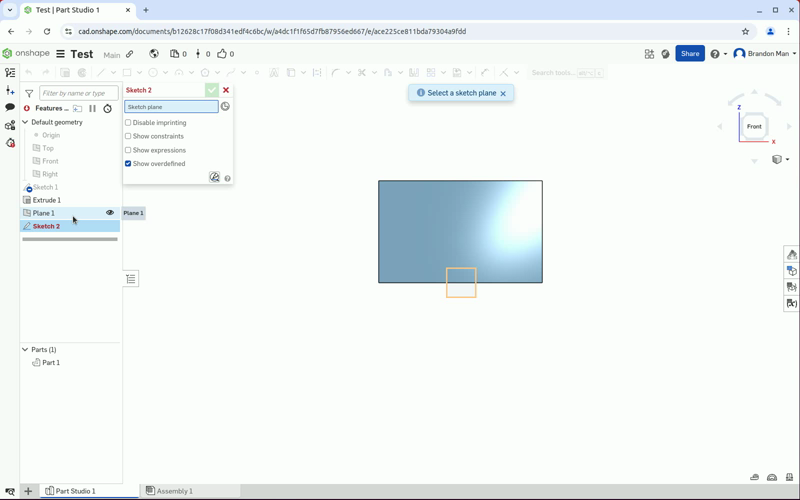
click(73, 215)
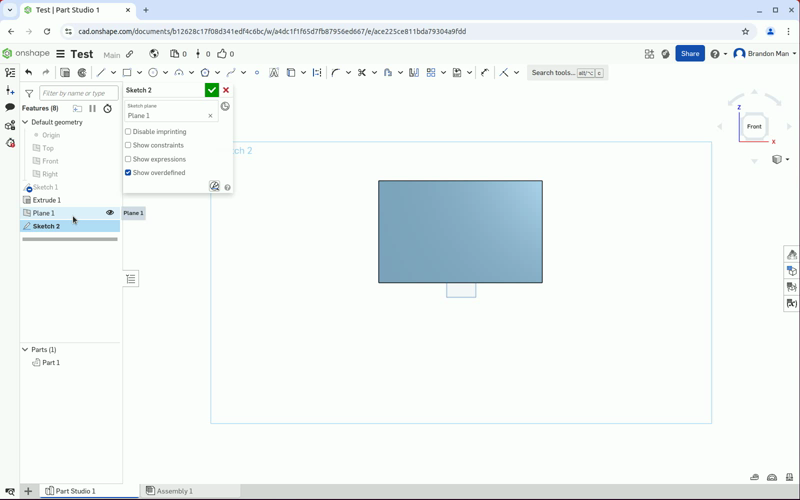
mouse_move(73, 352)
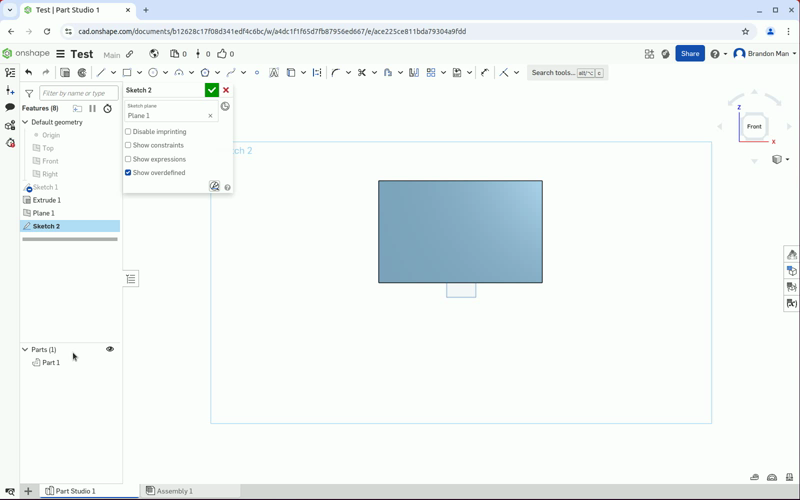
key(y)
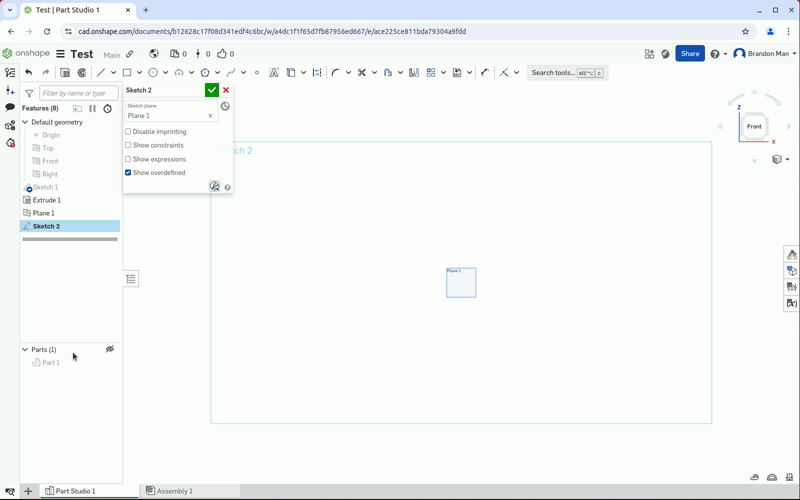
key(c)
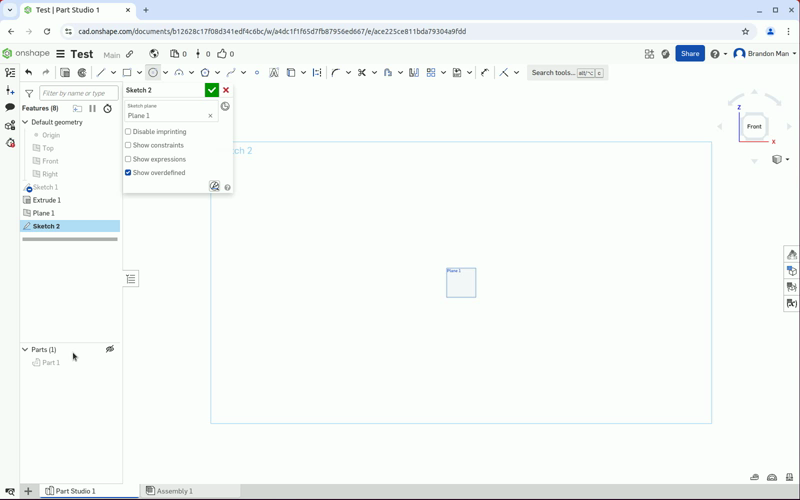
key_down(shift)
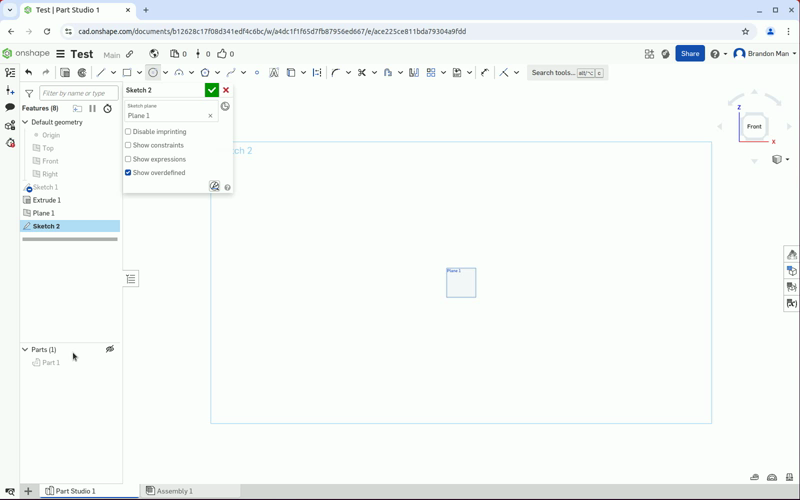
mouse_move(461, 231)
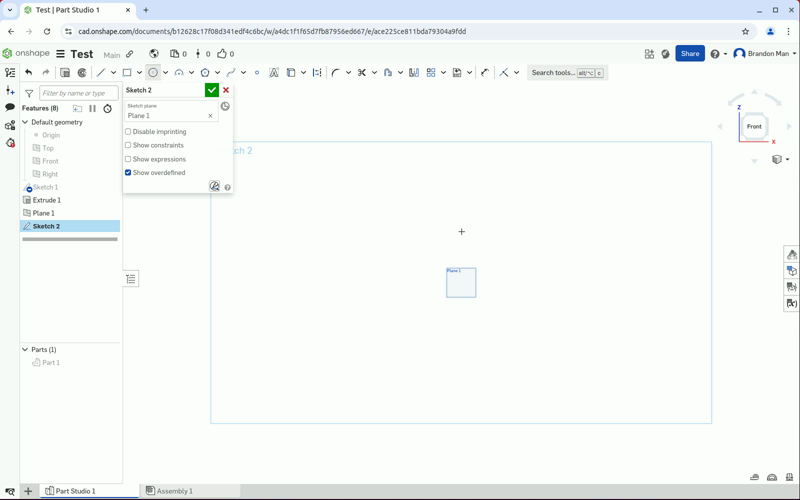
click(461, 231)
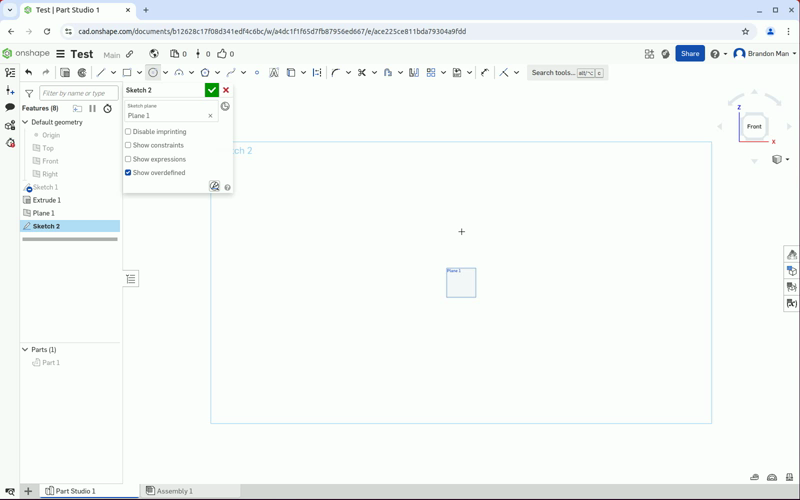
key_up(shift)
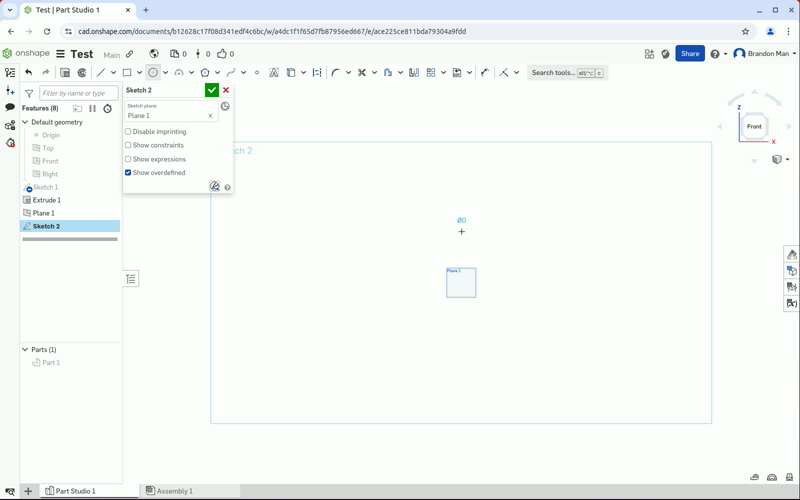
mouse_move(482, 231)
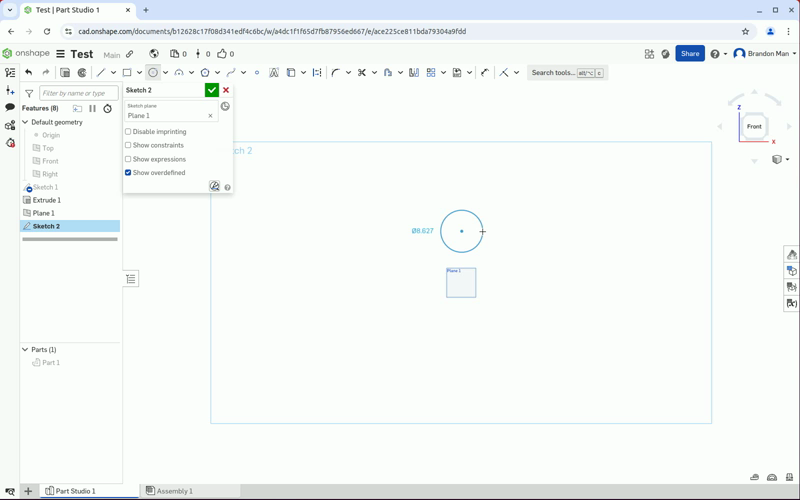
click(482, 231)
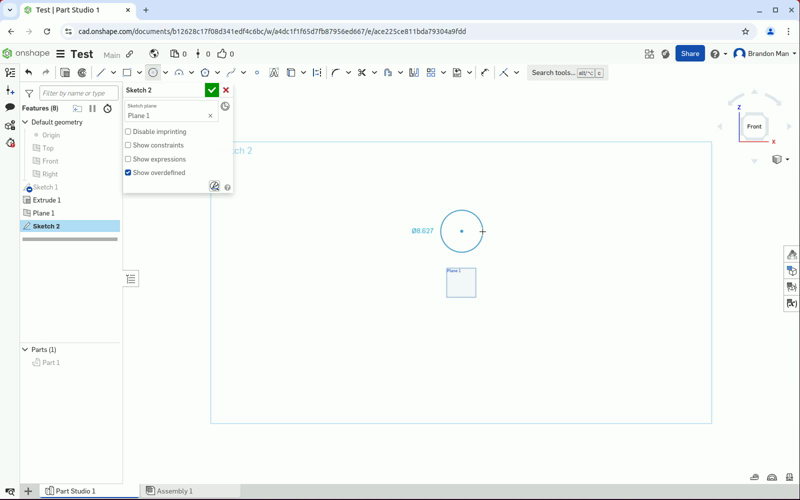
key(esc)
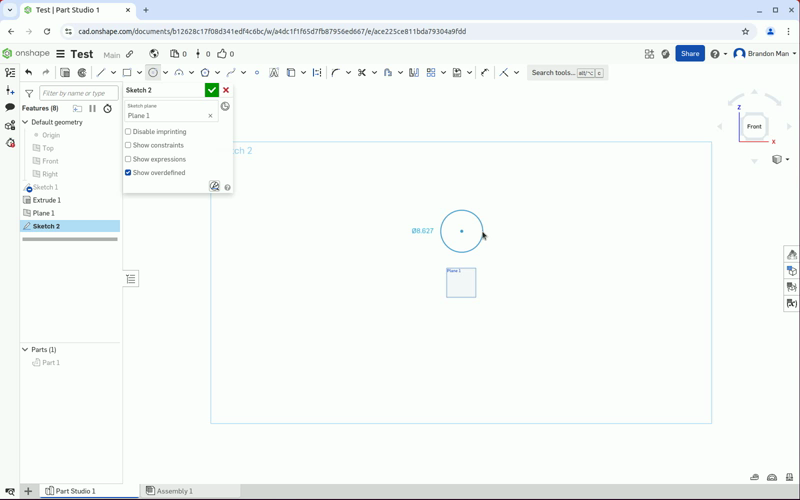
mouse_move(469, 225)
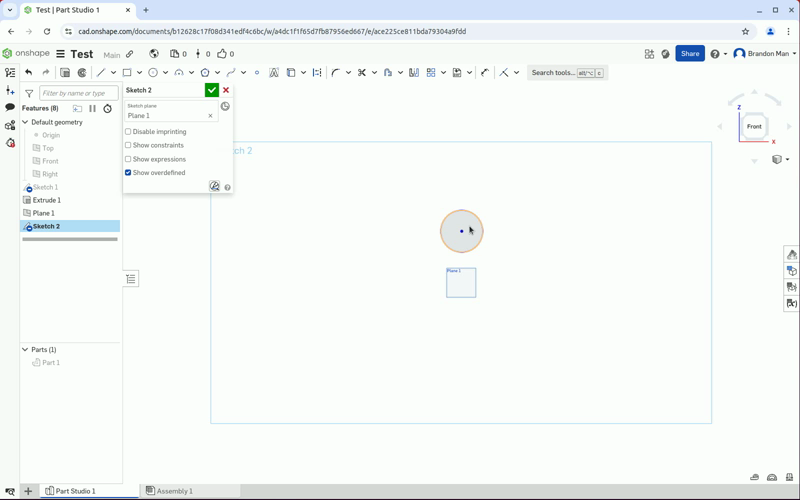
scroll(6)
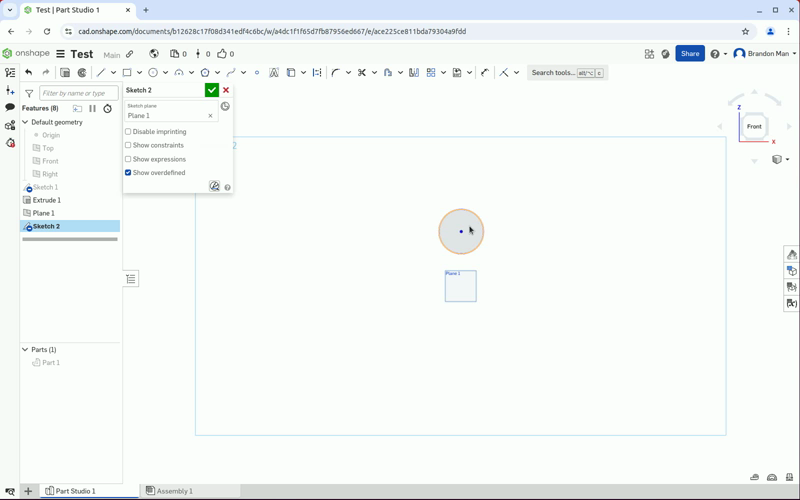
scroll(6)
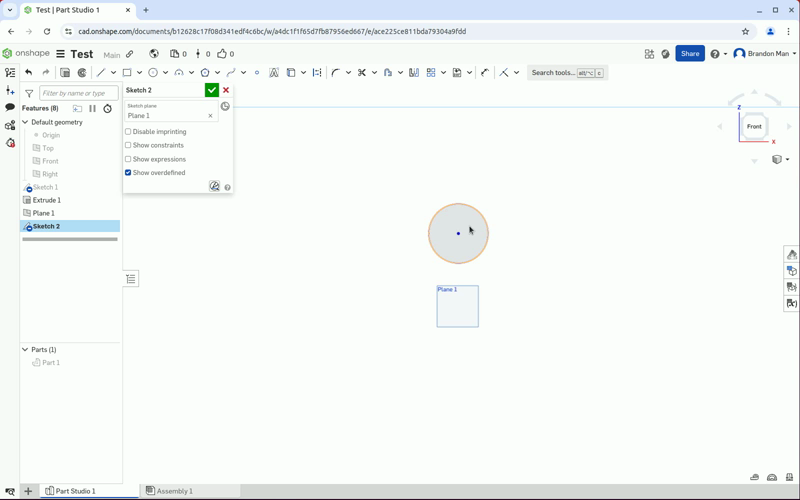
scroll(6)
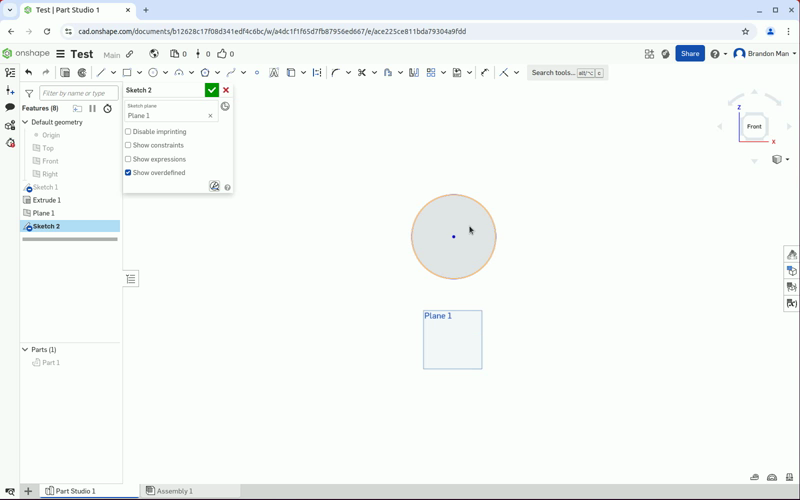
scroll(6)
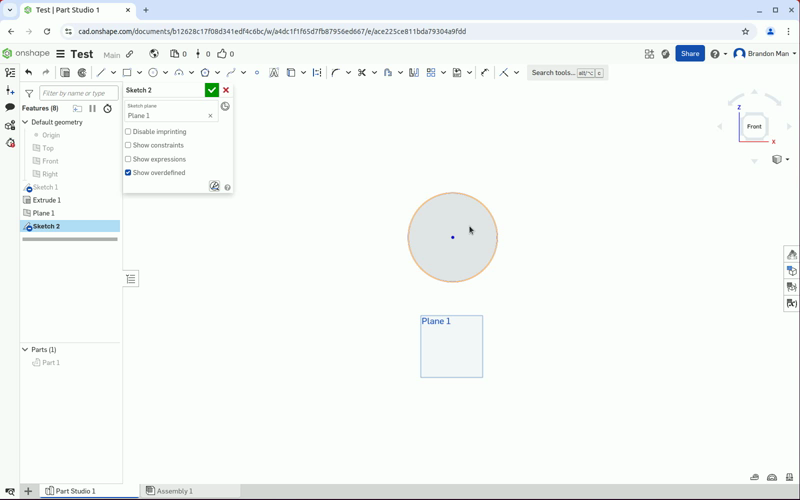
scroll(6)
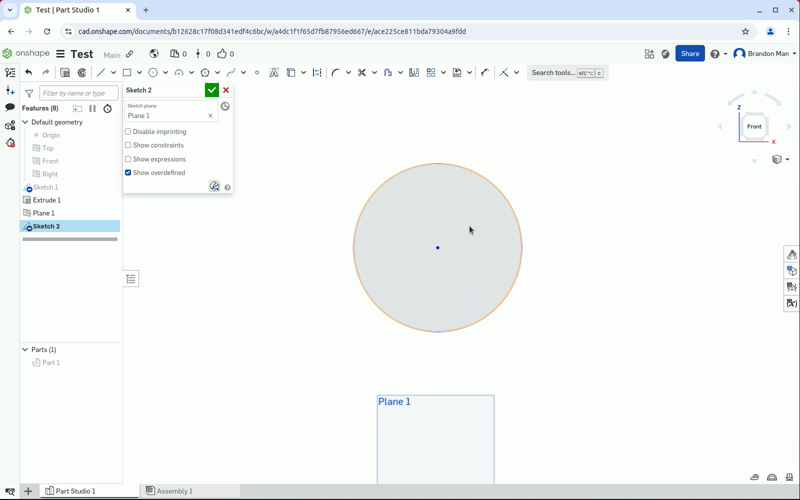
scroll(6)
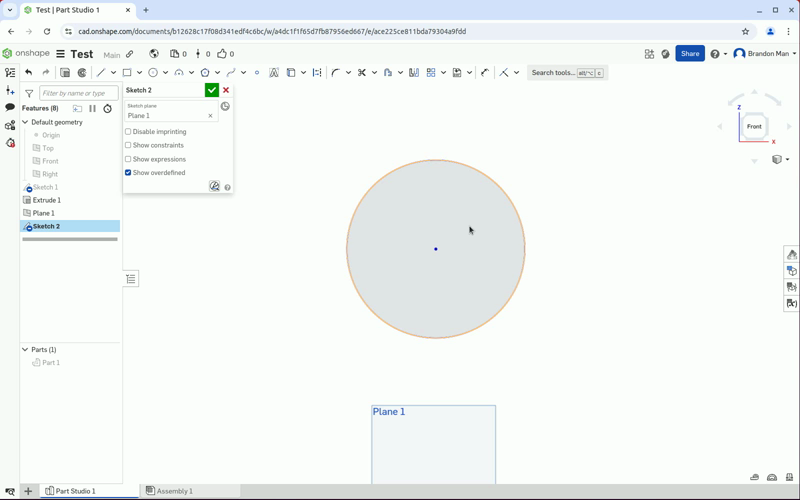
scroll(6)
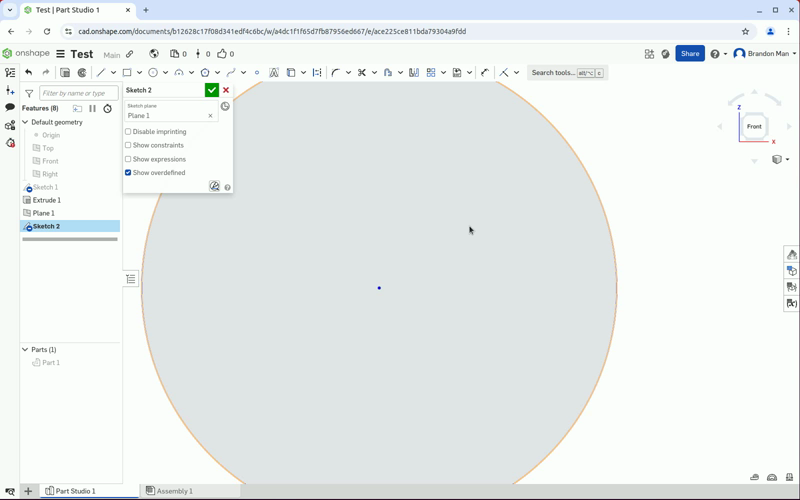
click(469, 225)
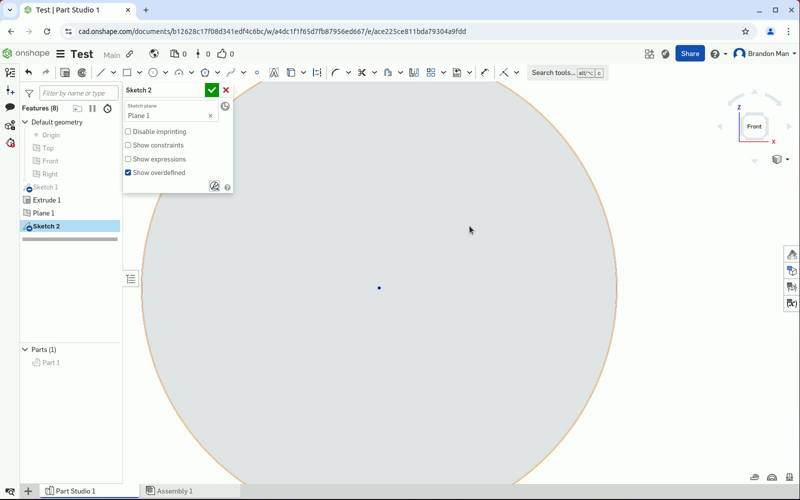
scroll(-6)
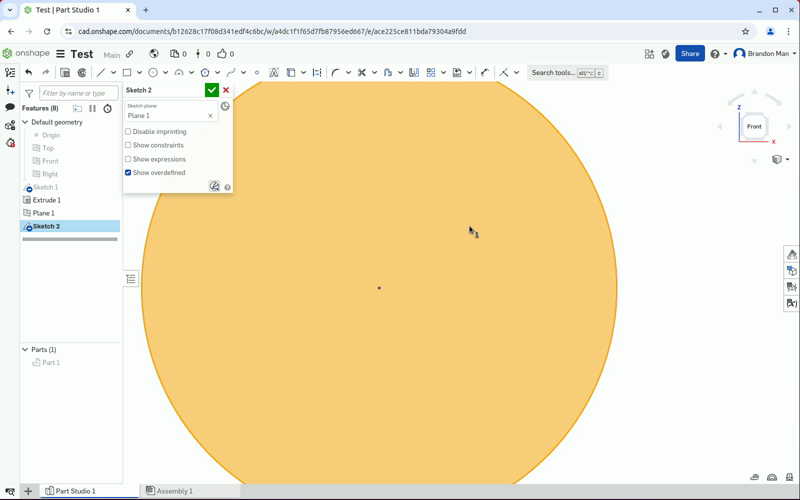
scroll(-6)
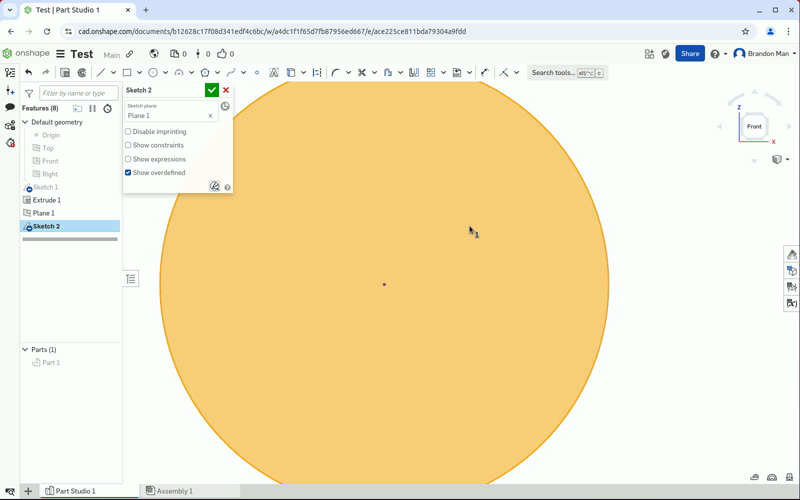
scroll(-6)
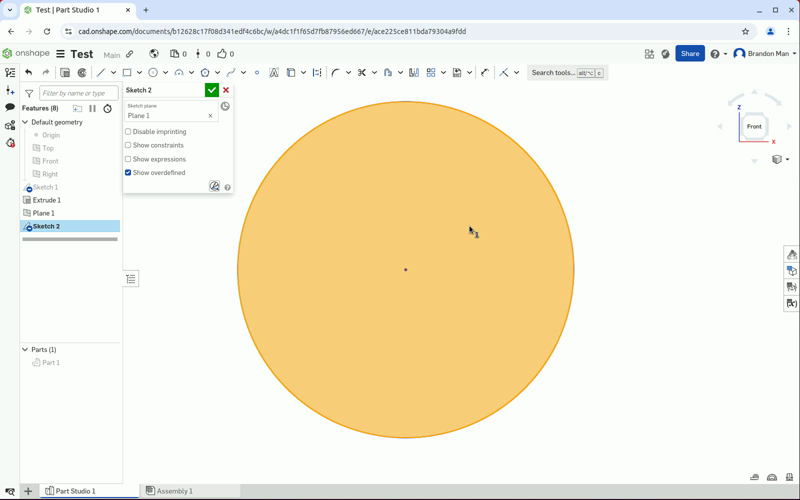
scroll(-6)
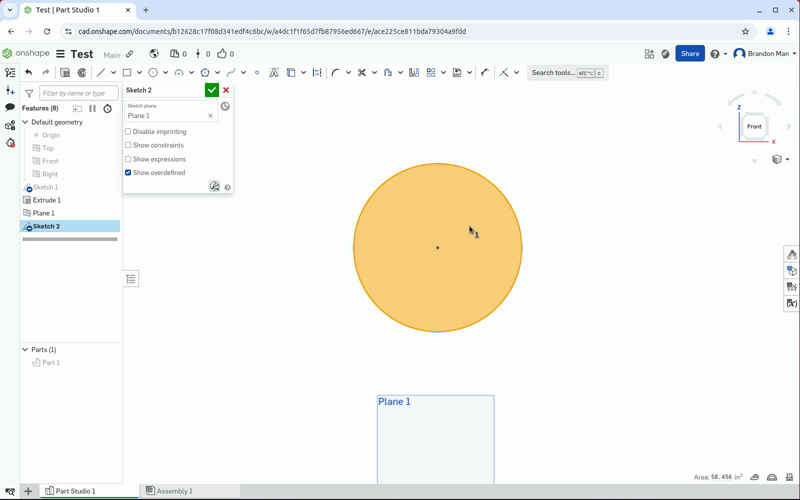
scroll(-6)
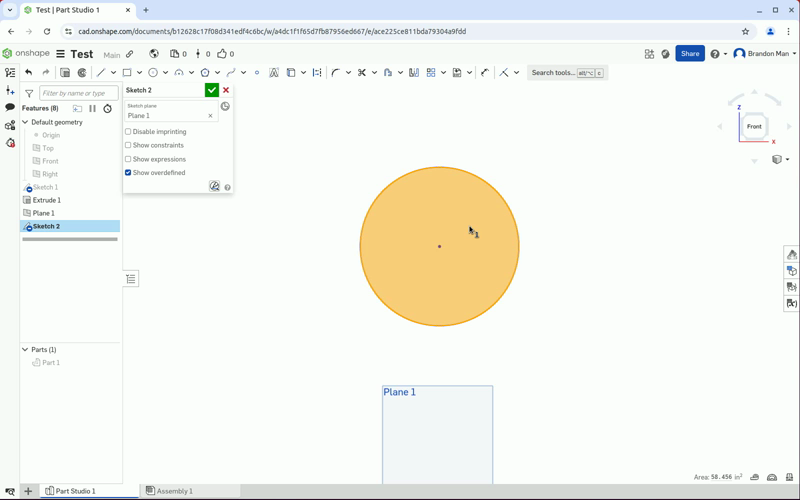
scroll(-6)
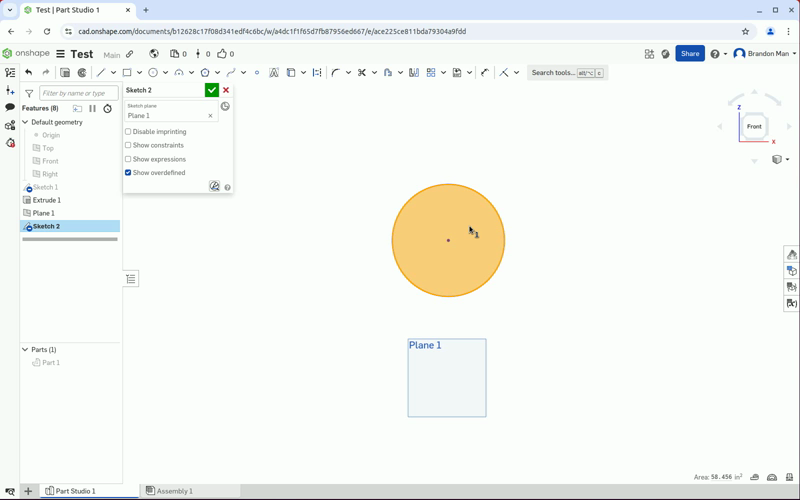
scroll(-6)
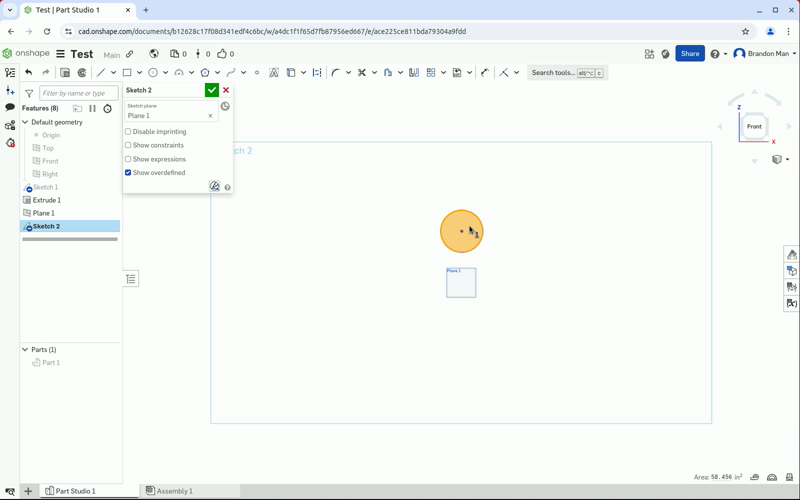
mouse_move(73, 352)
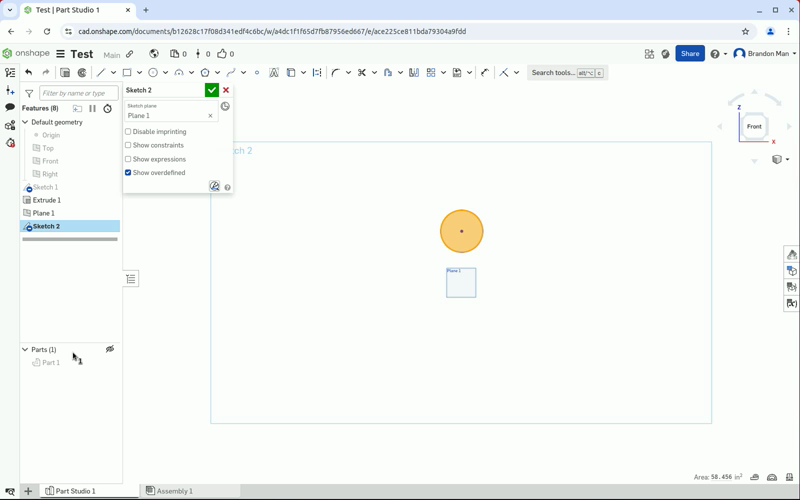
key(shift+y)
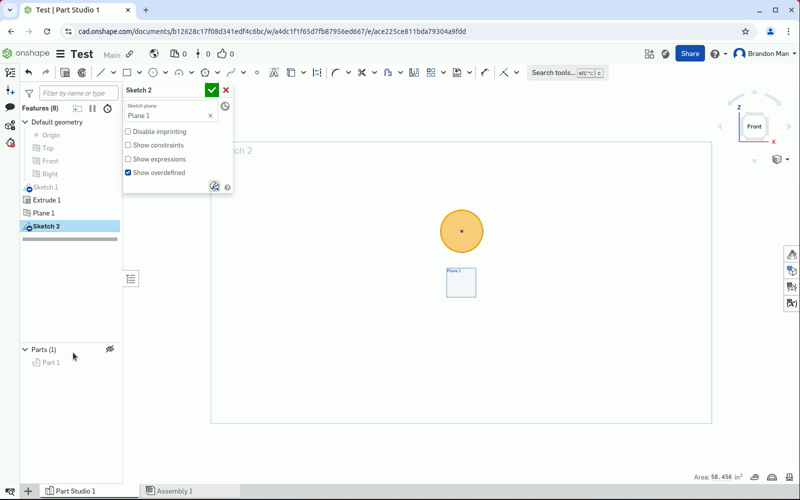
key(shift+e)
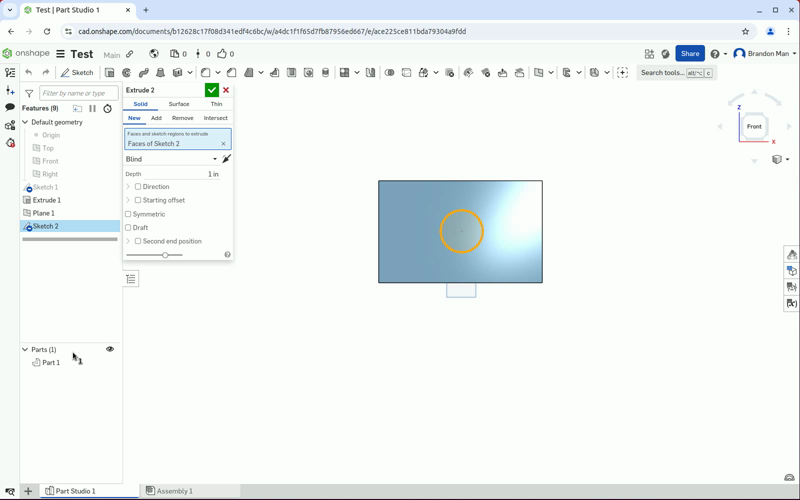
mouse_move(143, 106)
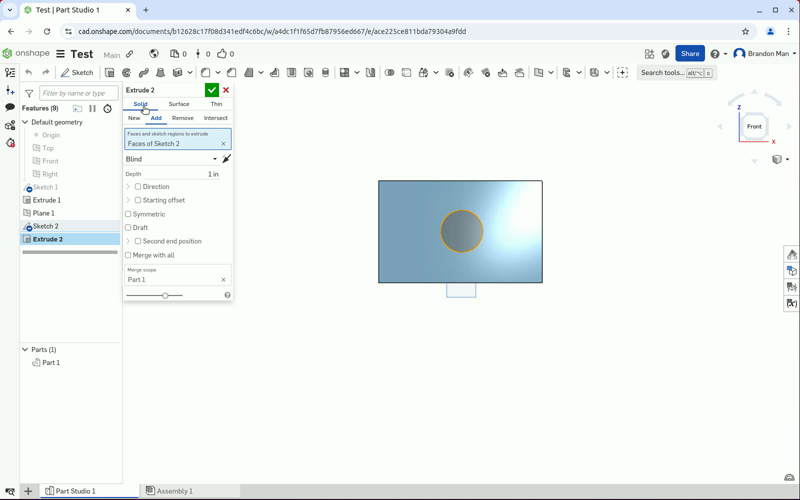
click(143, 106)
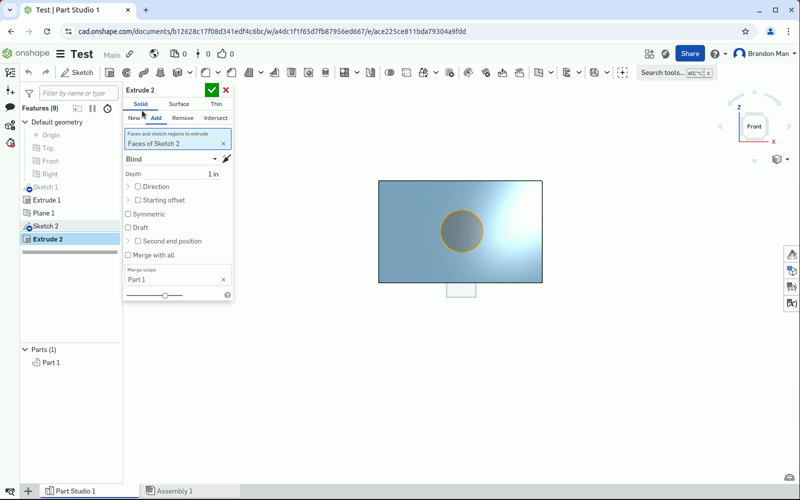
mouse_move(137, 120)
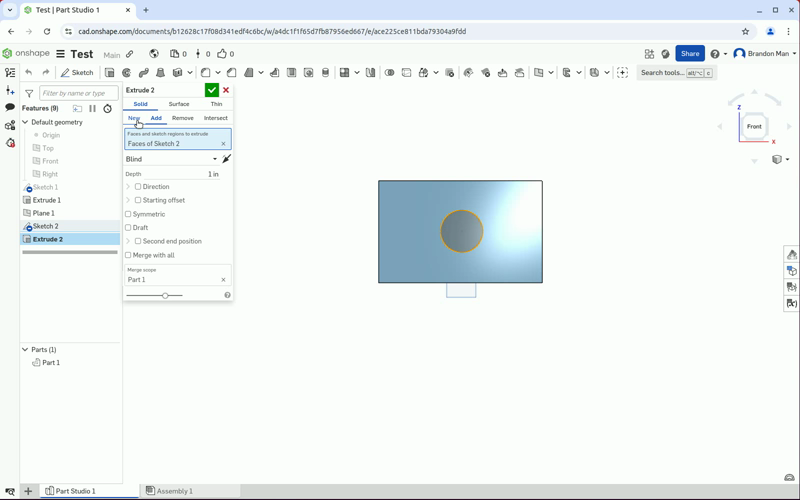
click(137, 120)
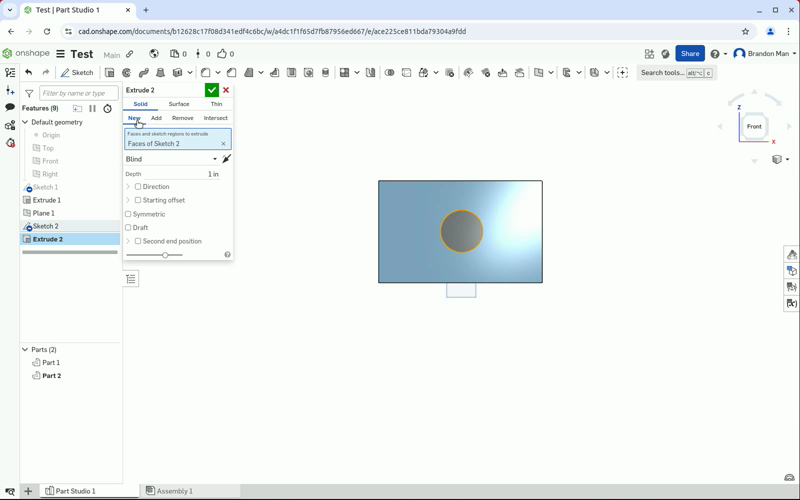
key(tab, 4)
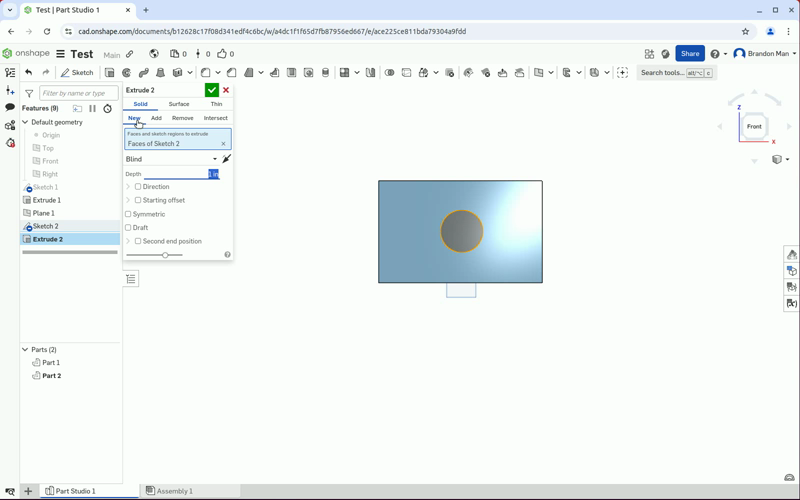
text(10.591)
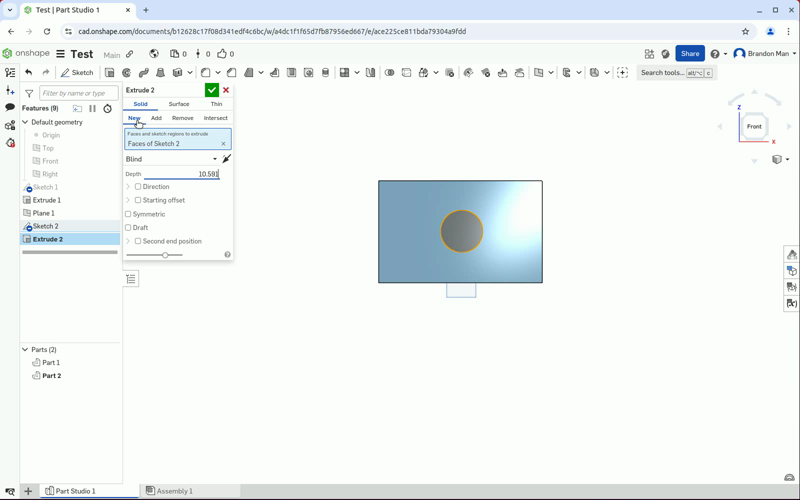
key(enter)
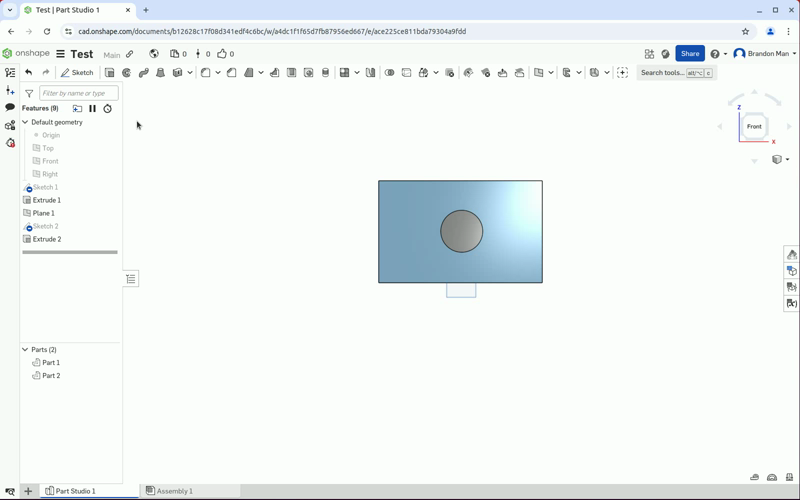
key(shift+h)
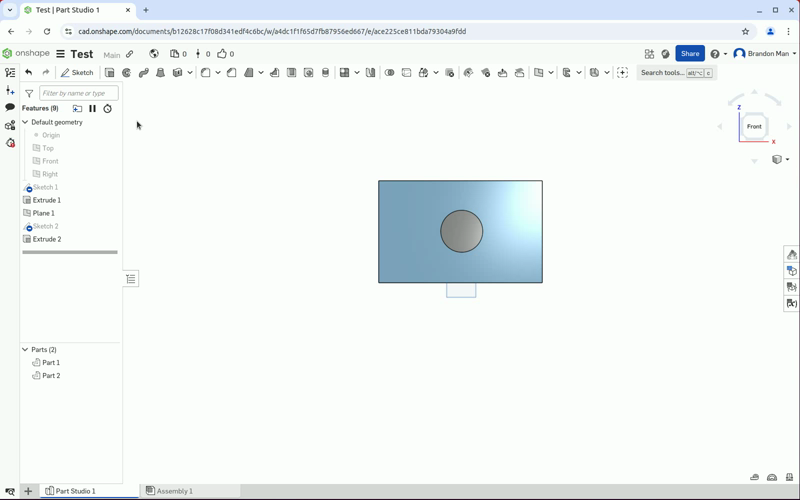
key(shift+h)
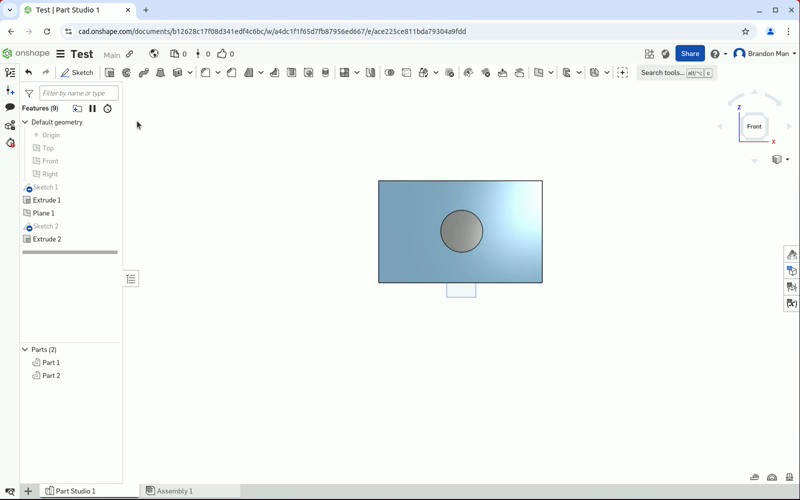
mouse_move(73, 189)
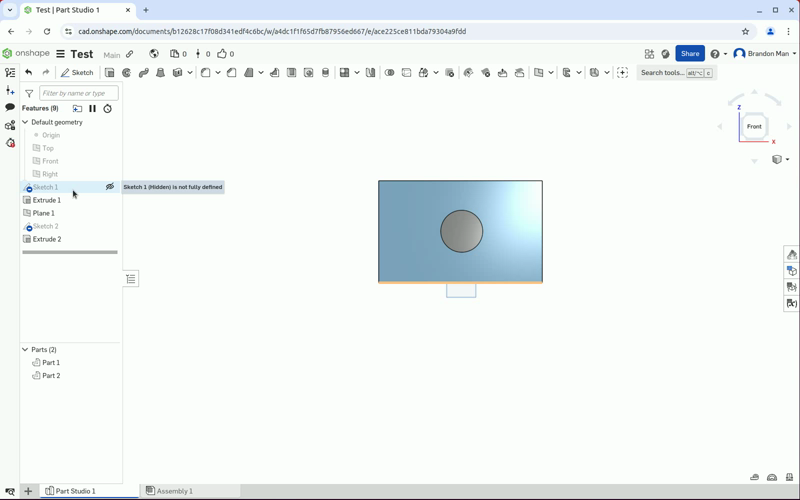
click(73, 189)
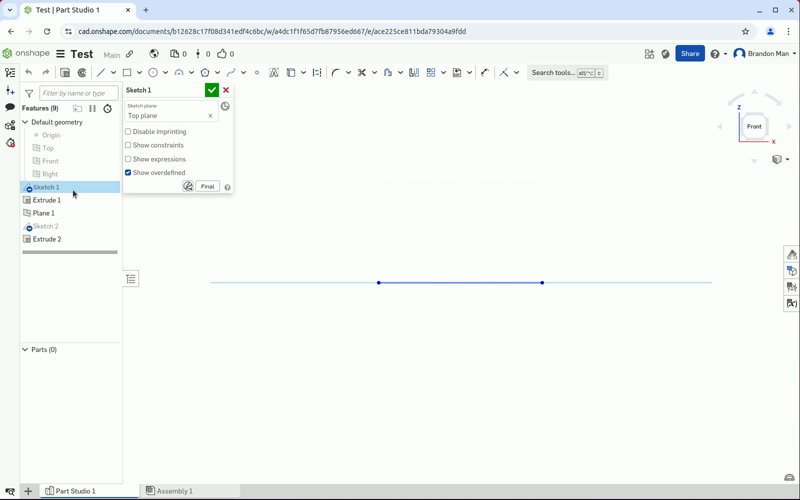
mouse_move(229, 92)
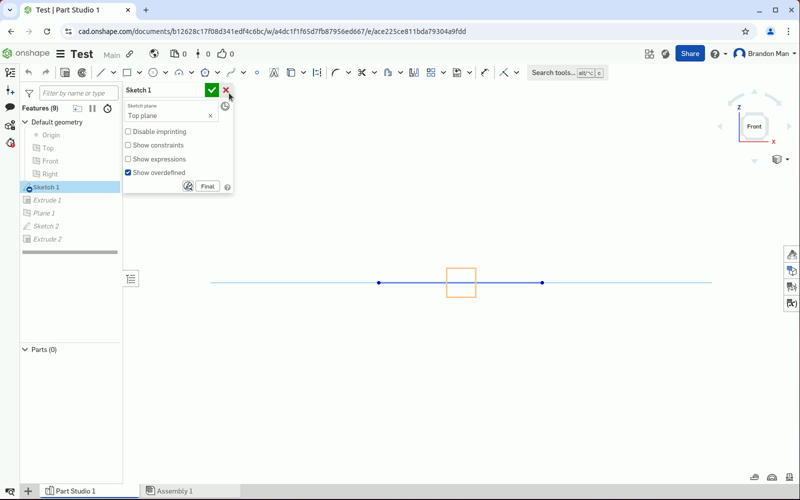
click(229, 92)
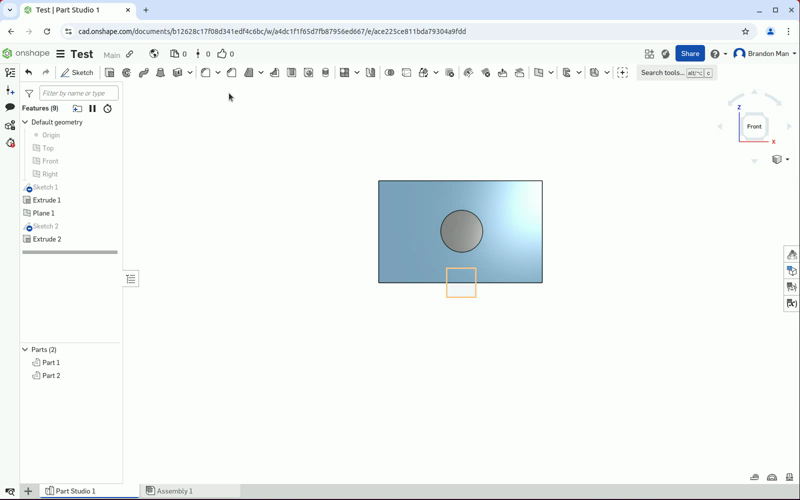
mouse_move(541, 75)
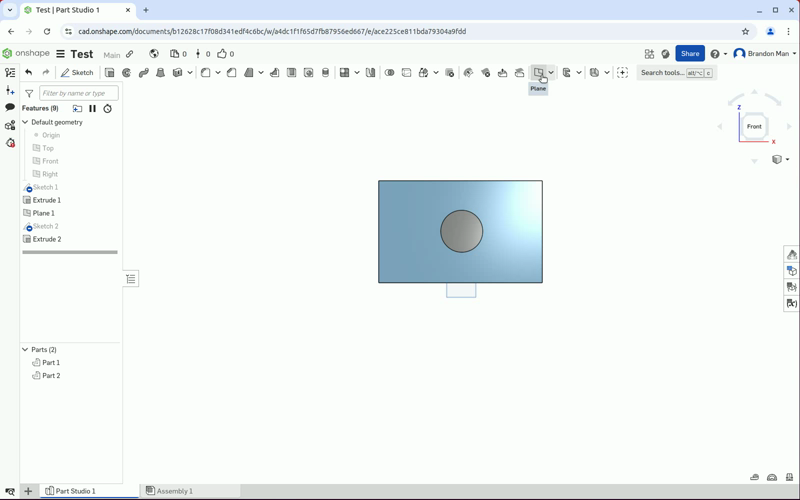
click(541, 75)
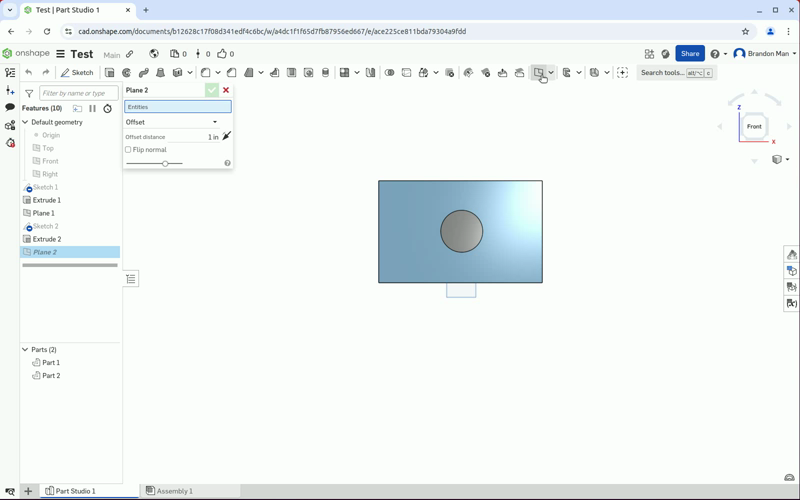
mouse_move(73, 163)
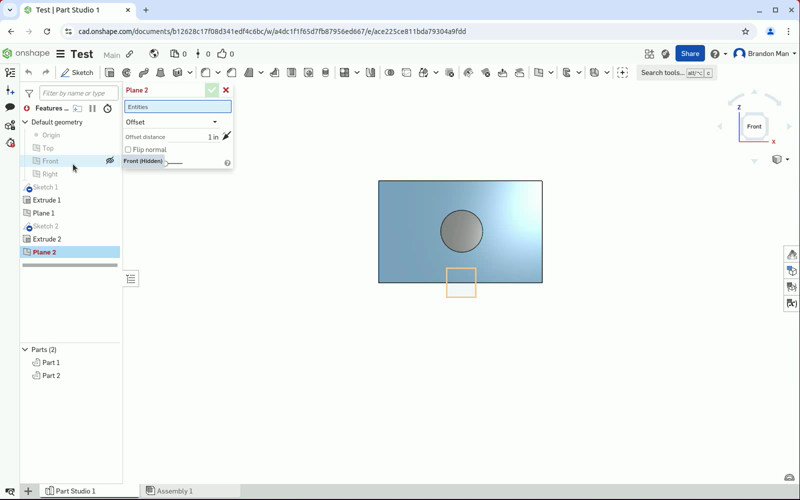
click(73, 163)
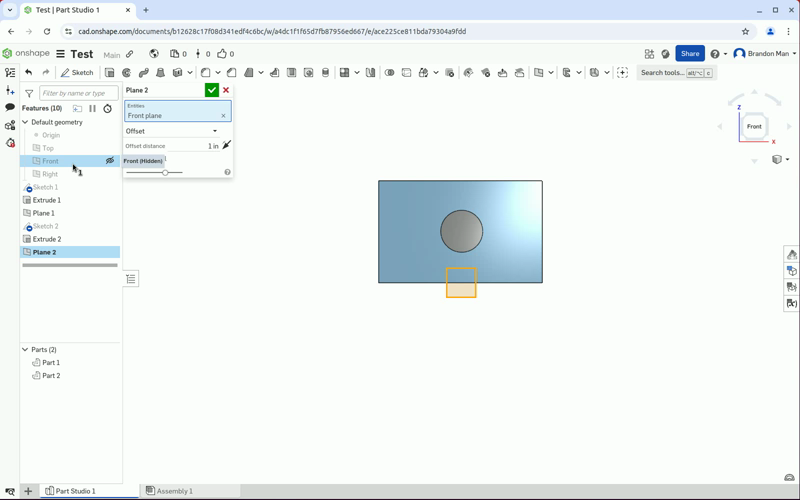
key(tab, 2)
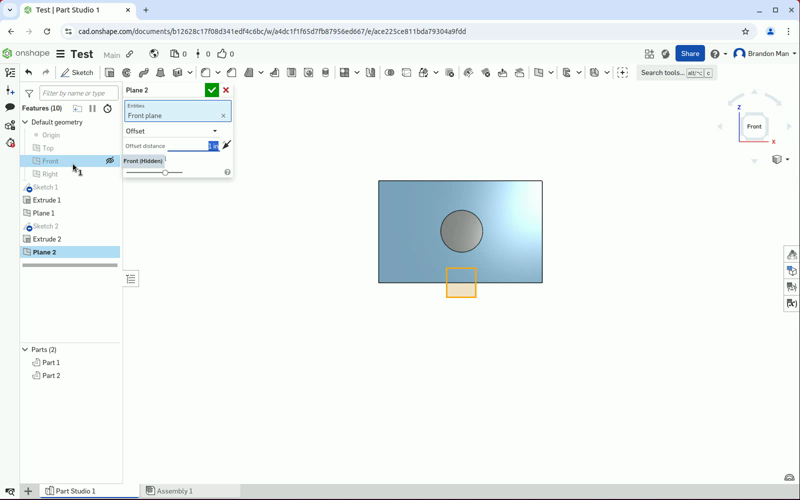
text(20.951)
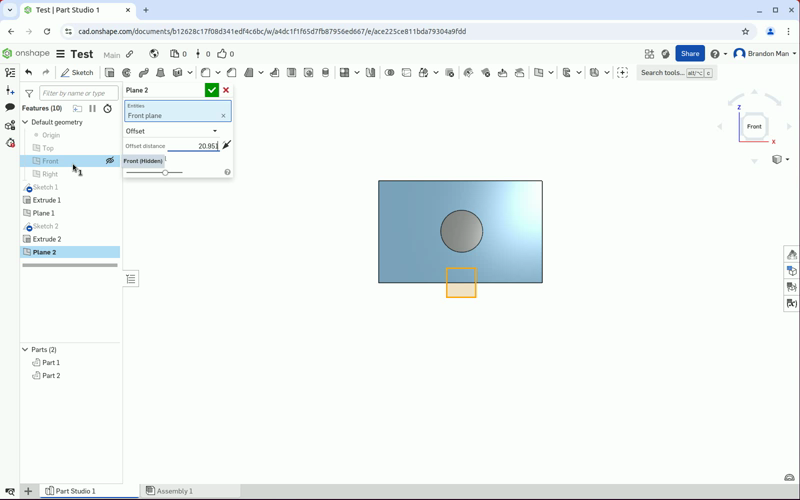
key(enter, 2)
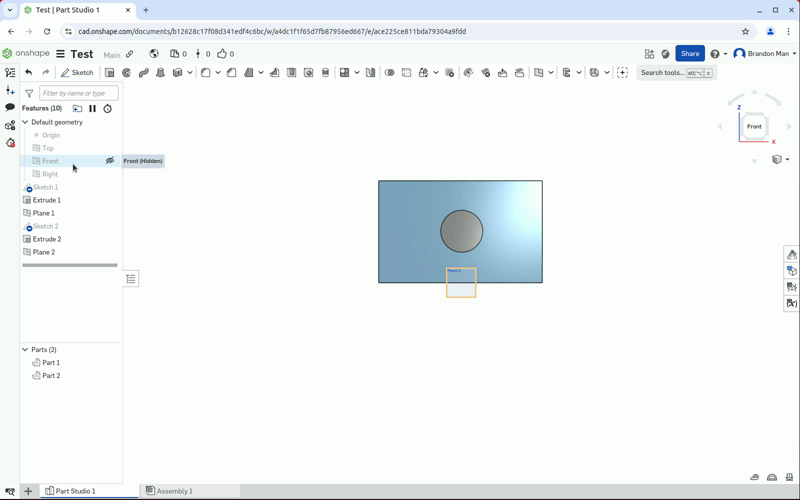
key(shift+s)
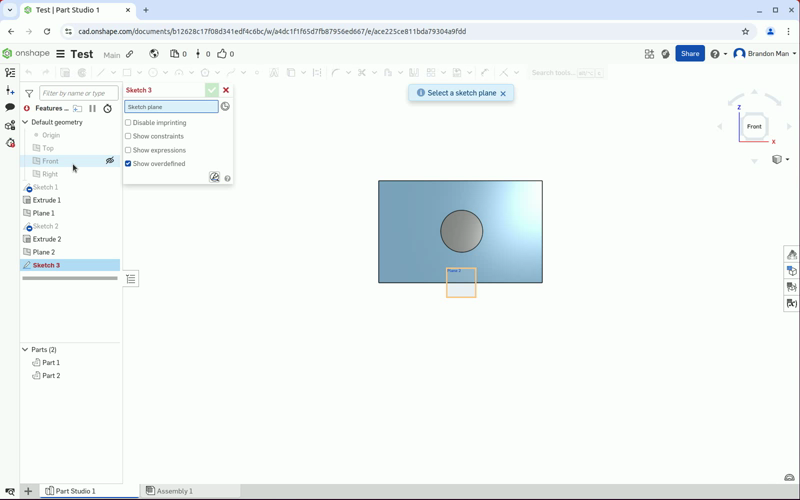
mouse_move(73, 254)
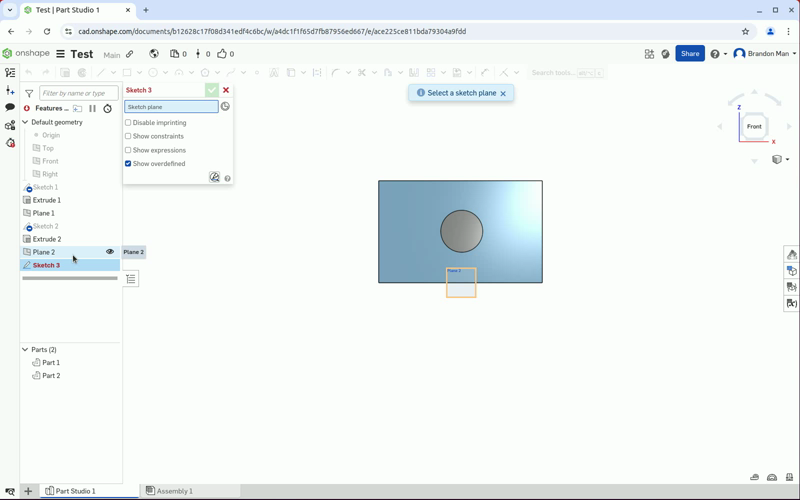
click(73, 254)
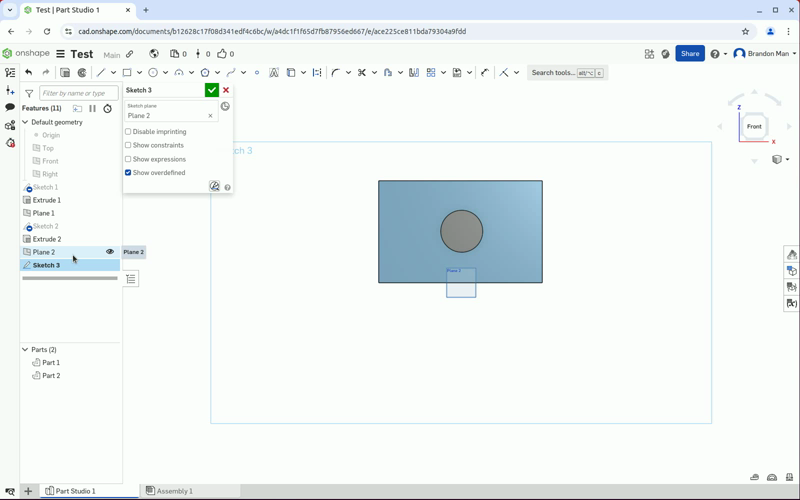
mouse_move(73, 352)
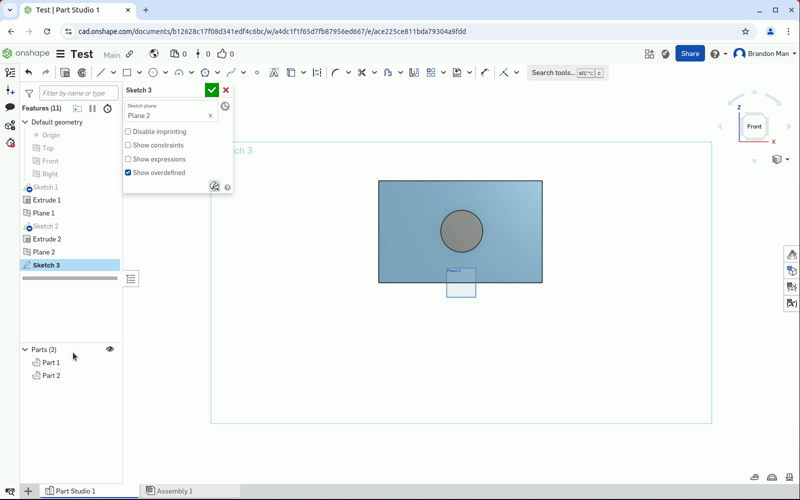
key(y)
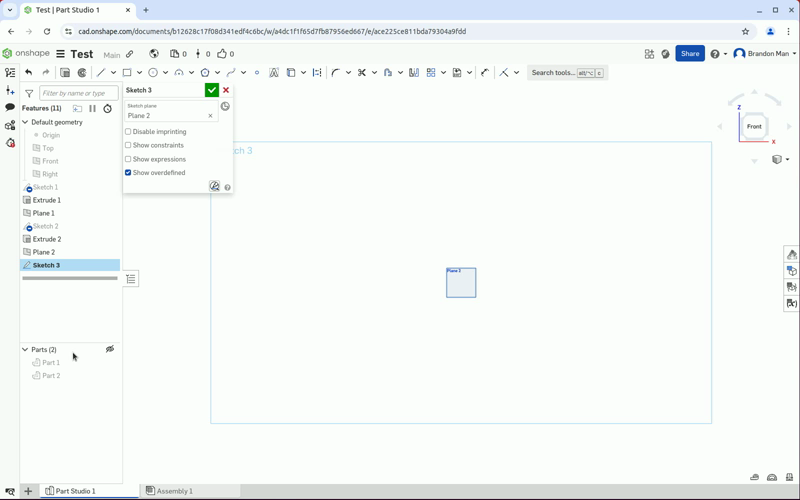
key(l)
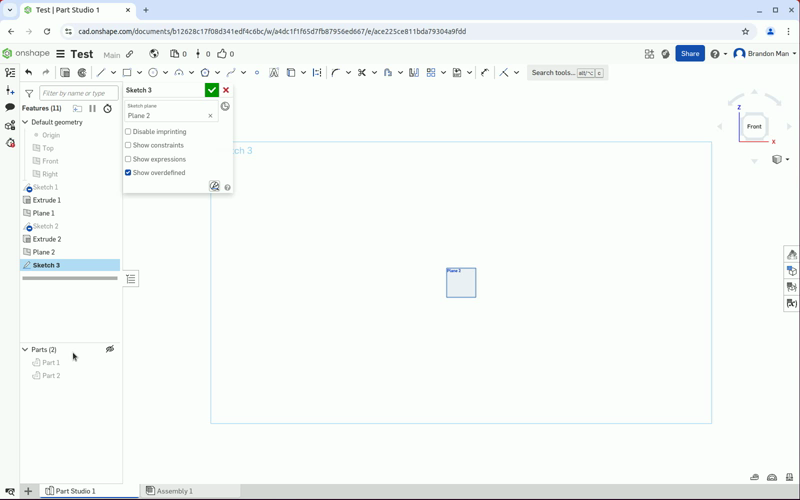
key_down(shift)
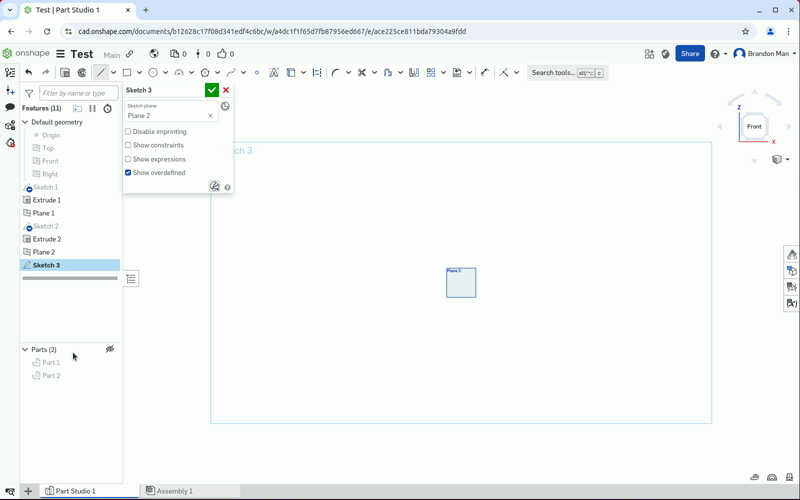
mouse_move(450, 241)
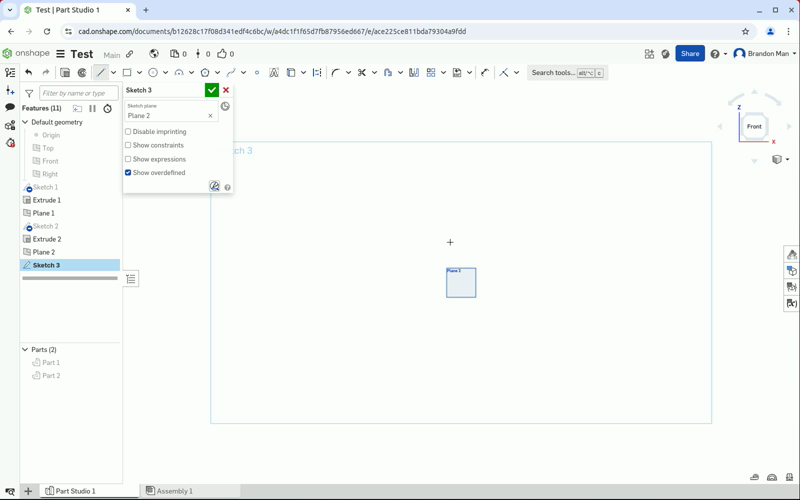
click(450, 241)
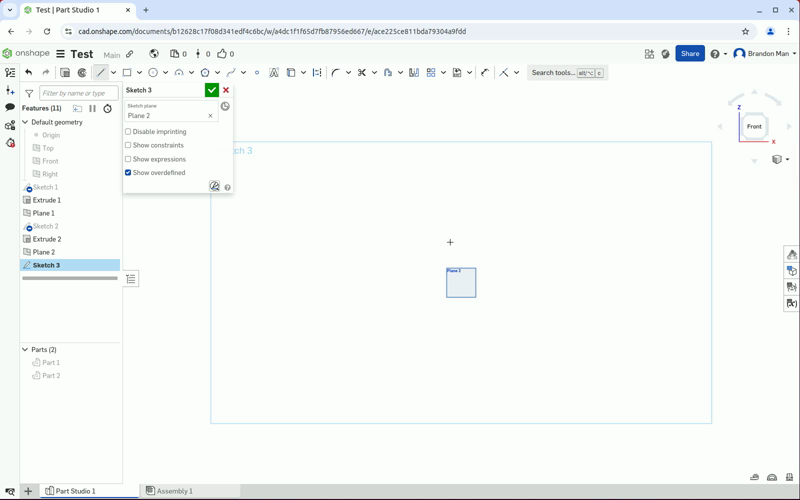
key_up(shift)
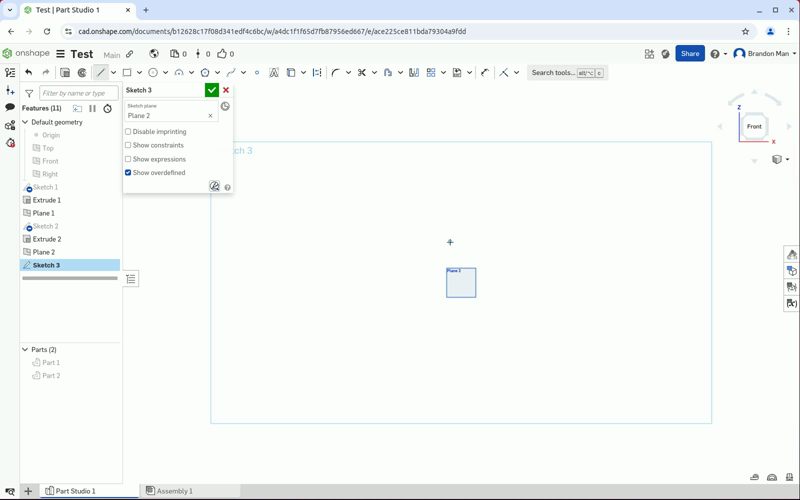
key_down(shift)
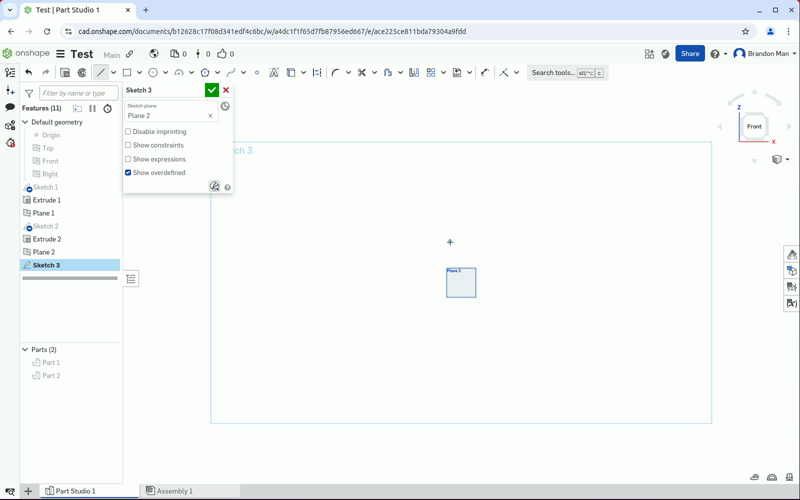
mouse_move(480, 241)
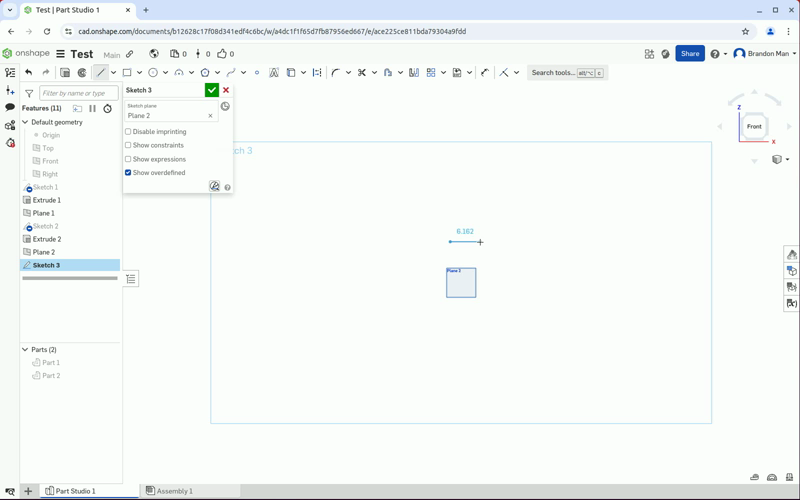
mouse_move(471, 241)
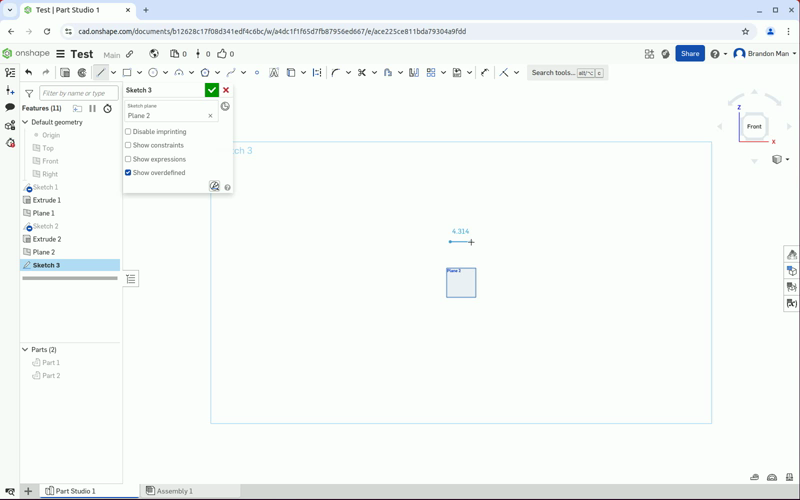
click(471, 241)
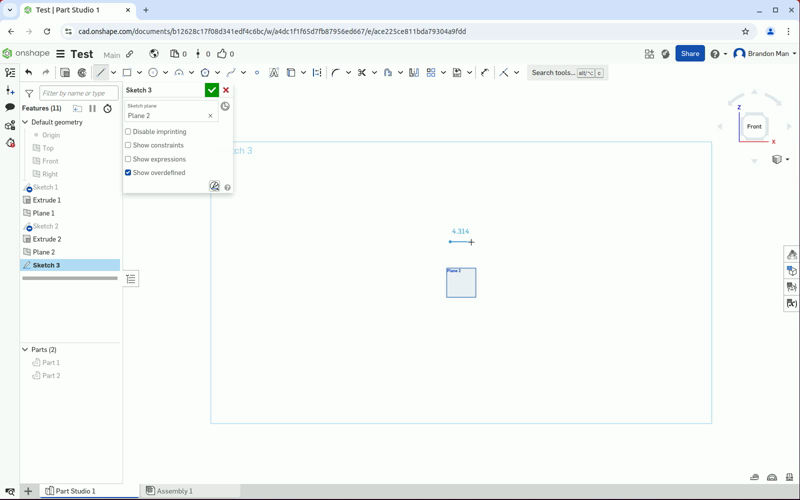
key_up(shift)
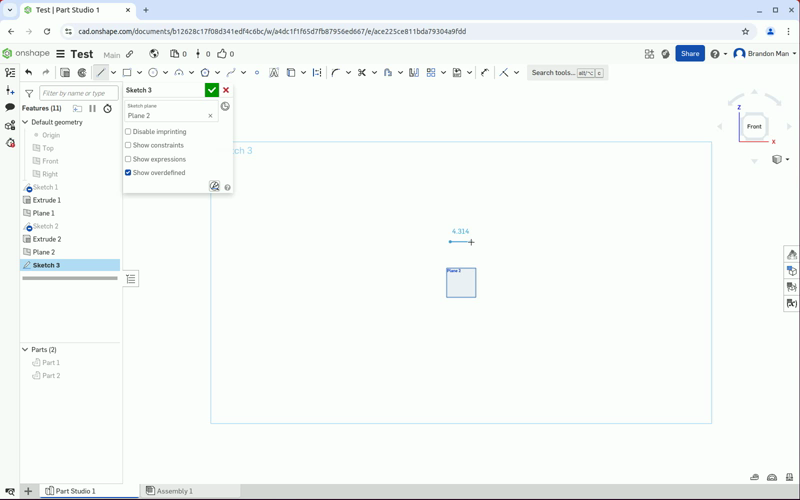
key_down(shift)
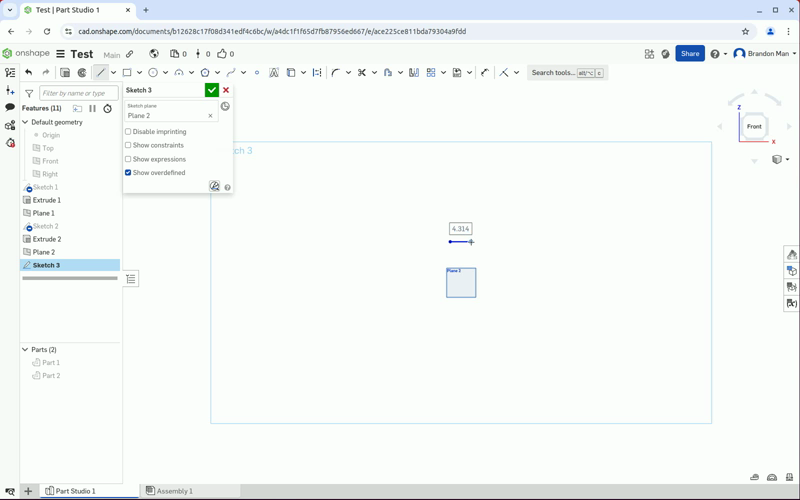
mouse_move(501, 241)
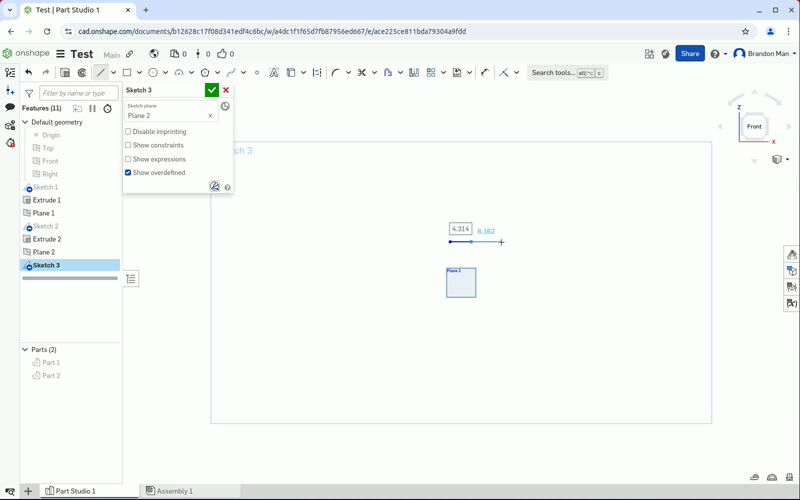
mouse_move(471, 221)
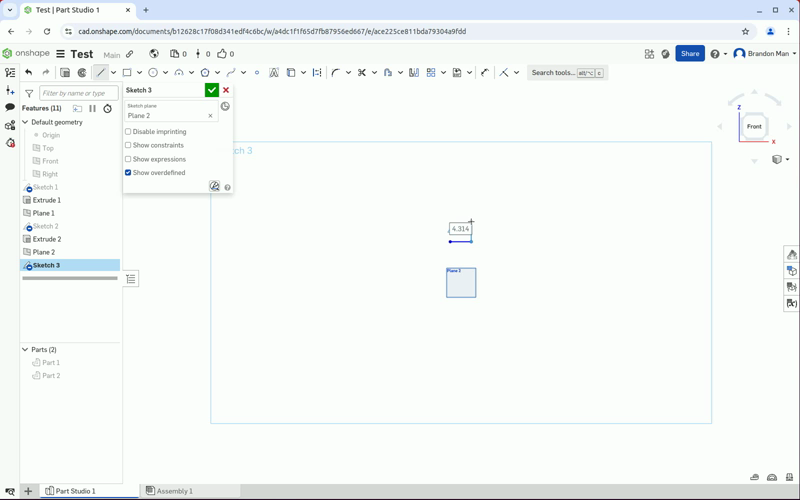
click(471, 221)
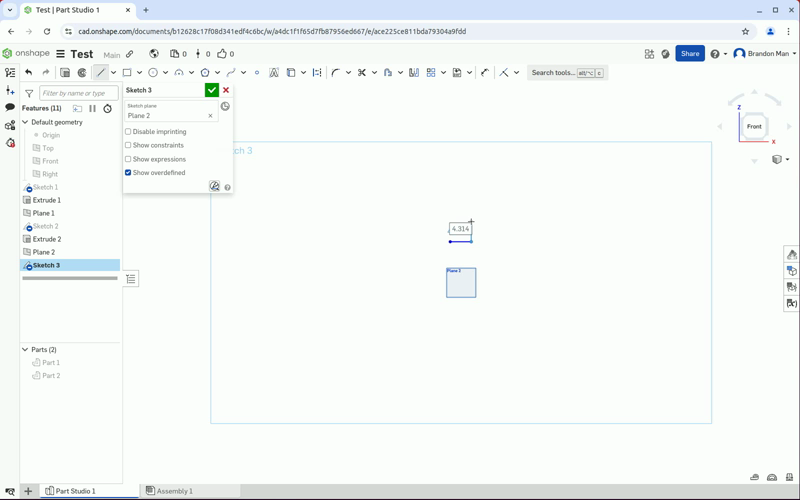
key_up(shift)
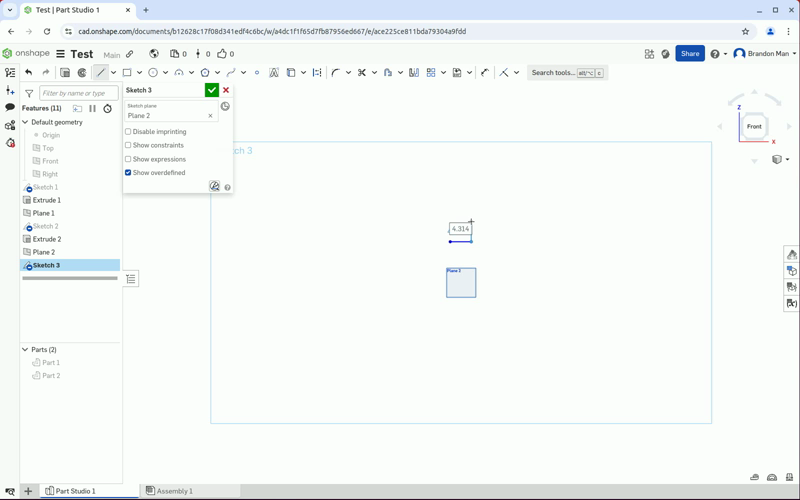
key_down(shift)
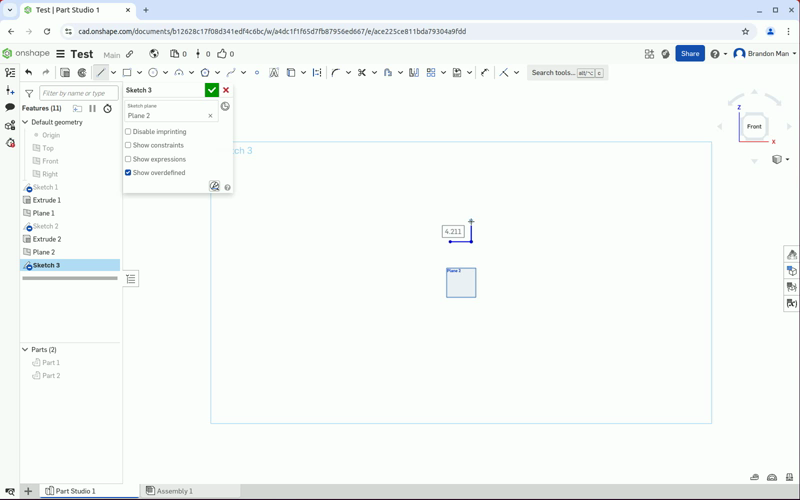
mouse_move(501, 221)
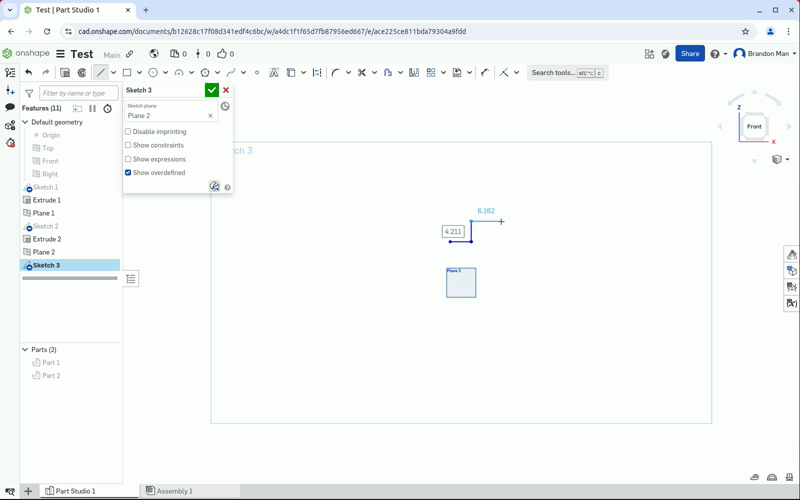
mouse_move(450, 221)
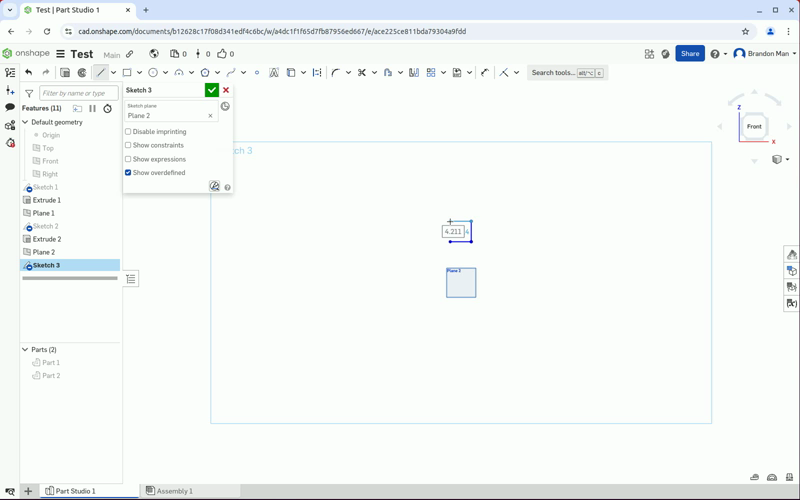
click(450, 221)
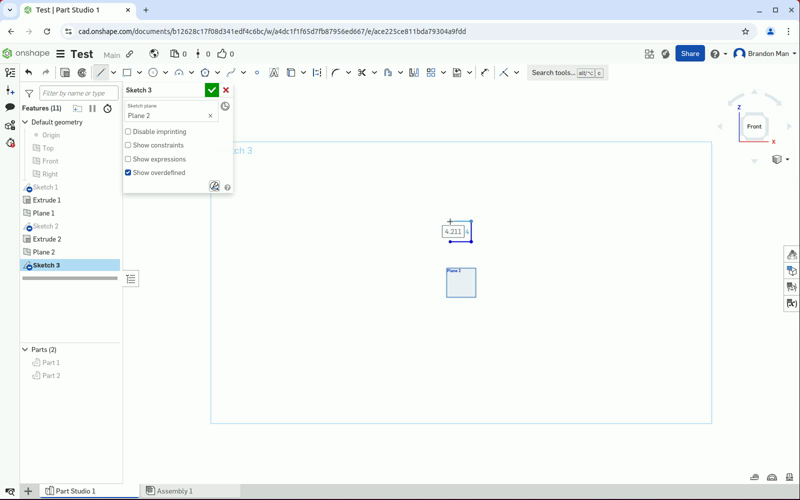
key_up(shift)
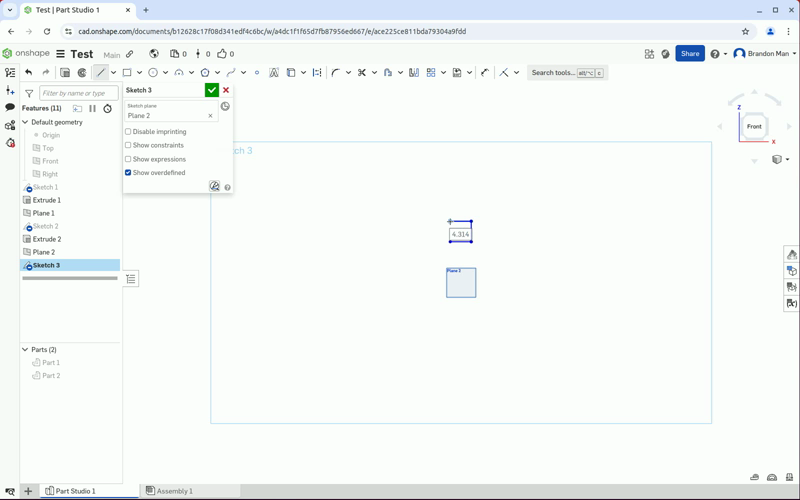
mouse_move(480, 221)
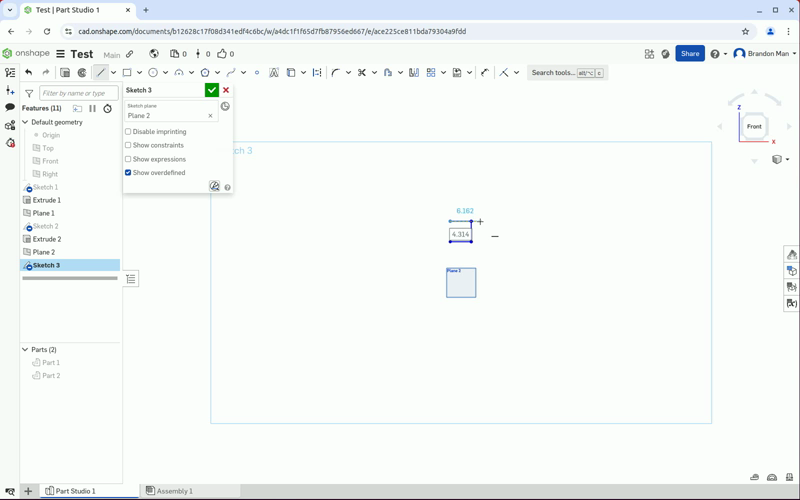
key_down(shift)
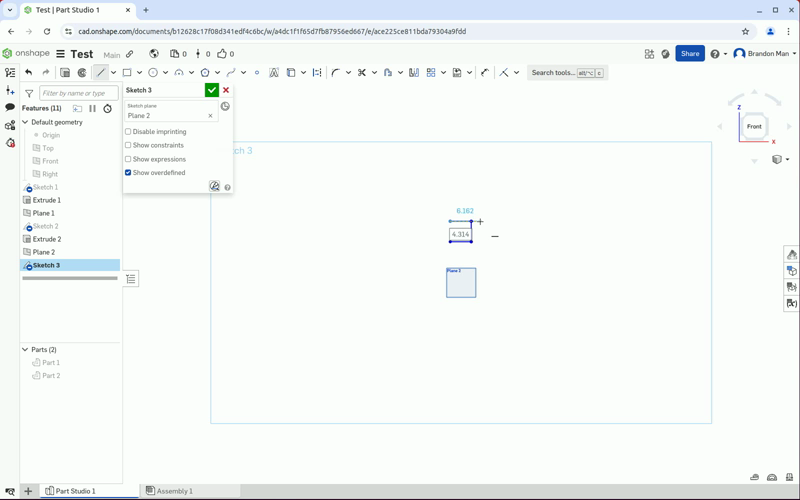
mouse_move(450, 241)
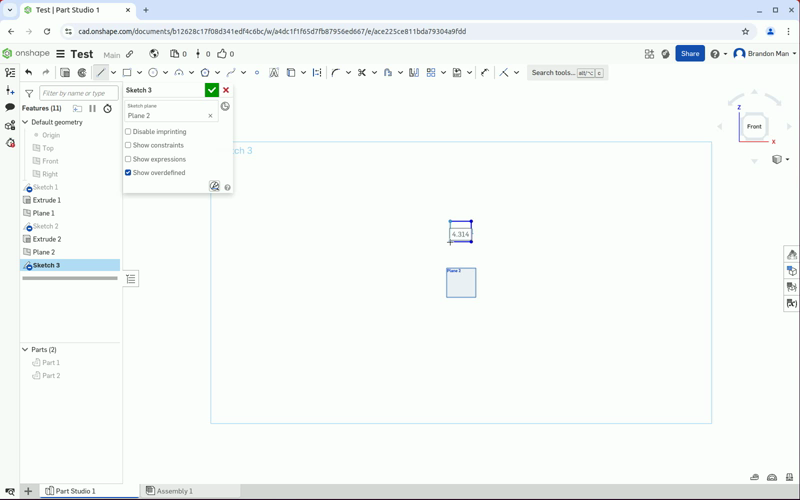
key_up(shift)
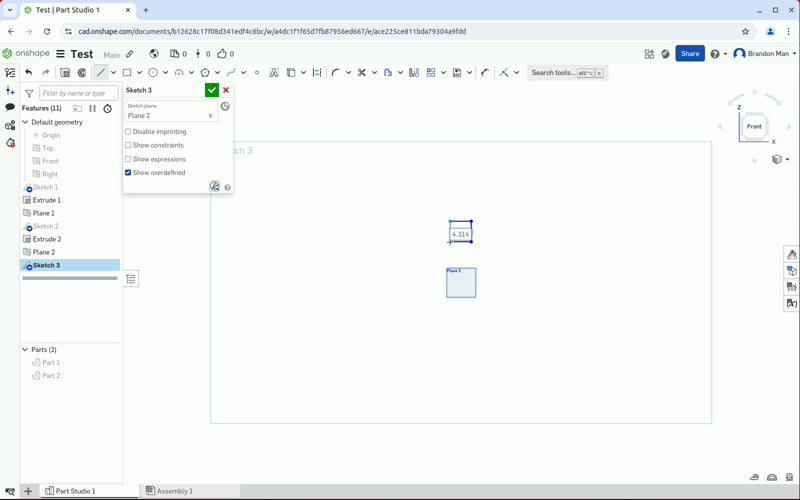
click(450, 241)
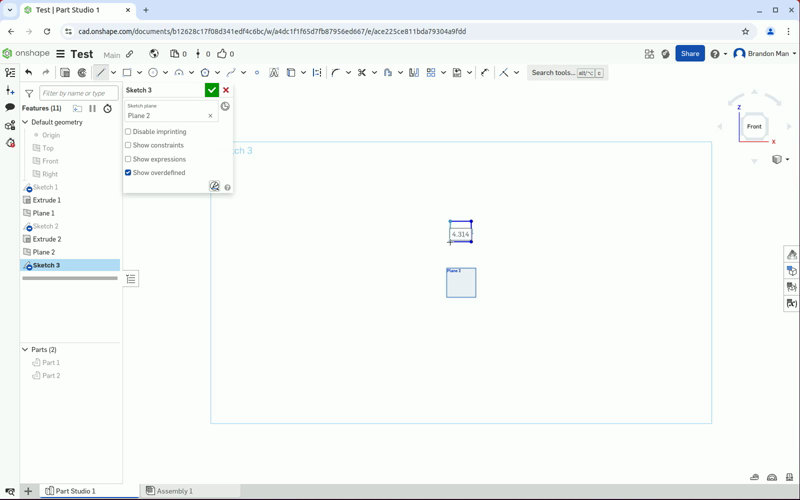
key(esc)
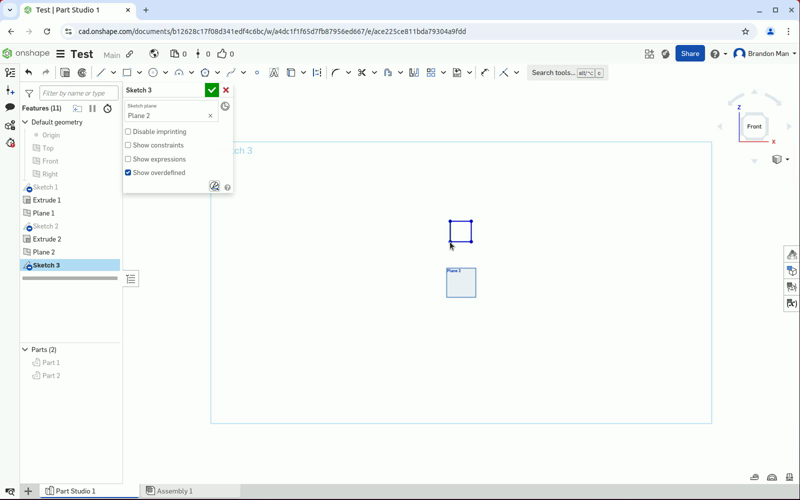
mouse_move(460, 235)
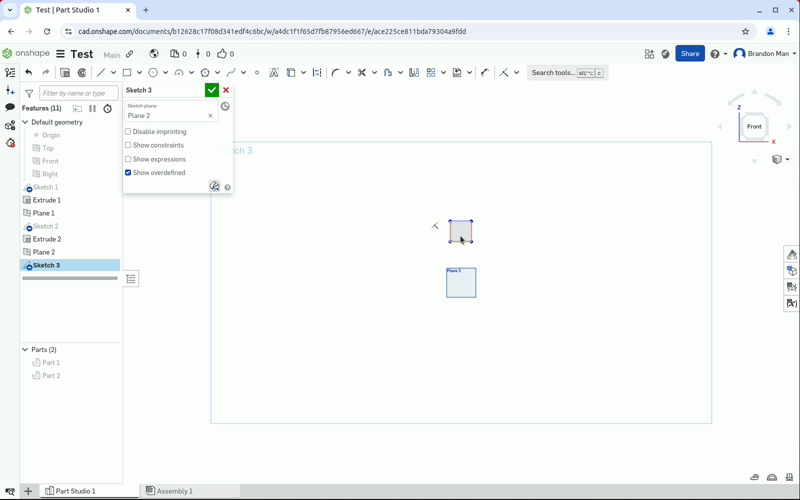
scroll(6)
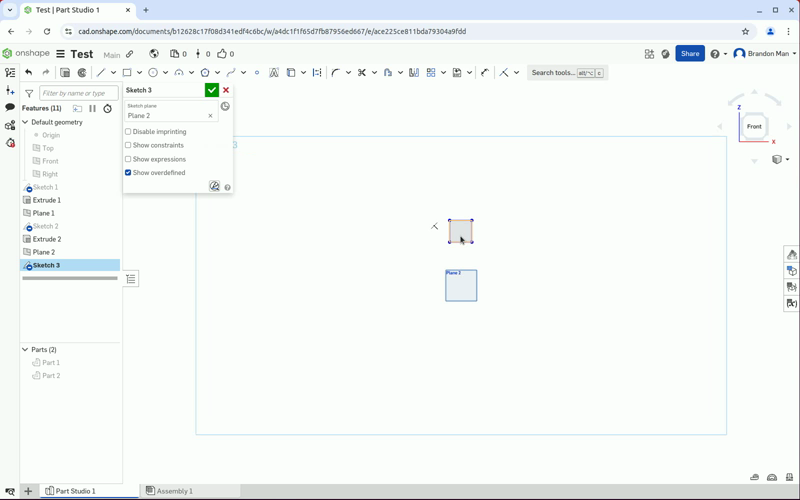
scroll(6)
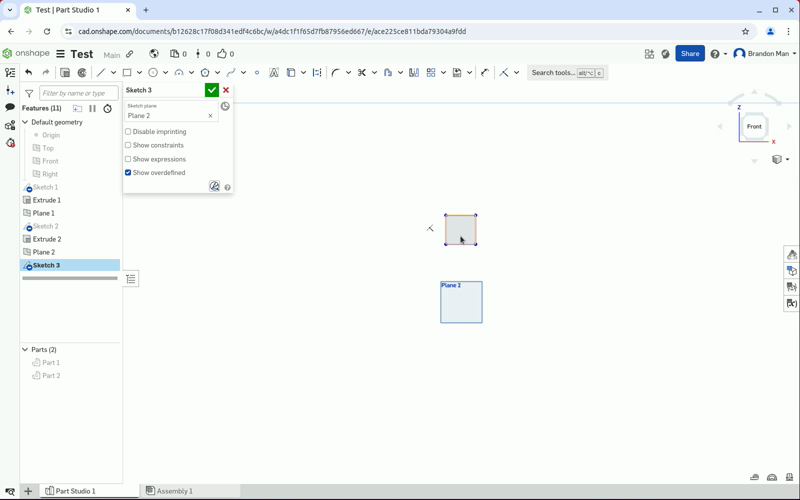
scroll(6)
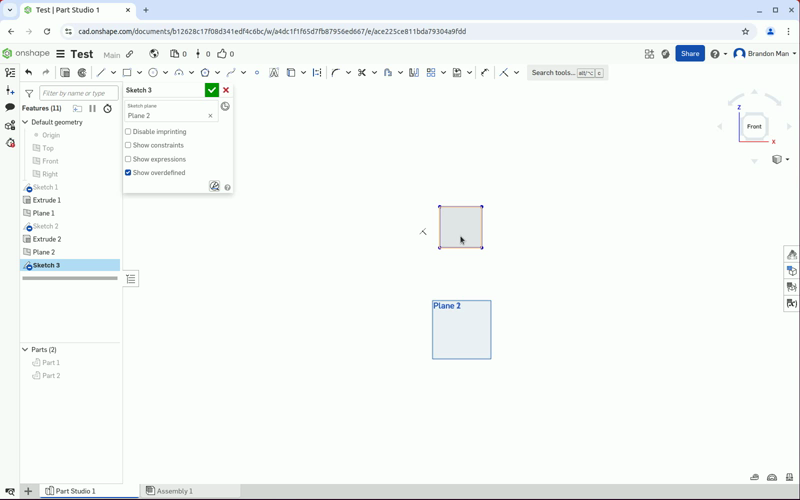
scroll(6)
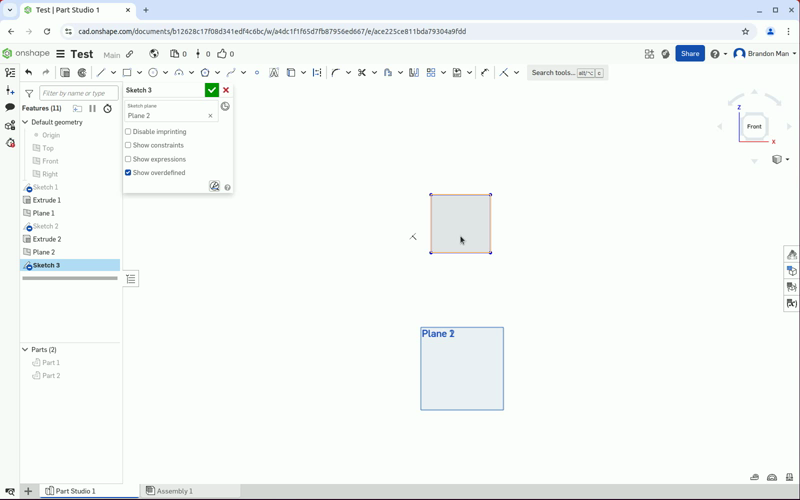
scroll(6)
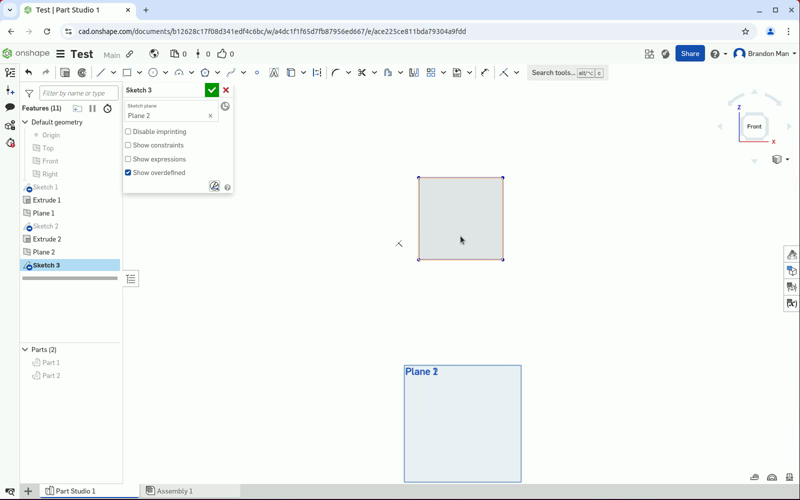
scroll(6)
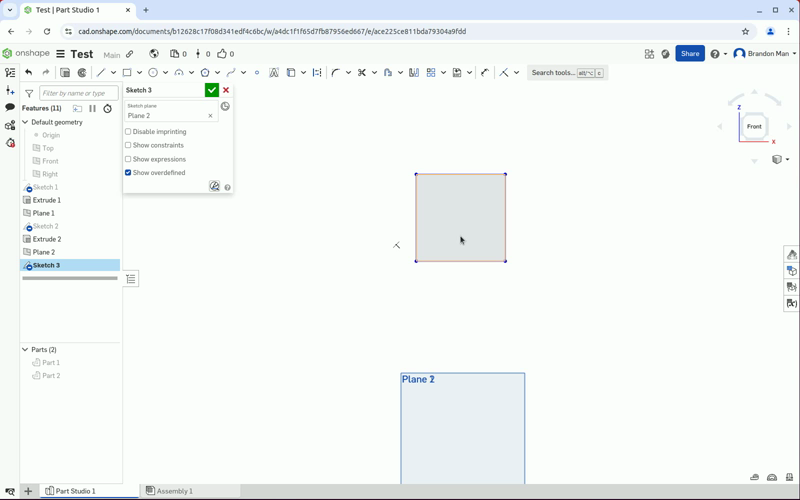
scroll(6)
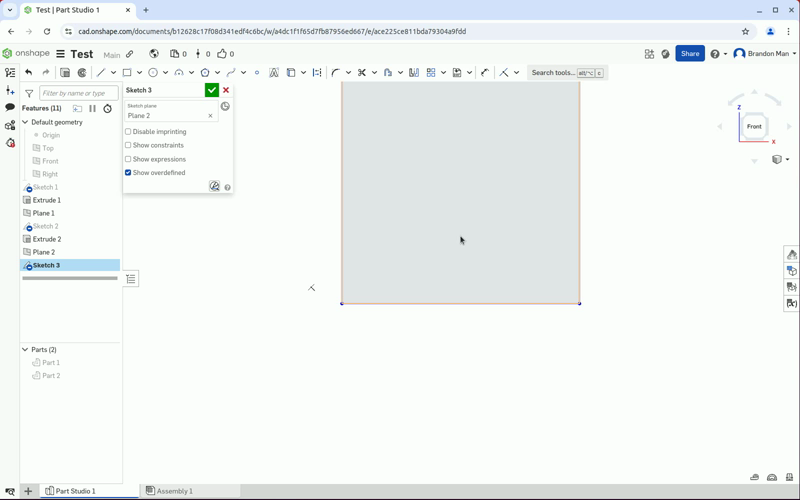
click(460, 235)
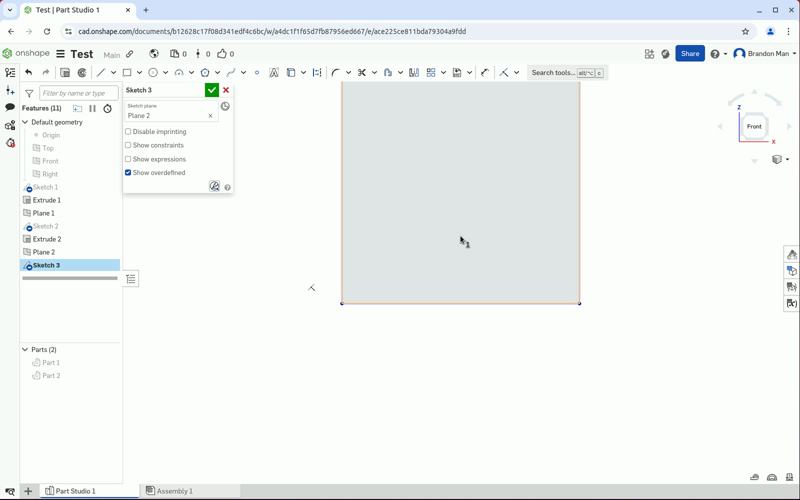
scroll(-6)
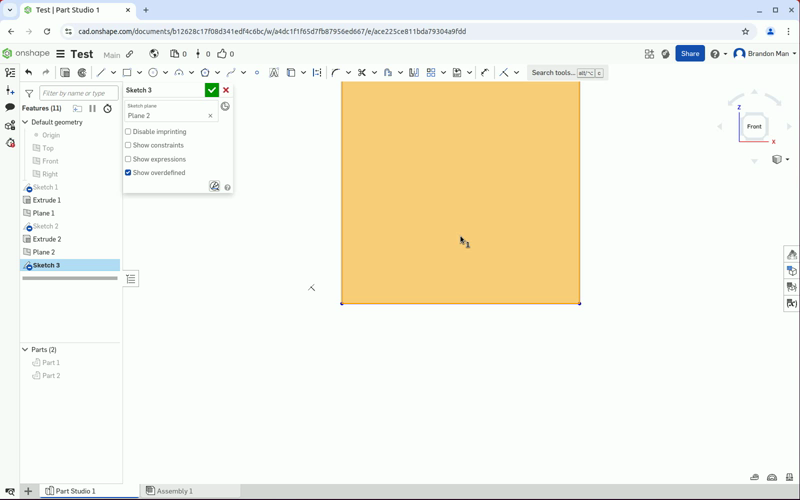
scroll(-6)
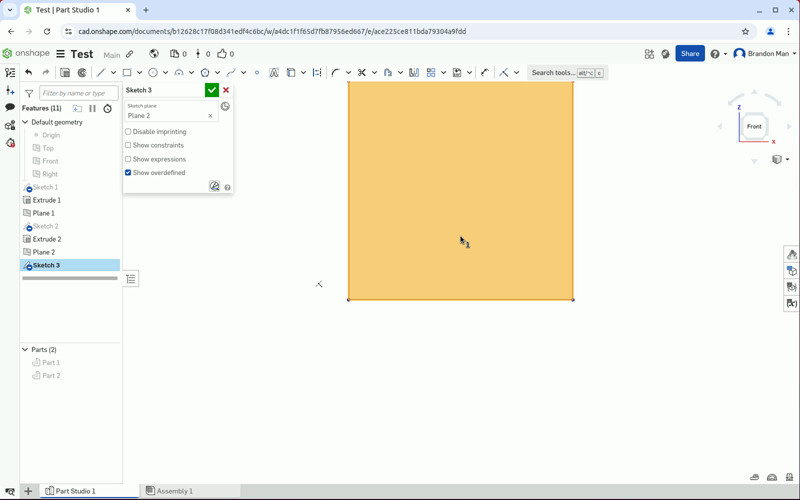
scroll(-6)
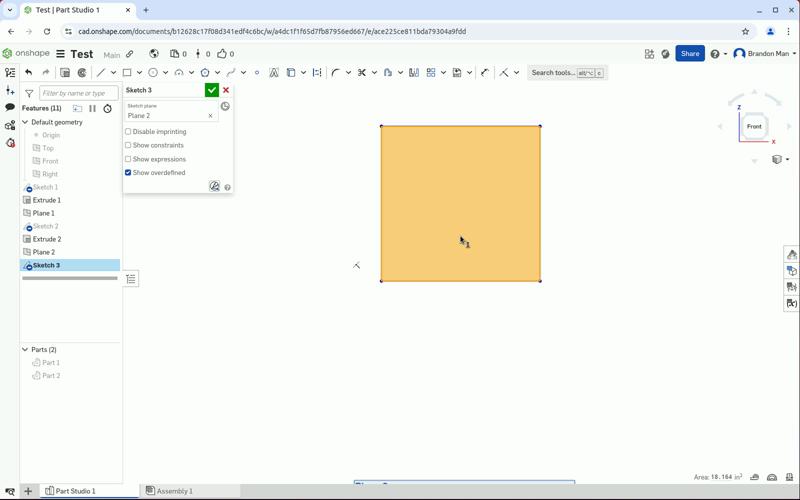
scroll(-6)
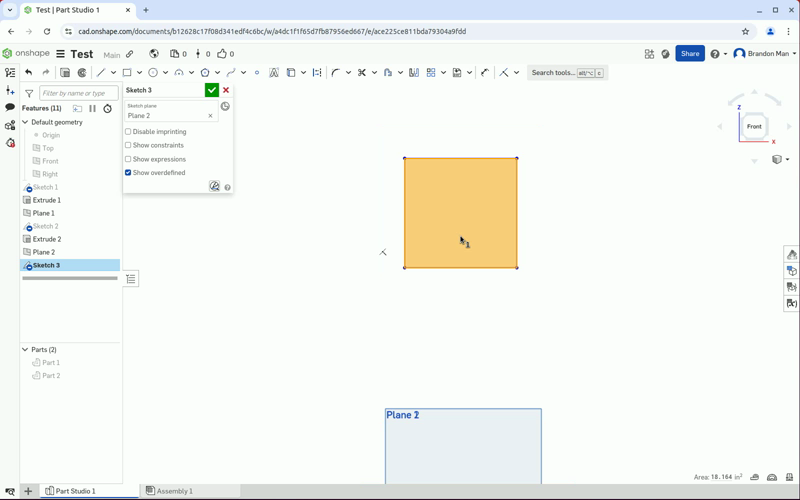
scroll(-6)
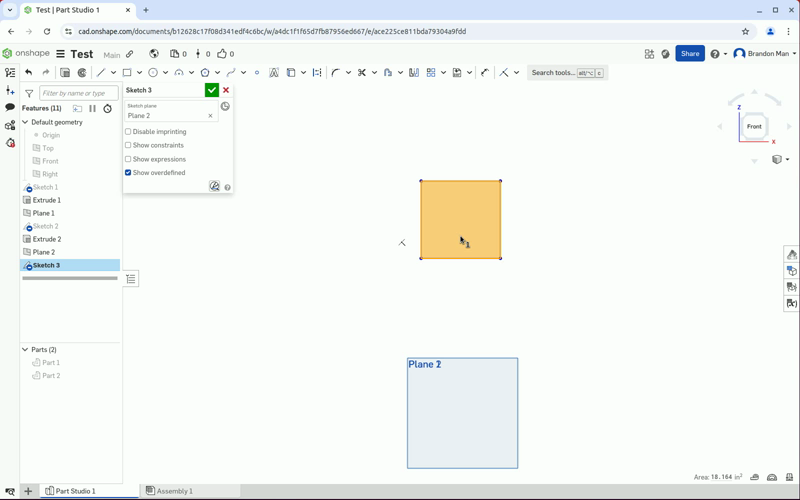
scroll(-6)
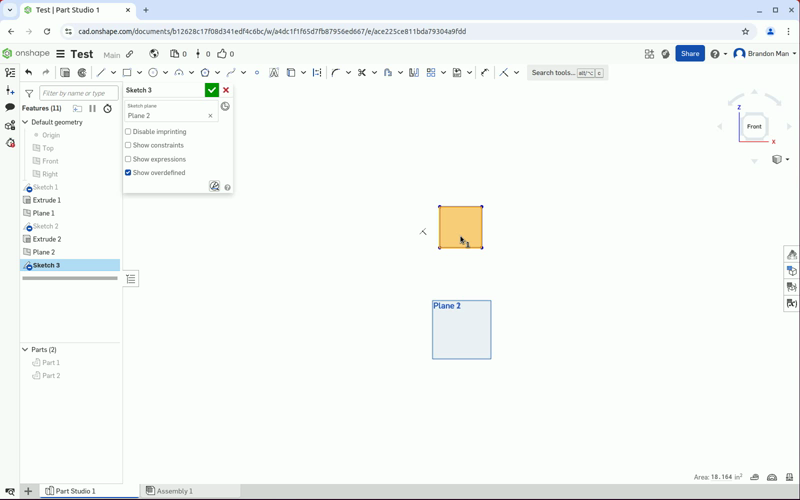
scroll(-6)
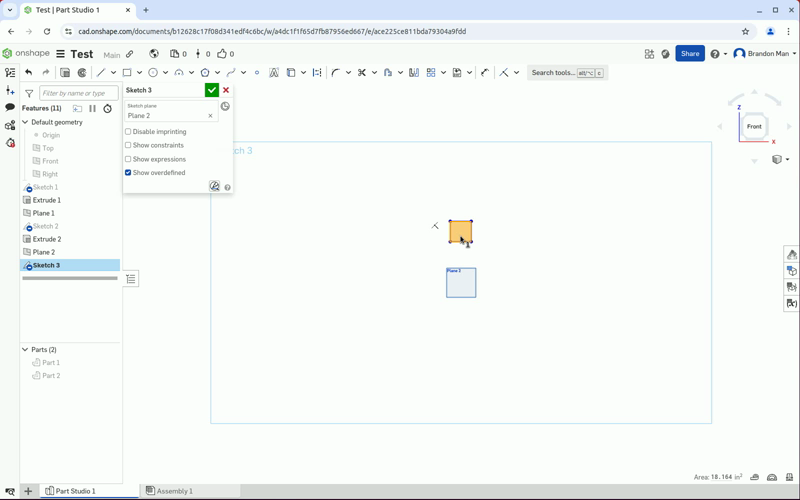
mouse_move(73, 352)
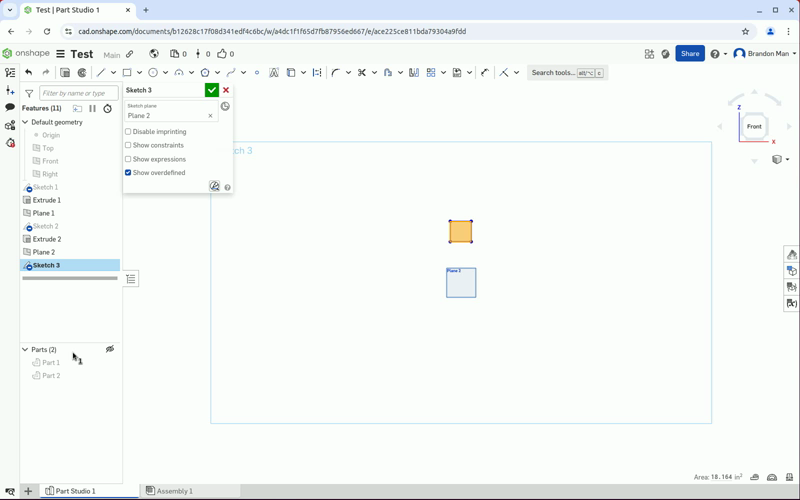
key(shift+y)
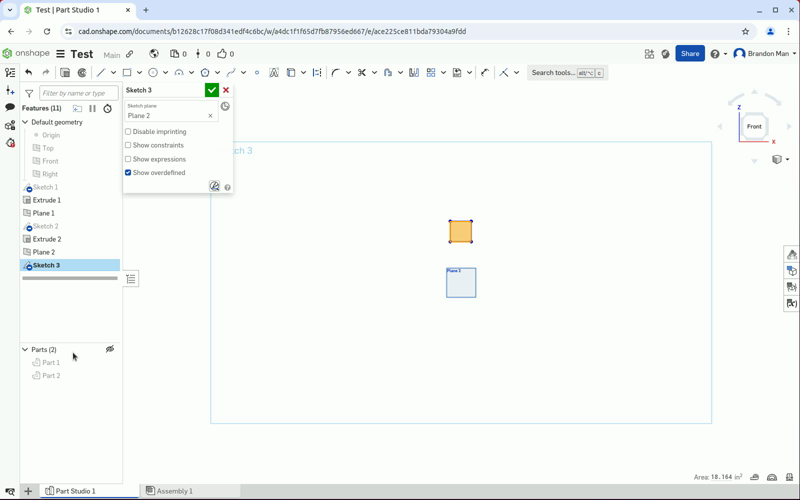
key(shift+e)
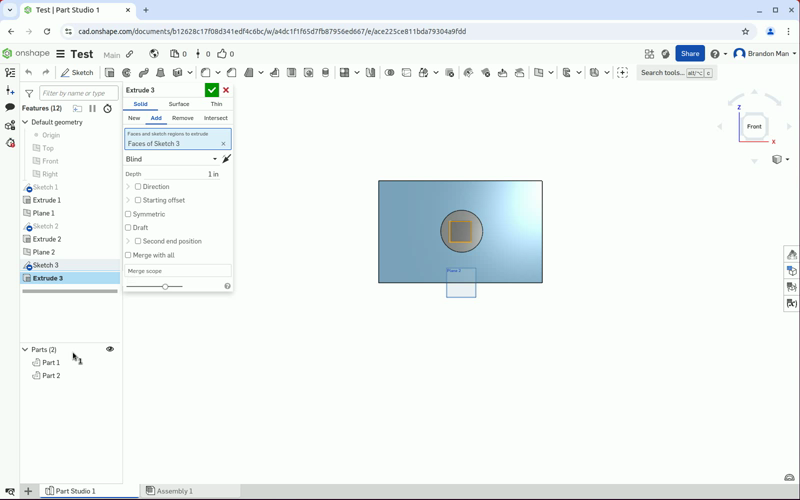
mouse_move(143, 106)
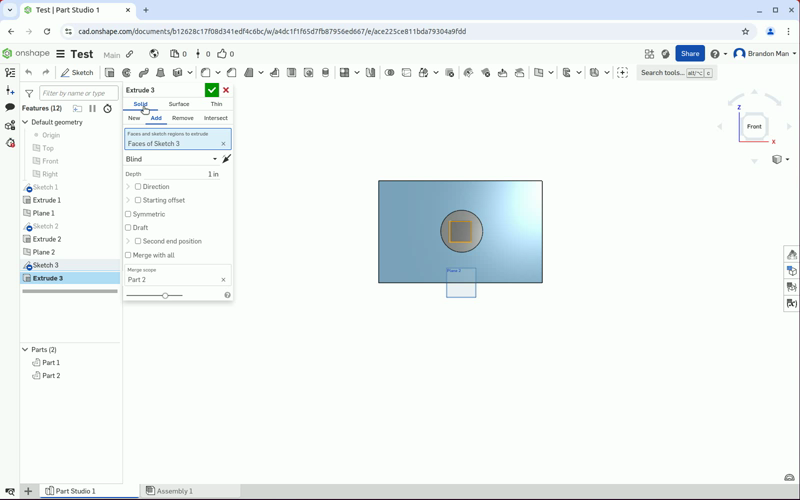
click(143, 106)
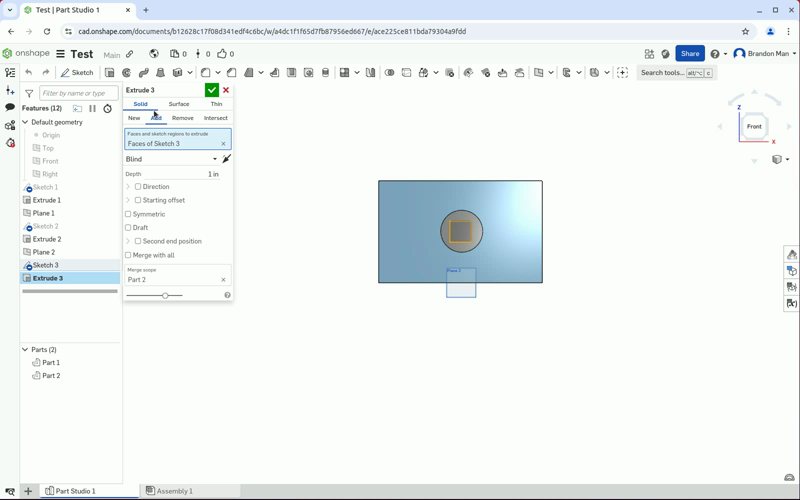
mouse_move(186, 120)
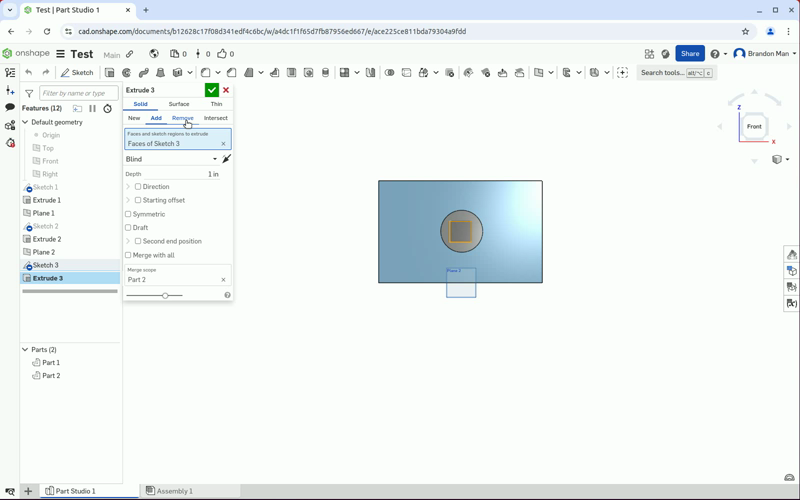
click(186, 120)
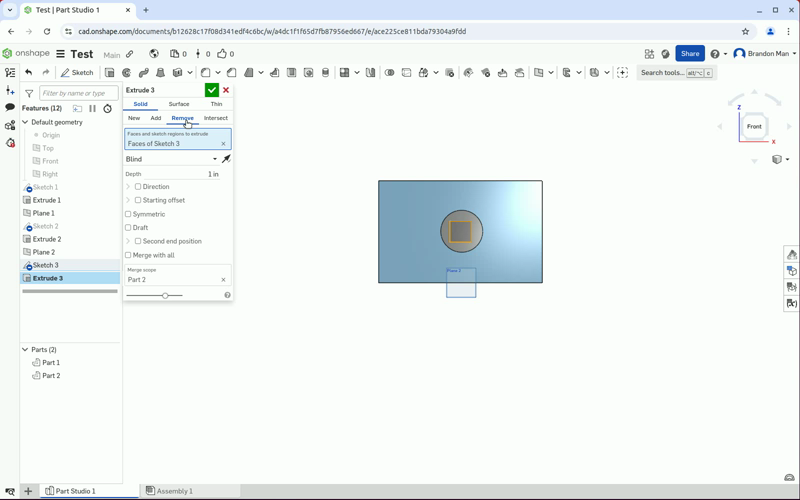
key(tab, 4)
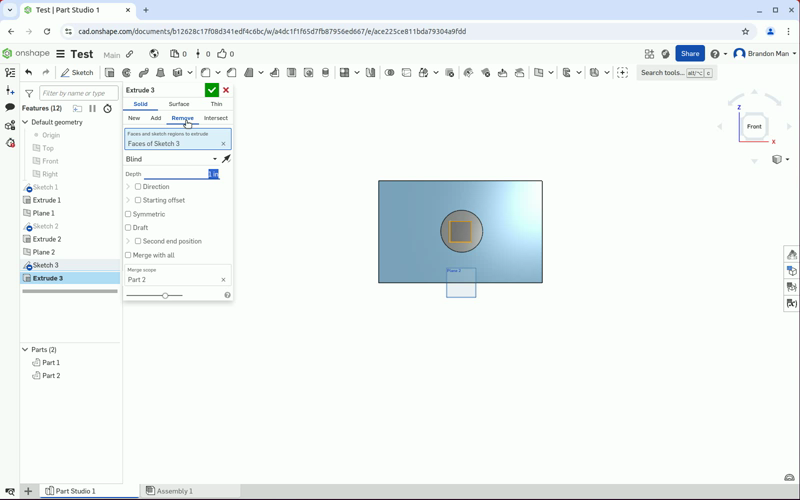
text(2.166)
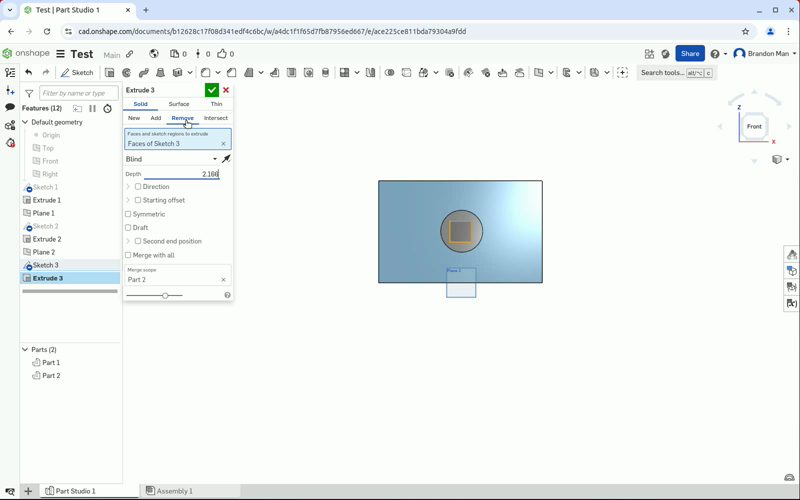
key(tab, 6)
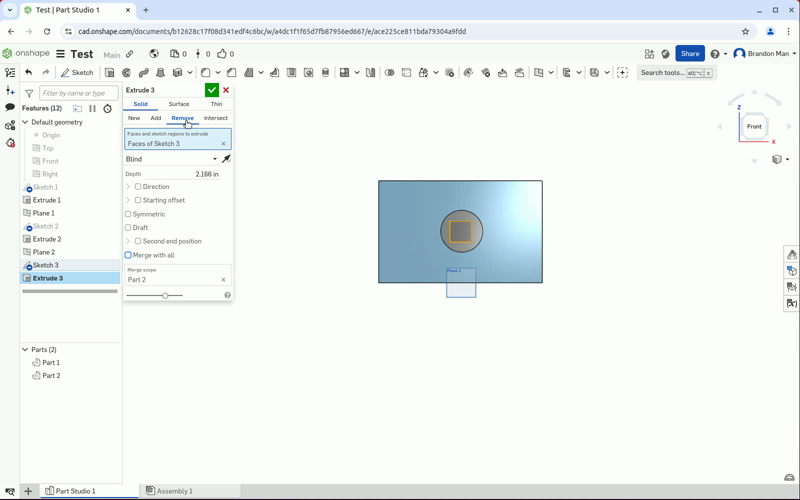
key(space)
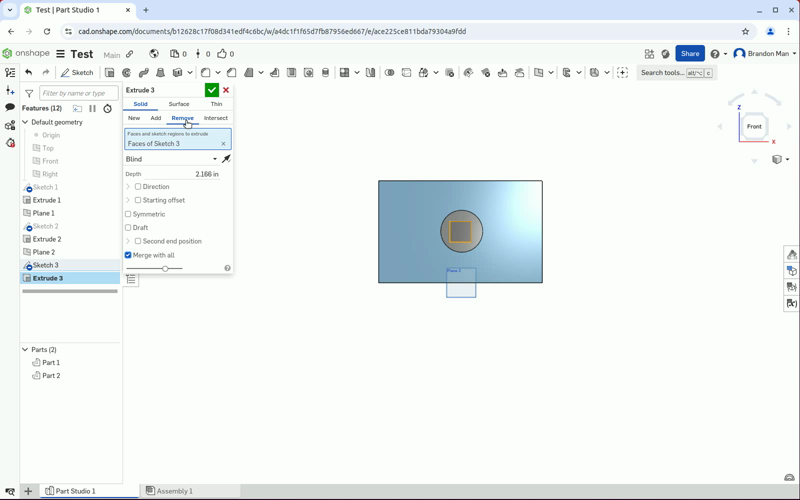
key(enter)
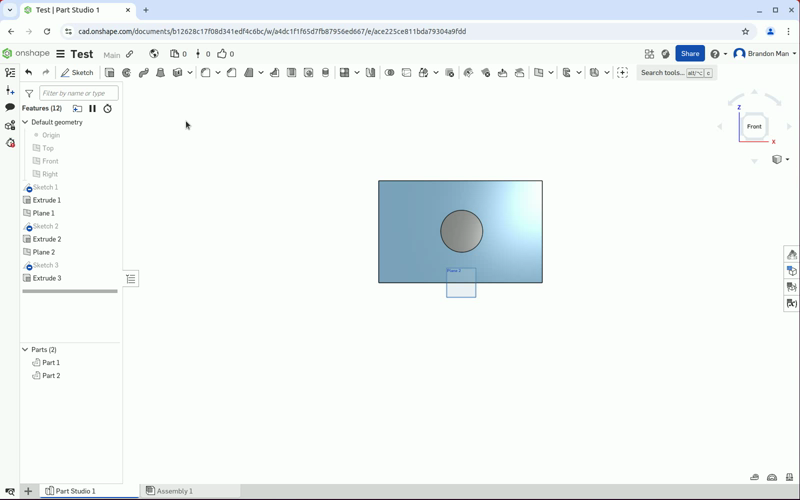
key(shift+h)
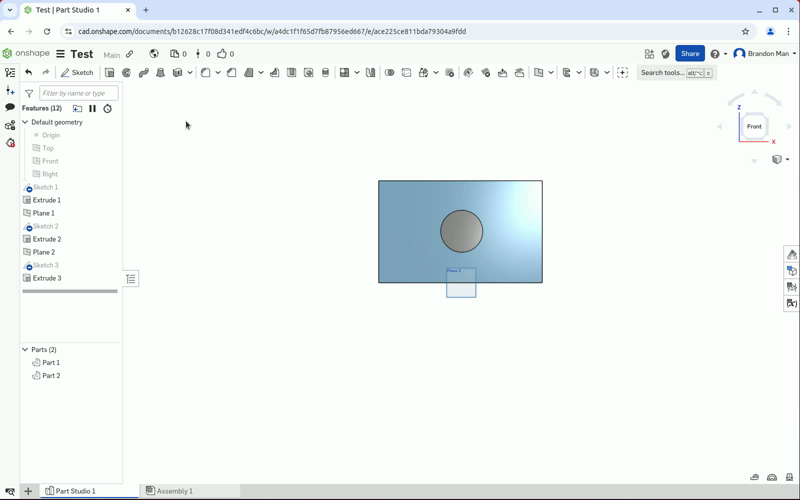
key(shift+h)
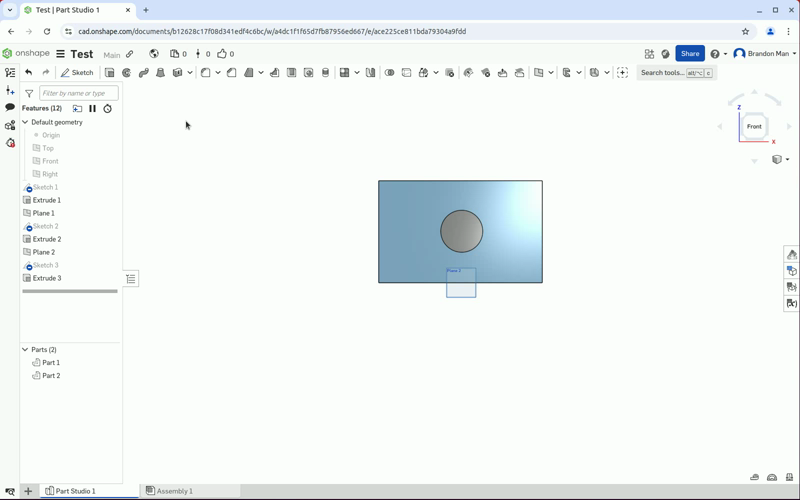
mouse_move(73, 189)
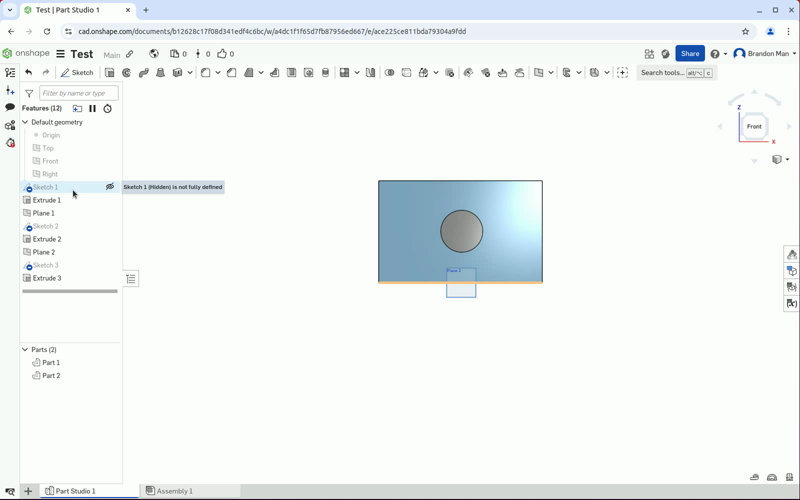
click(73, 189)
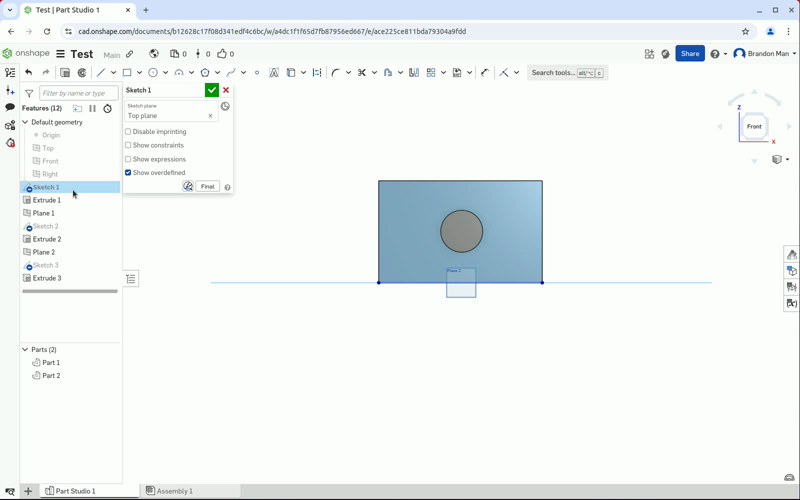
mouse_move(229, 92)
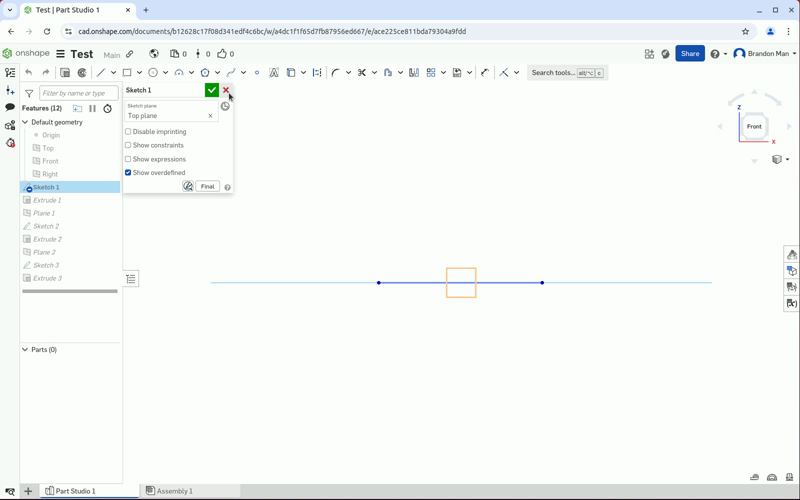
click(229, 92)
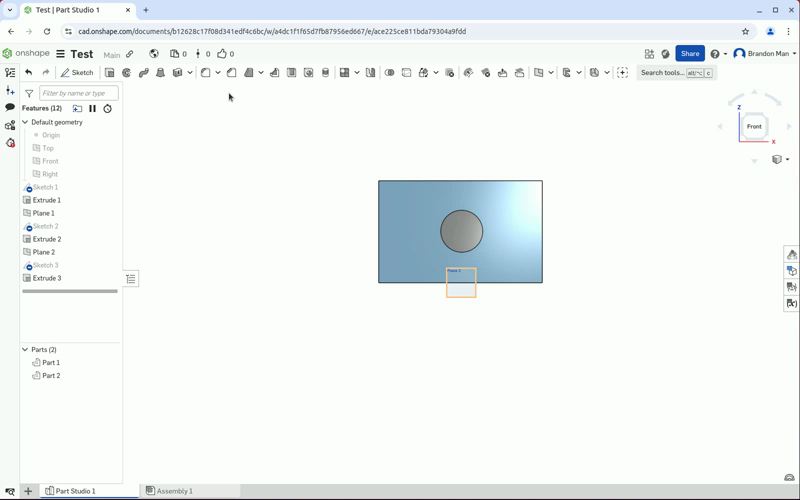
mouse_move(73, 352)
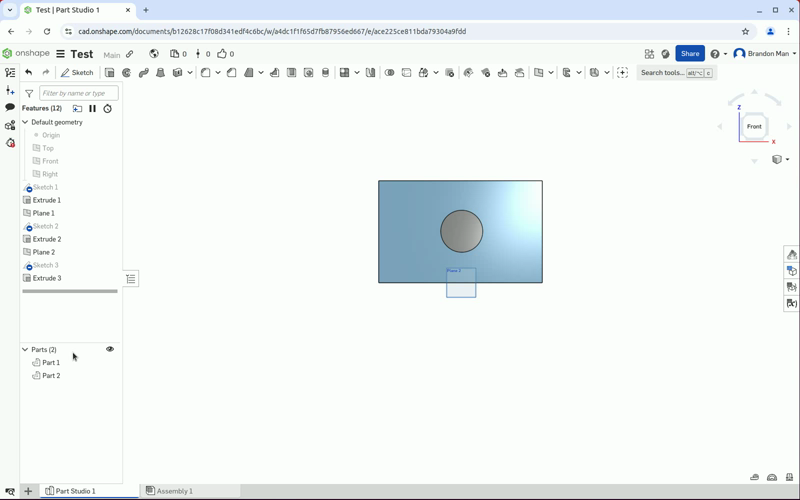
key(y)
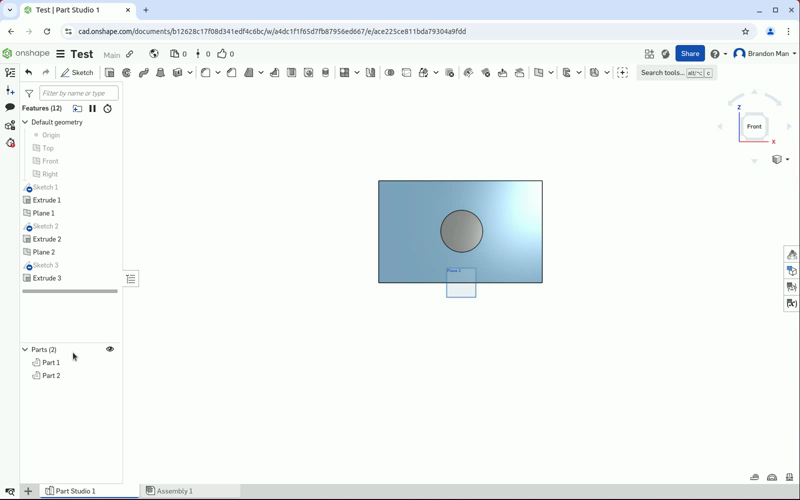
key(shift+p)
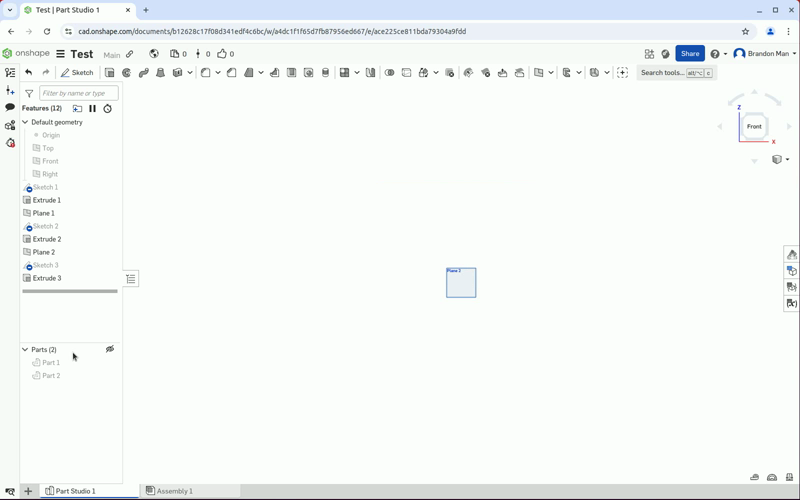
key(space)
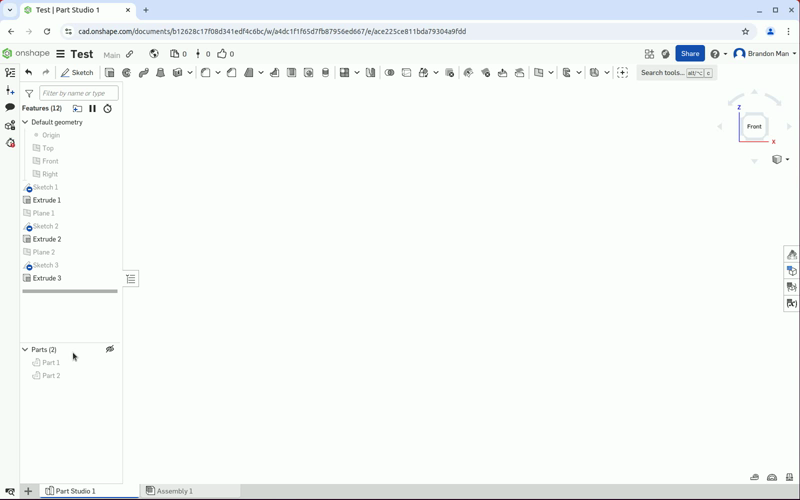
key_down(shift)
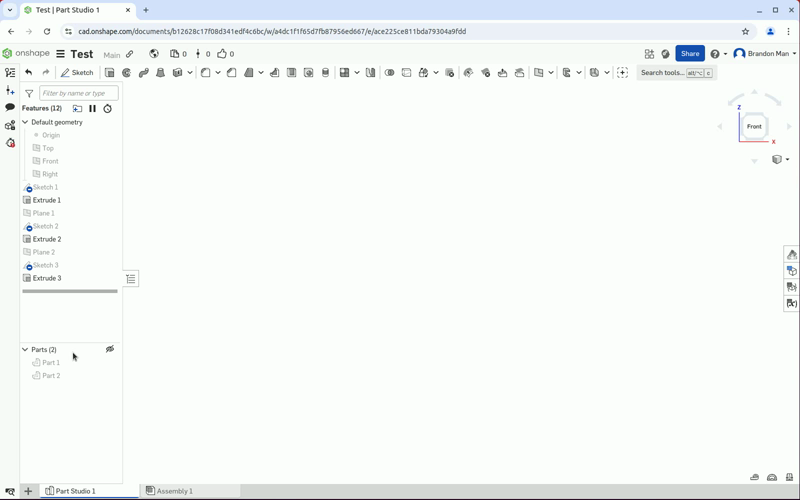
key(down)
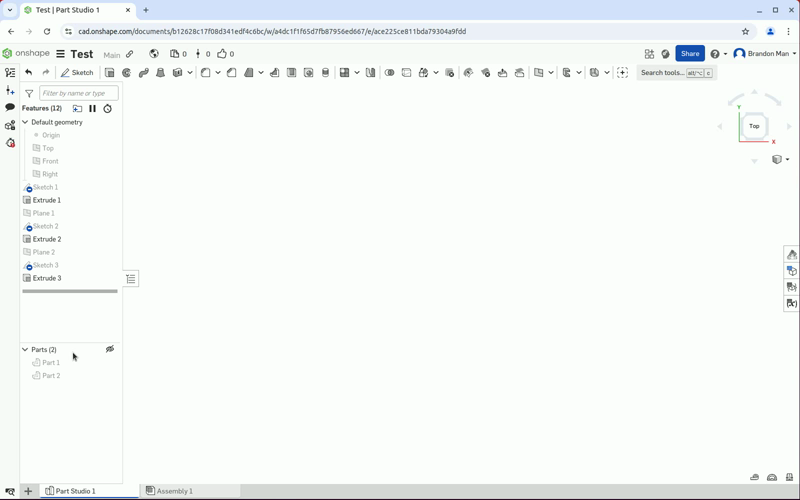
key_up(shift)
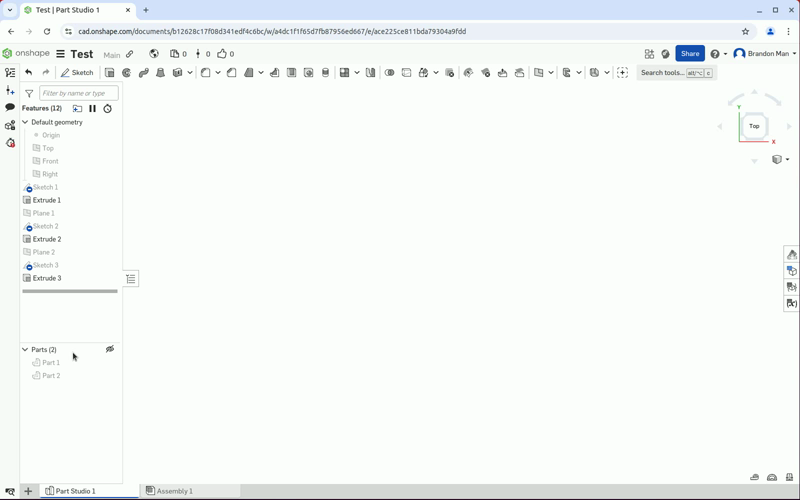
mouse_move(73, 352)
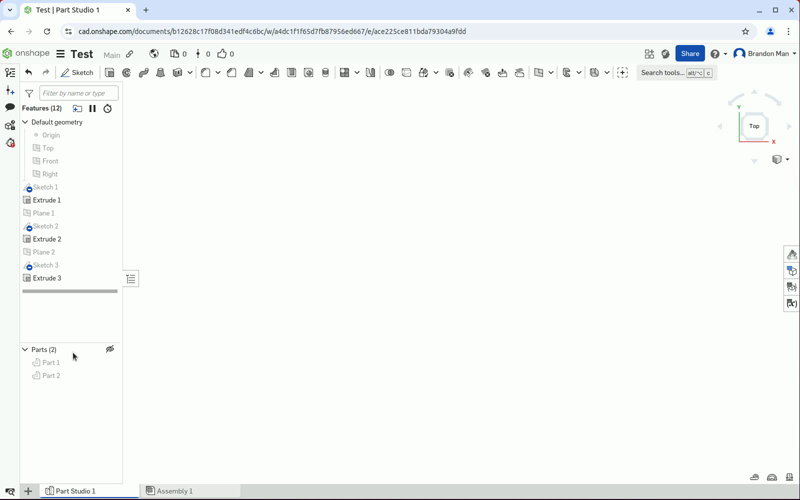
key(shift+y)
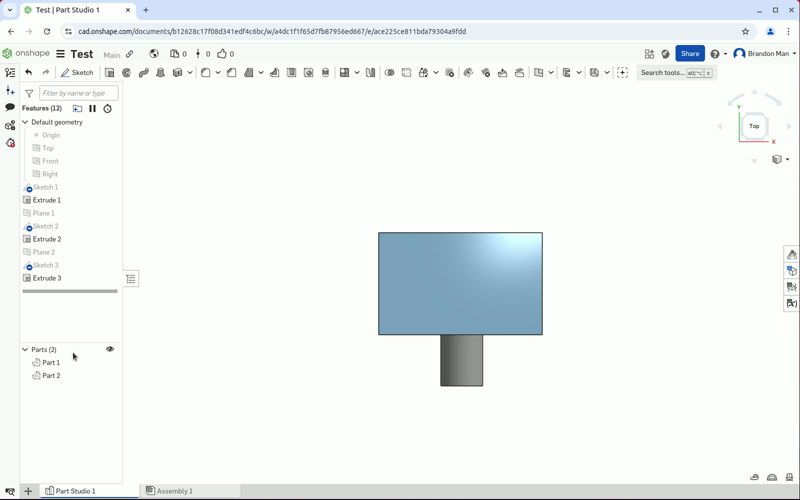
mouse_move(541, 75)
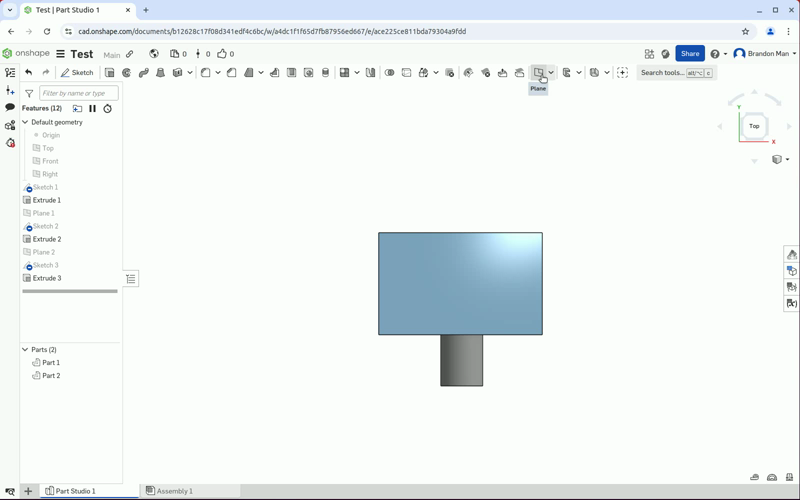
click(541, 75)
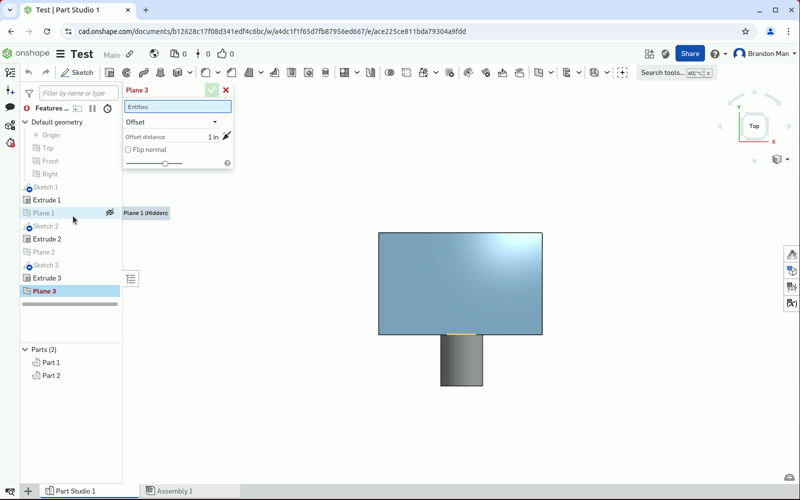
scroll(3)
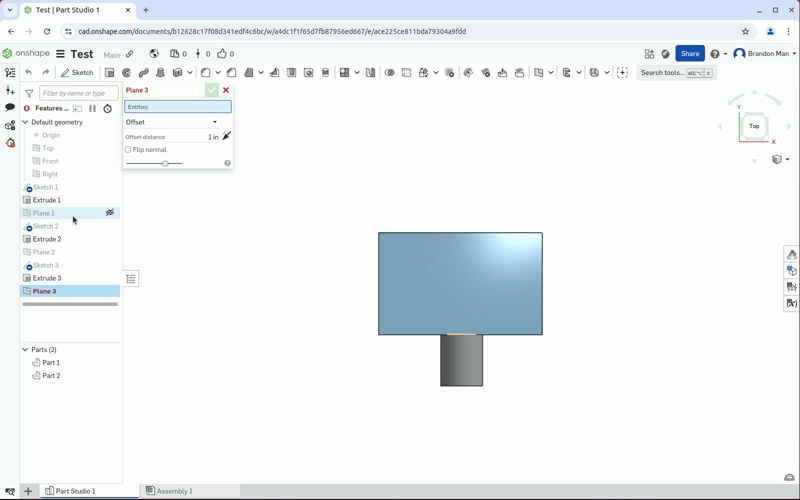
mouse_move(73, 150)
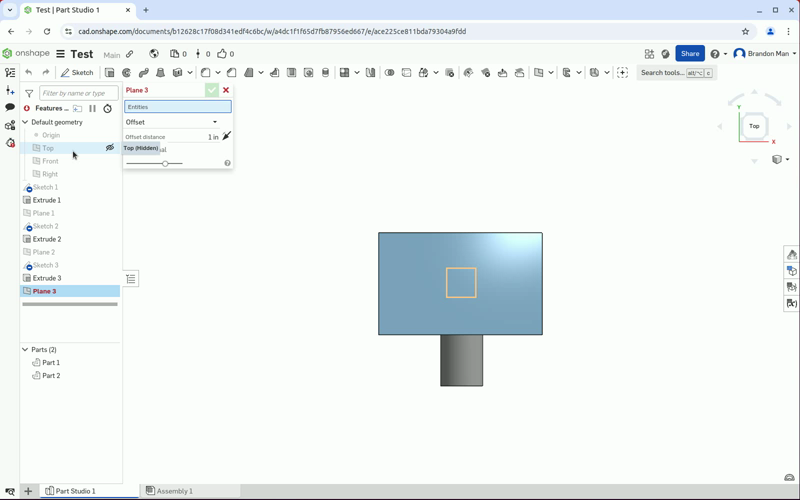
click(73, 150)
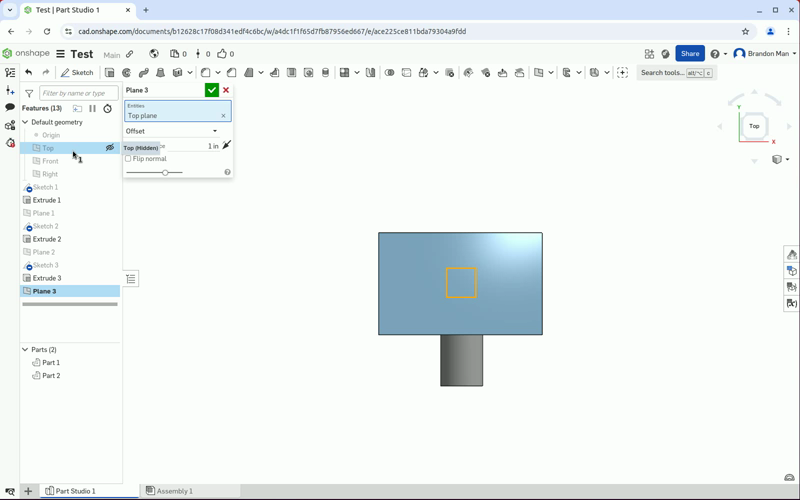
key(tab, 2)
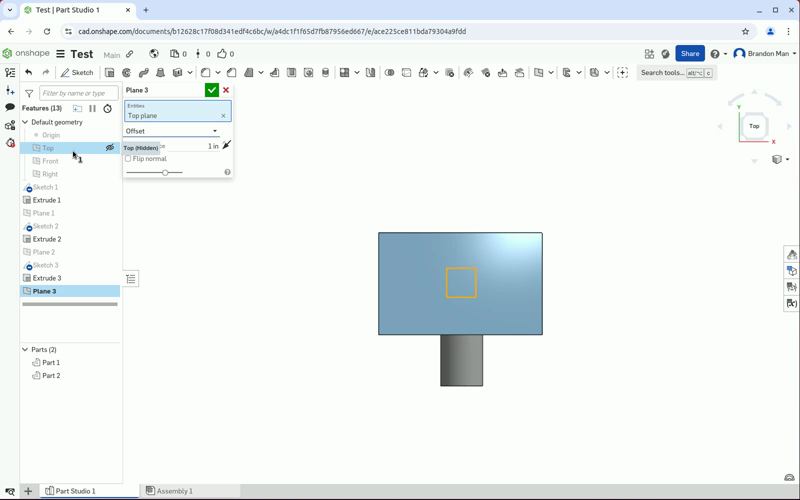
text(20.951)
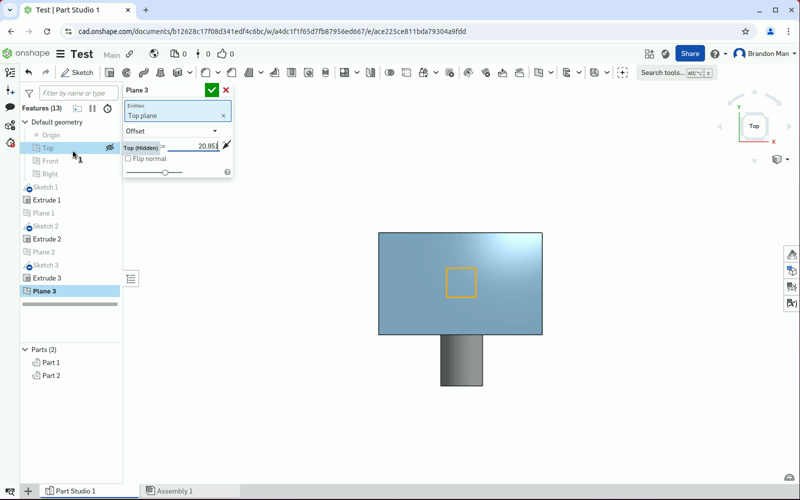
key(enter, 2)
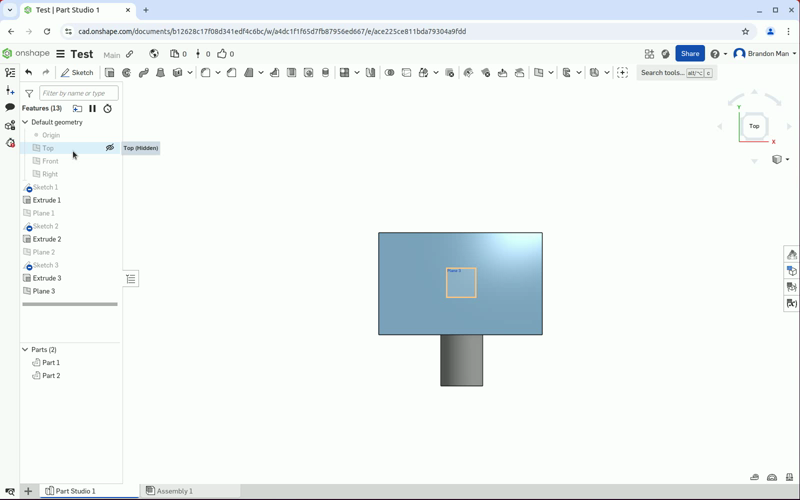
key(shift+s)
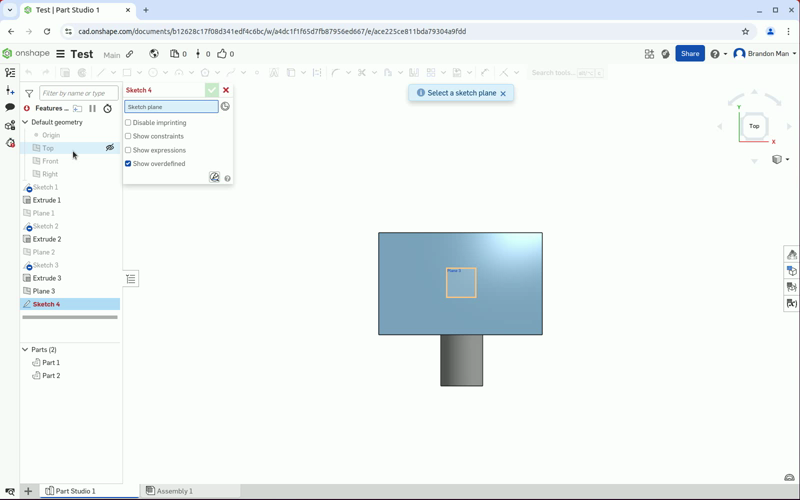
mouse_move(73, 293)
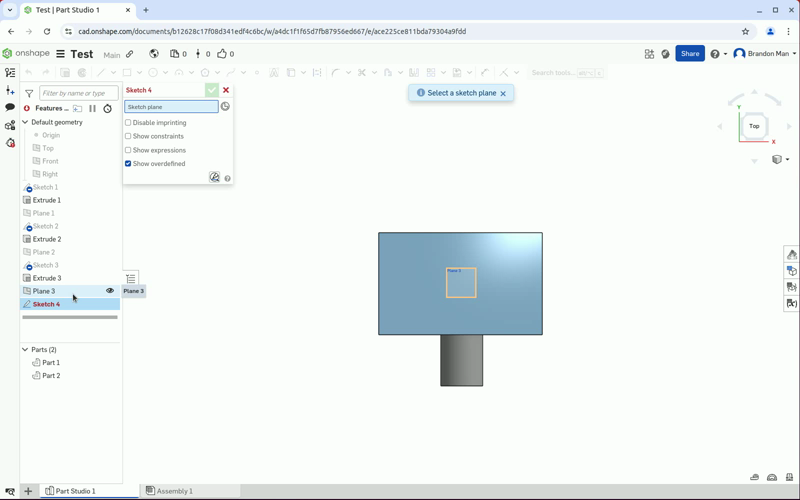
click(73, 293)
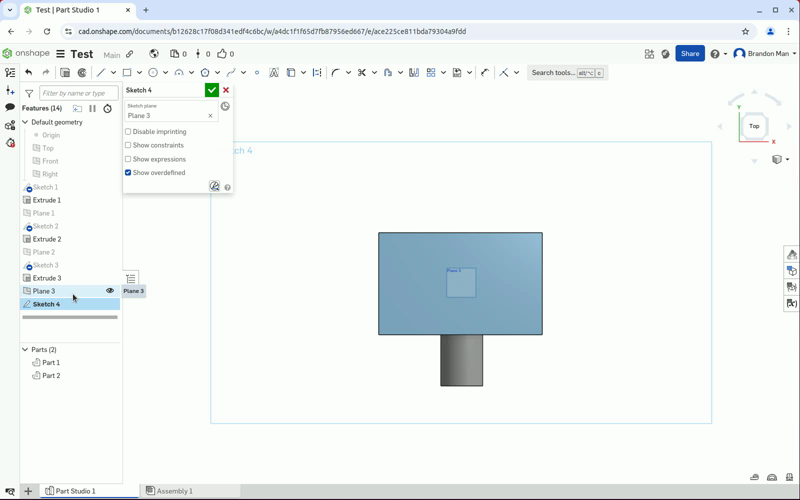
mouse_move(73, 352)
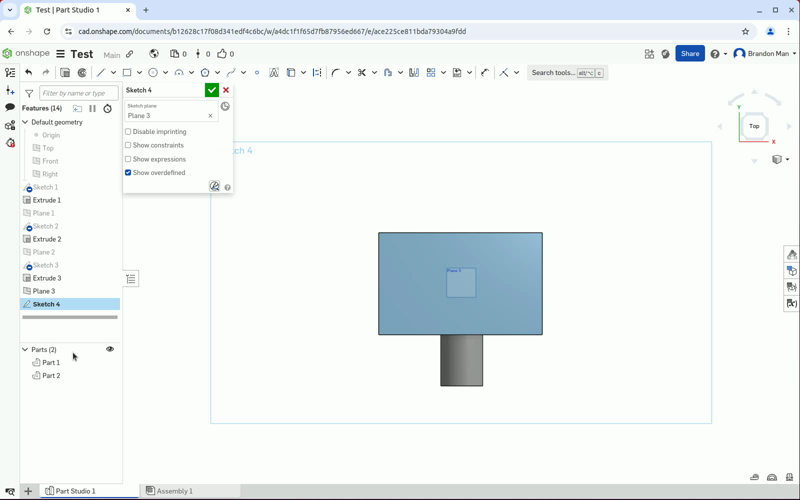
key(y)
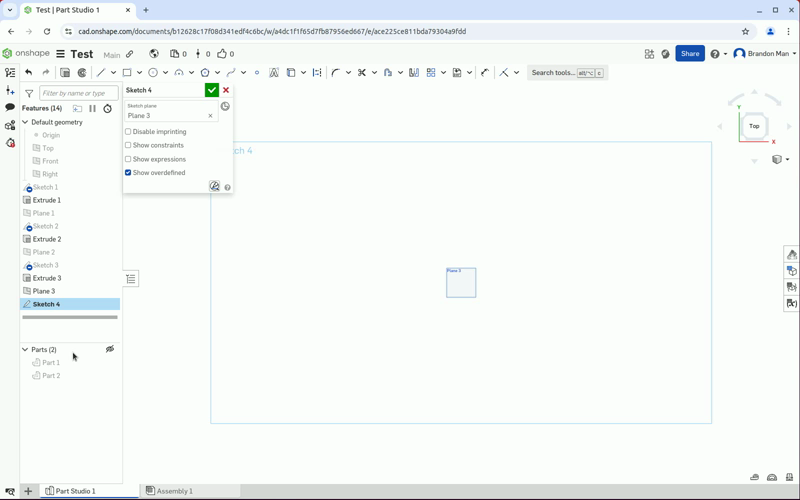
key(c)
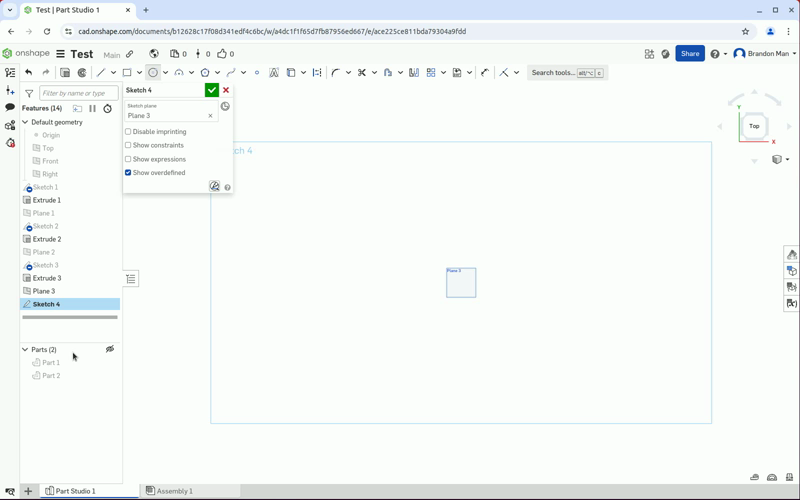
key_down(shift)
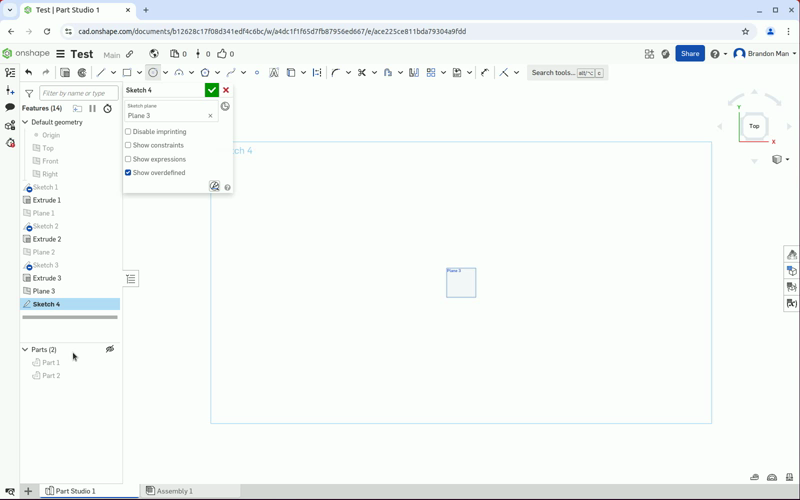
mouse_move(404, 308)
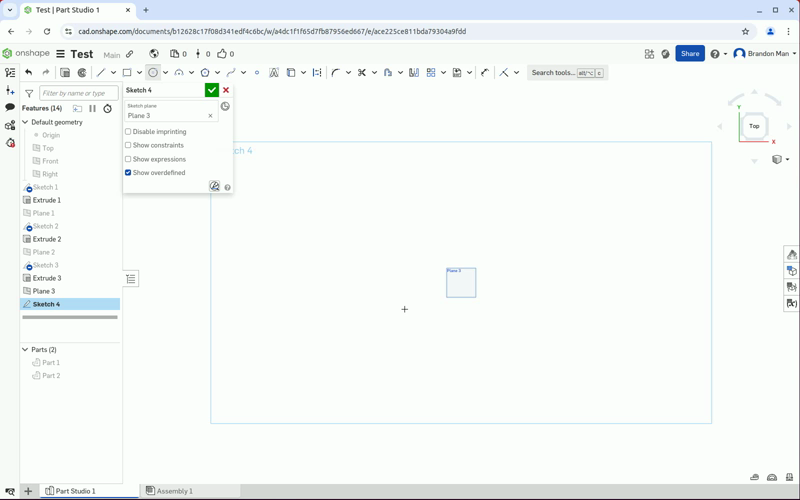
click(404, 308)
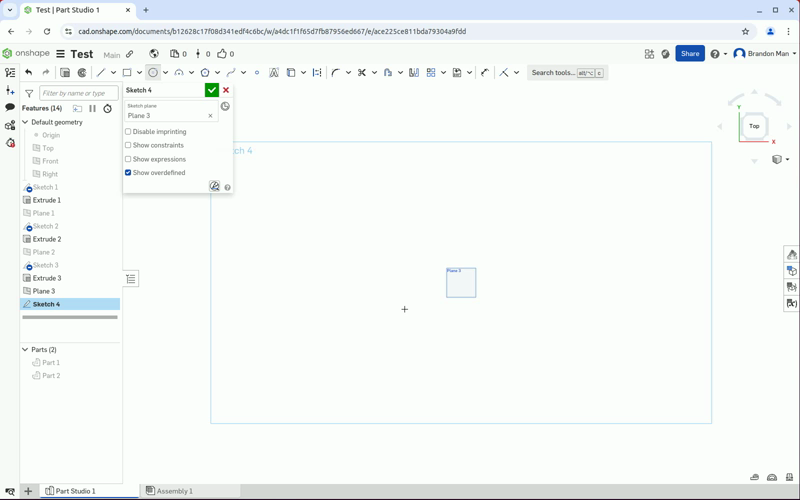
key_up(shift)
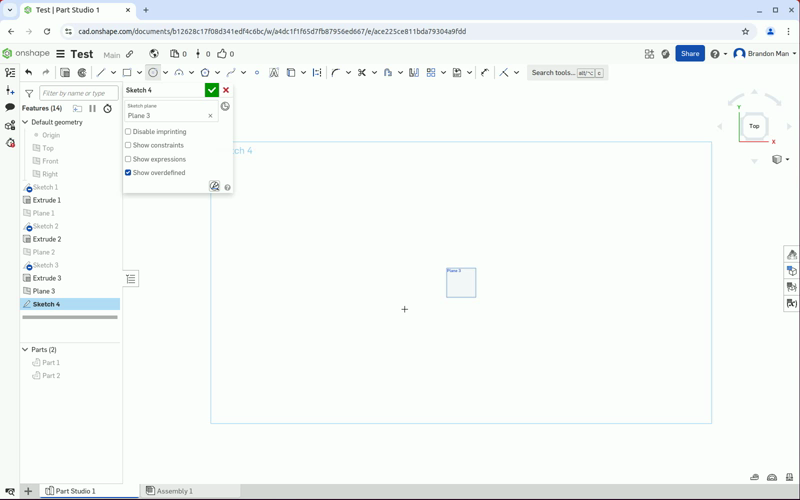
mouse_move(420, 308)
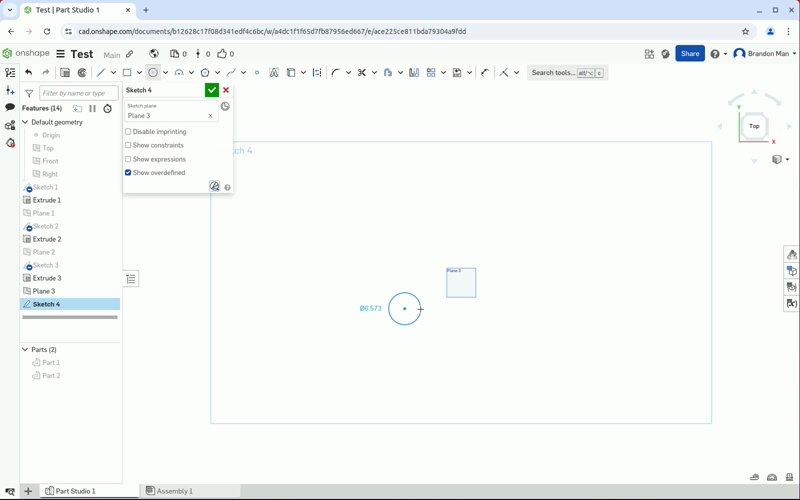
click(420, 308)
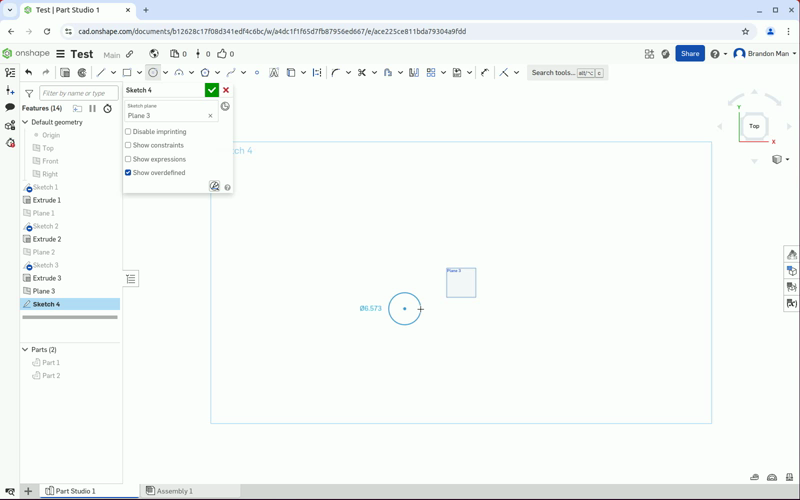
key(esc)
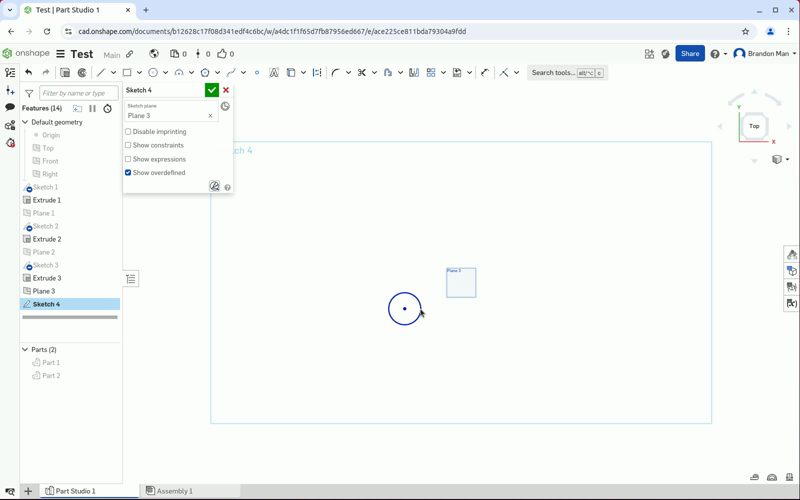
mouse_move(393, 309)
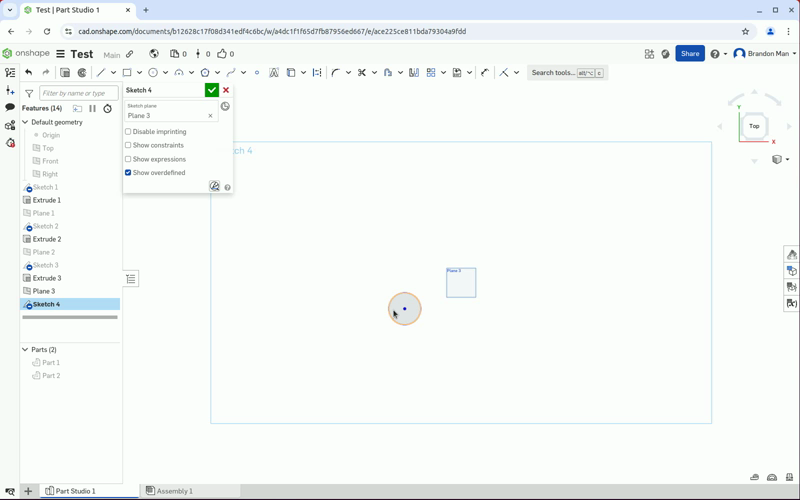
scroll(6)
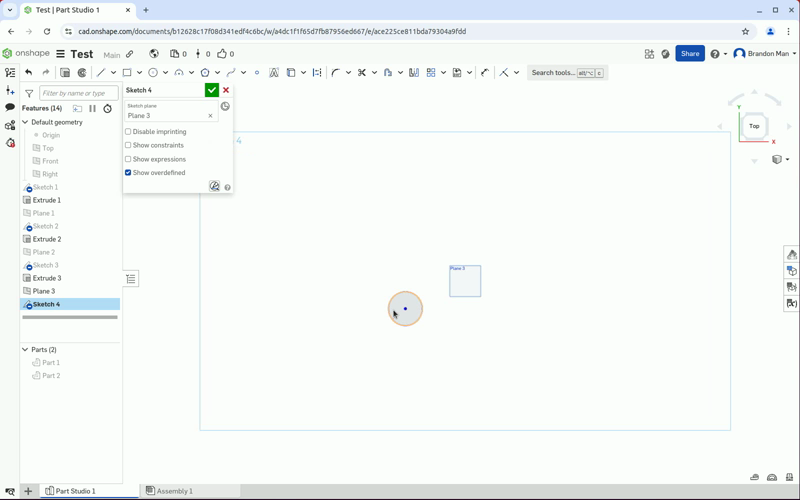
scroll(6)
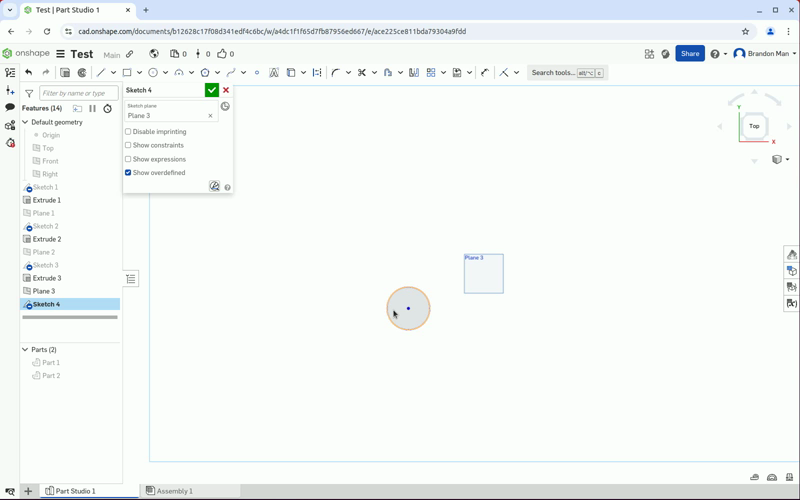
scroll(6)
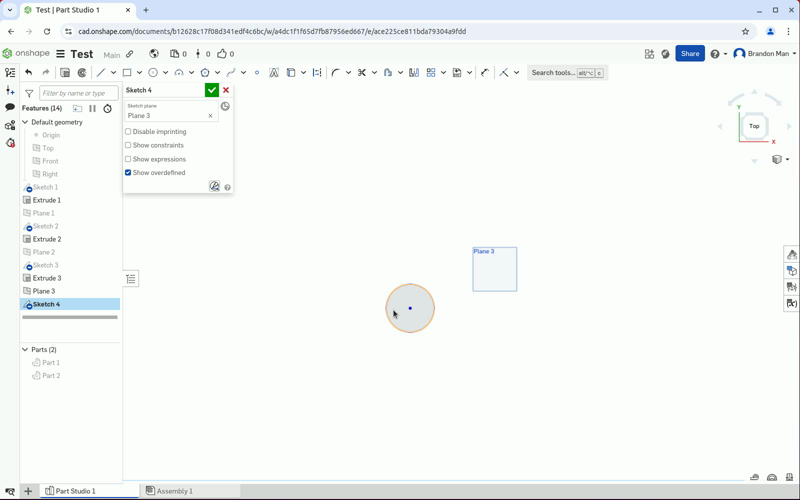
scroll(6)
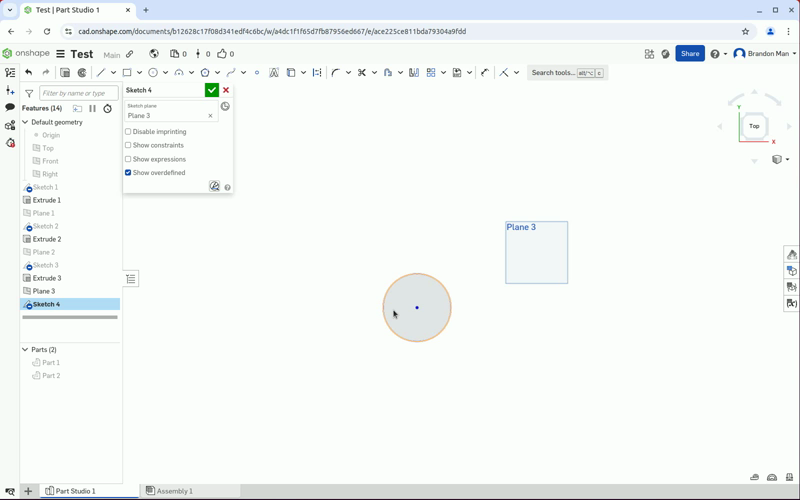
scroll(6)
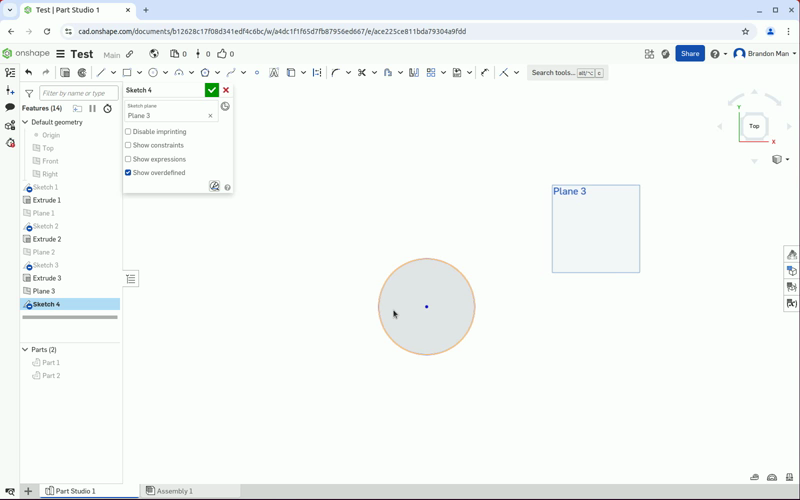
scroll(6)
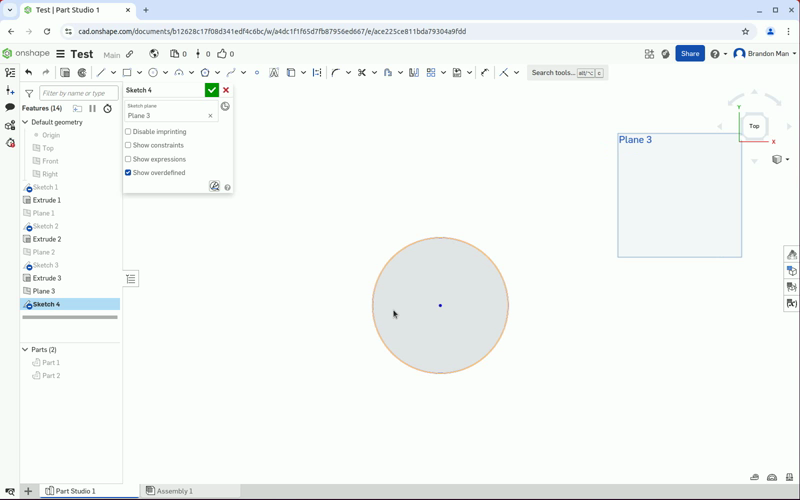
scroll(6)
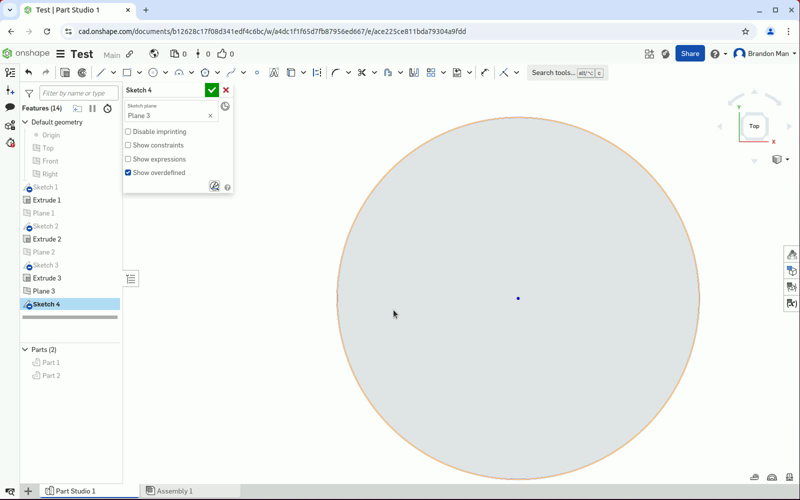
click(393, 309)
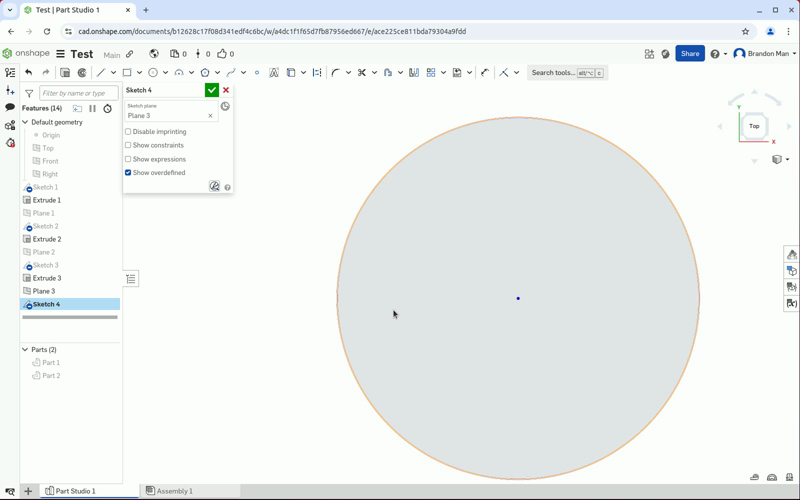
scroll(-6)
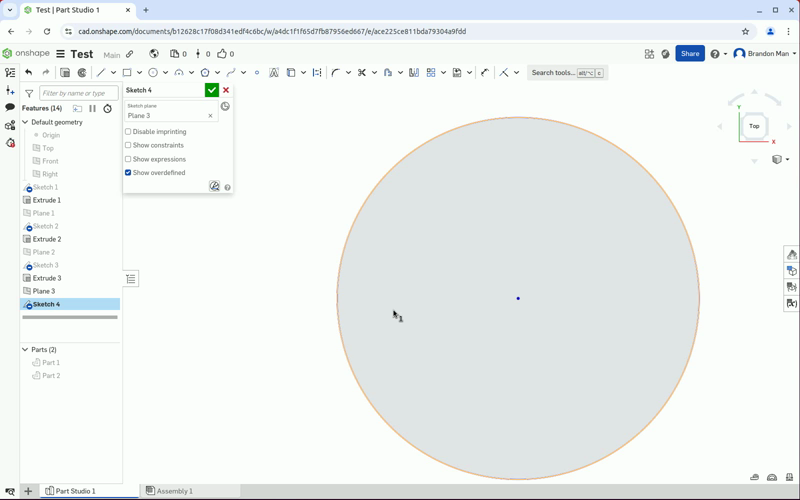
scroll(-6)
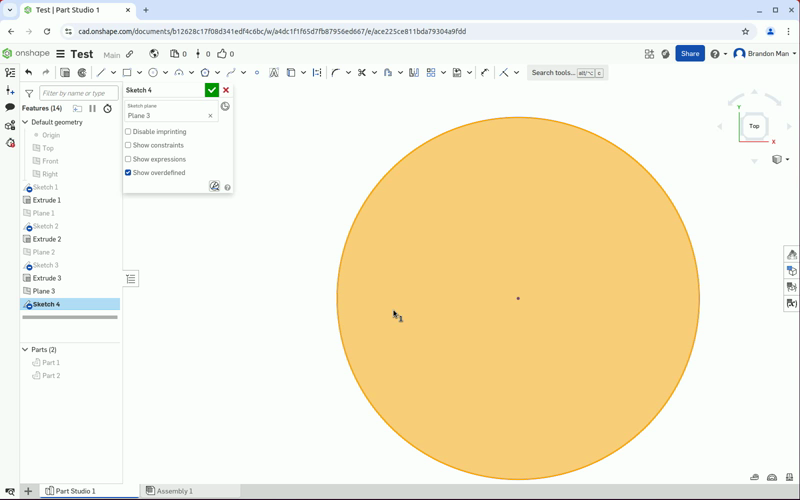
scroll(-6)
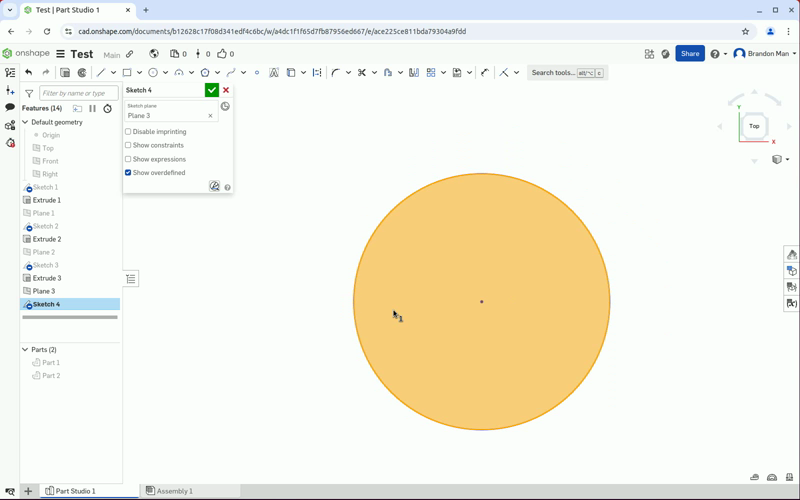
scroll(-6)
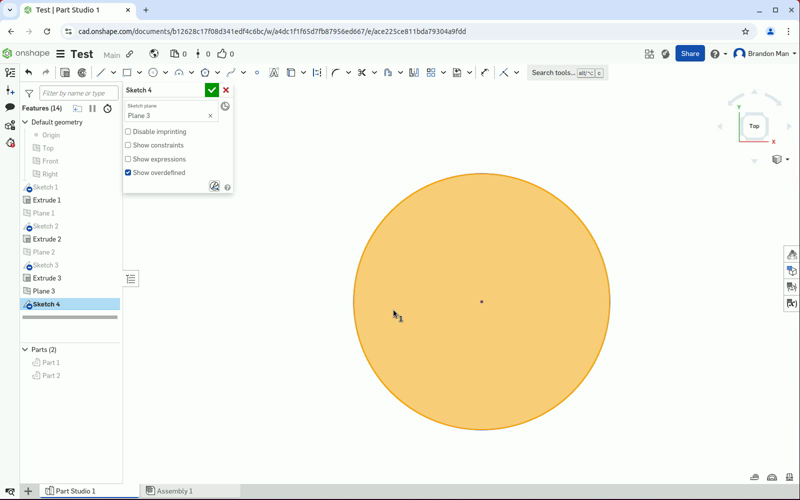
scroll(-6)
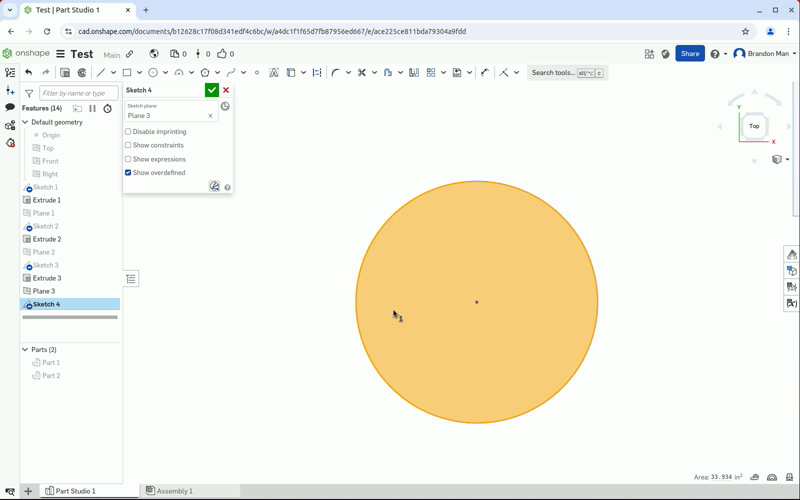
scroll(-6)
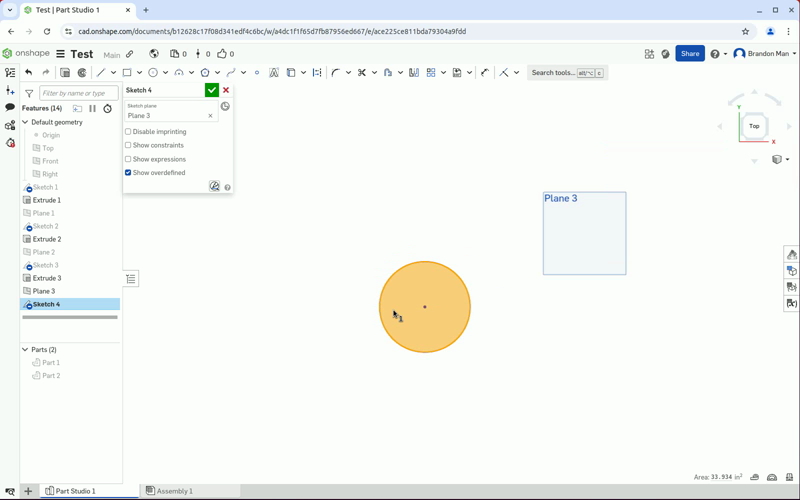
scroll(-6)
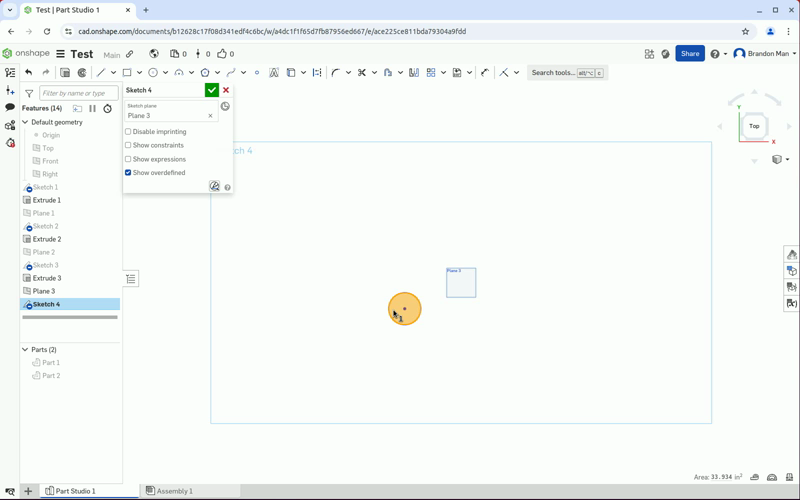
mouse_move(73, 352)
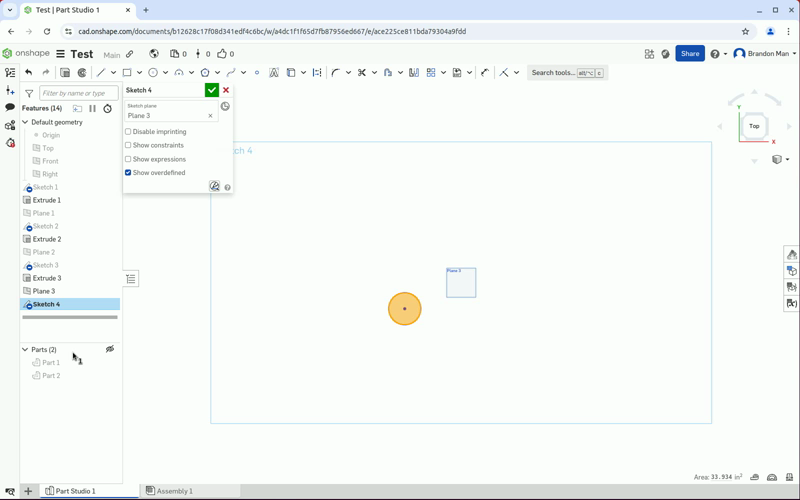
key(shift+y)
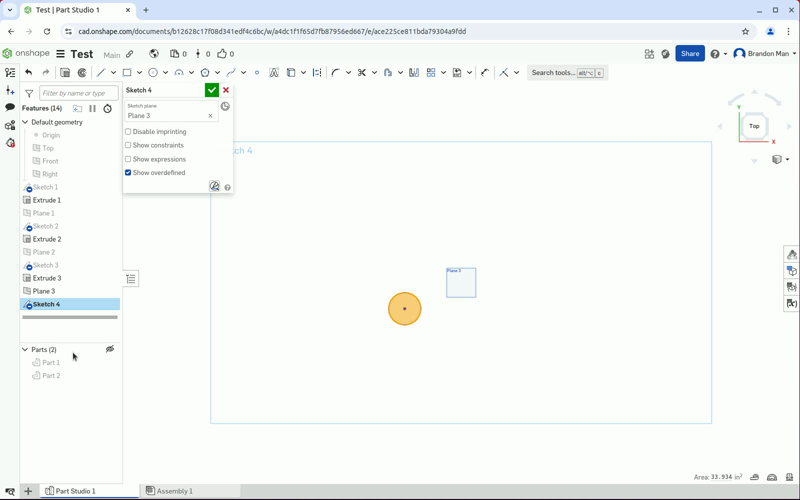
key(shift+e)
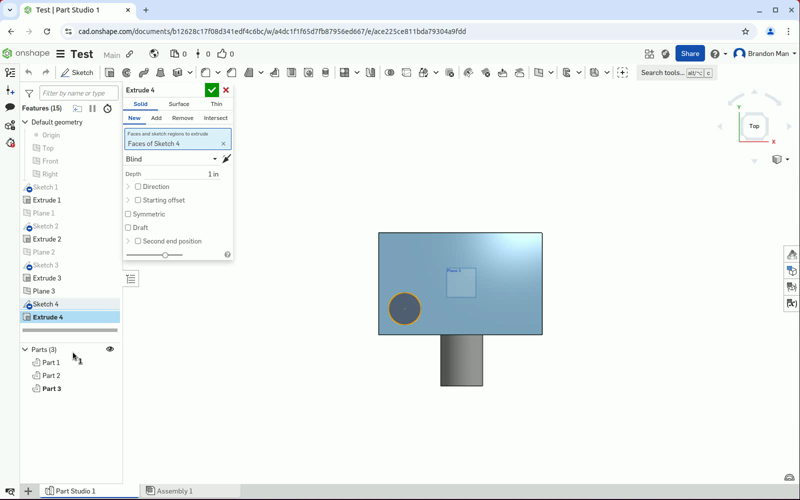
mouse_move(143, 106)
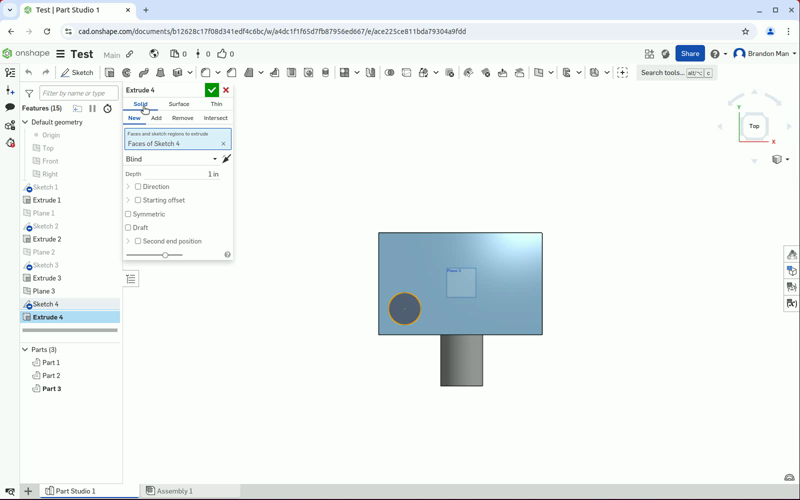
click(143, 106)
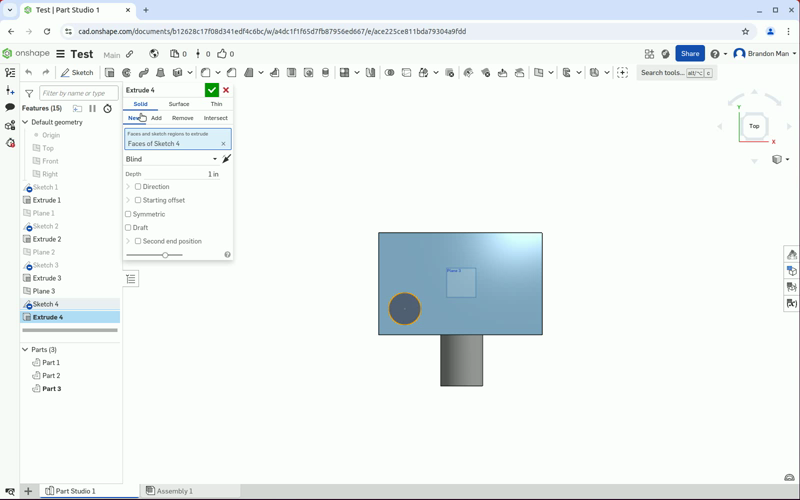
mouse_move(137, 120)
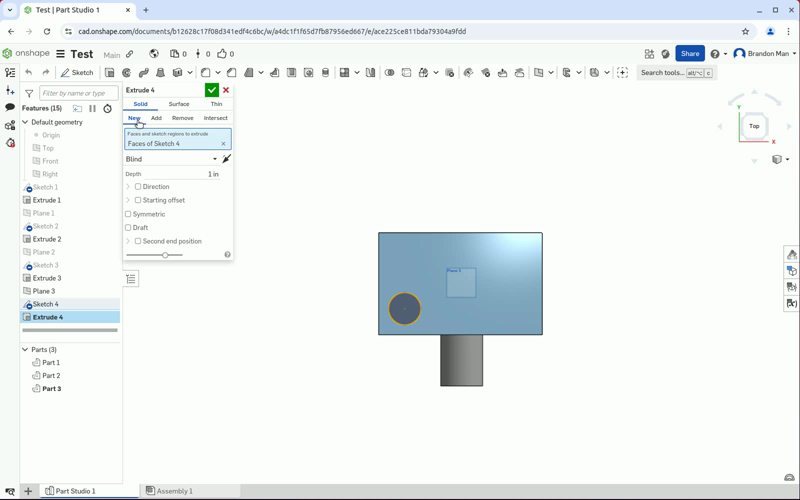
click(137, 120)
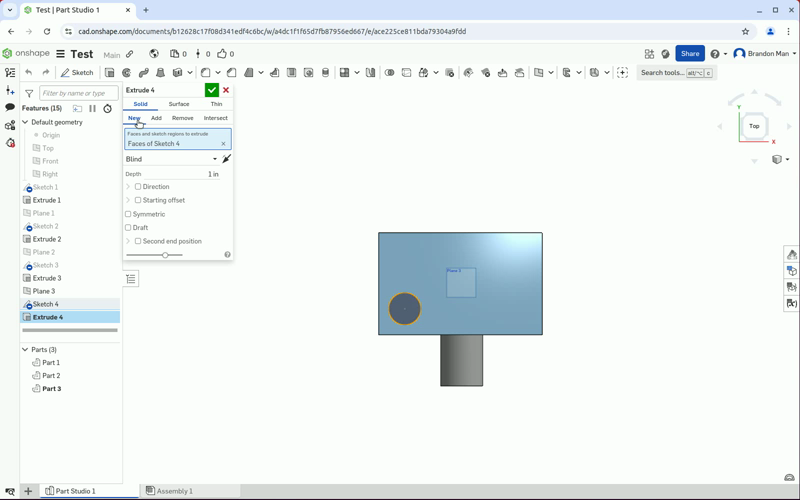
key(tab, 4)
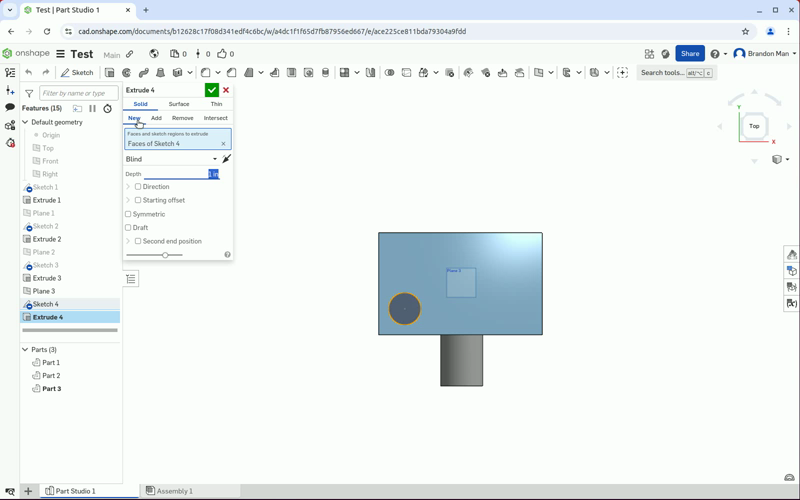
text(2.166)
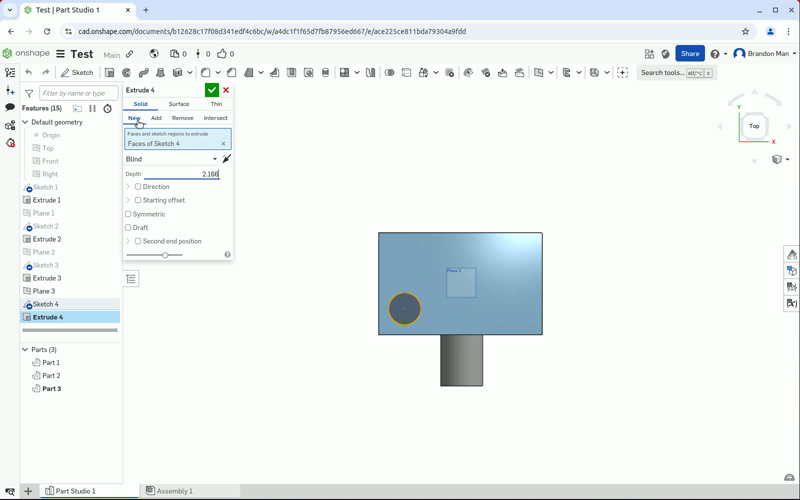
key(enter)
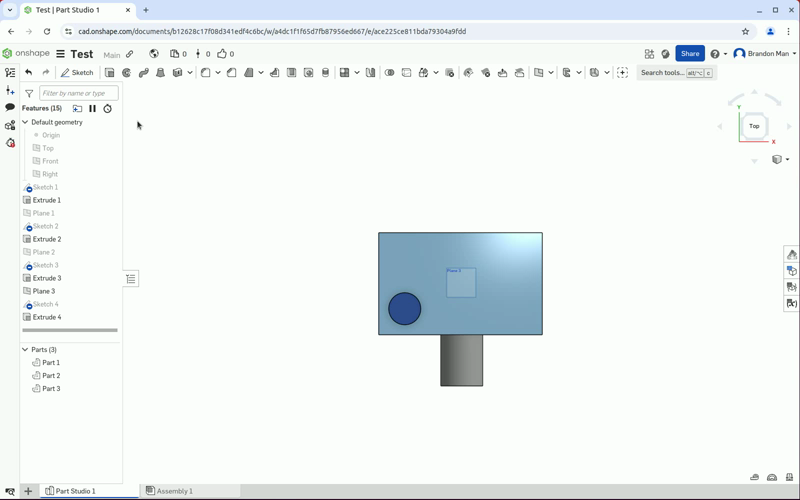
key(shift+h)
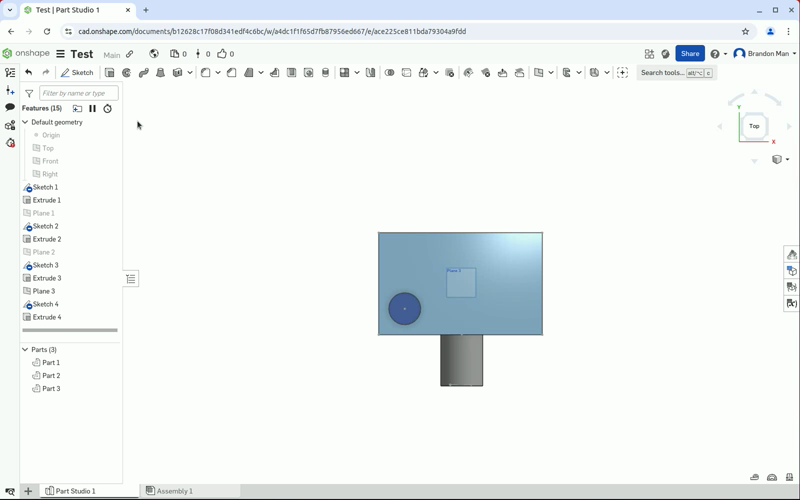
key(shift+h)
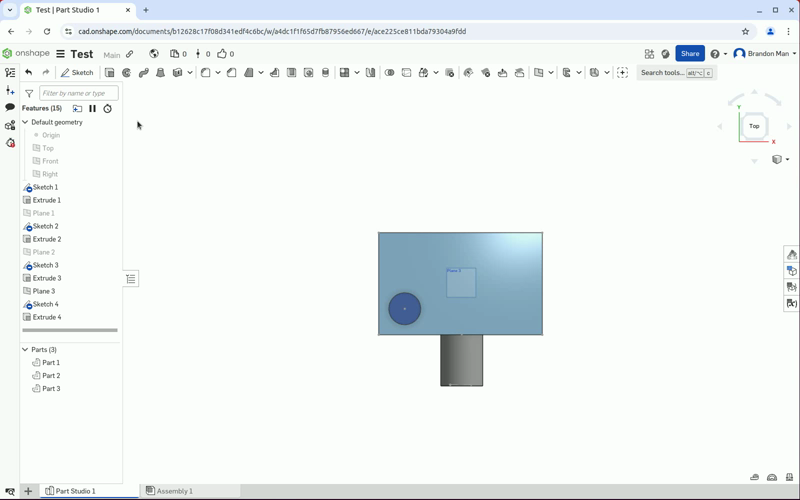
key(shift+7)
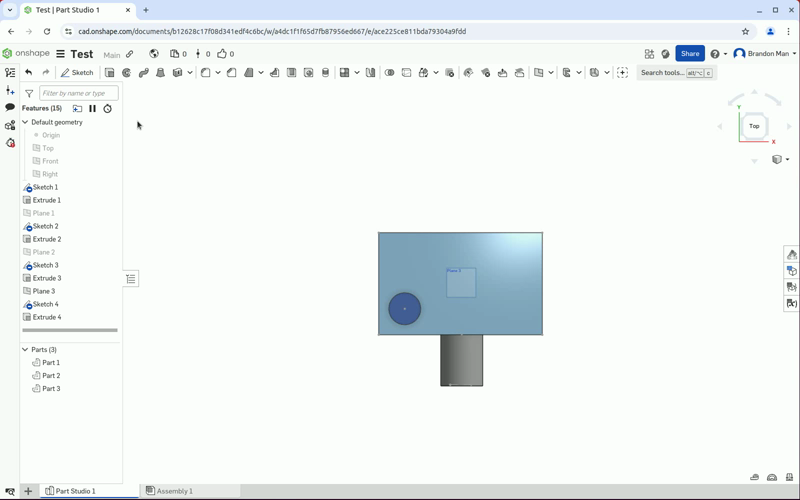
key(up, 3)
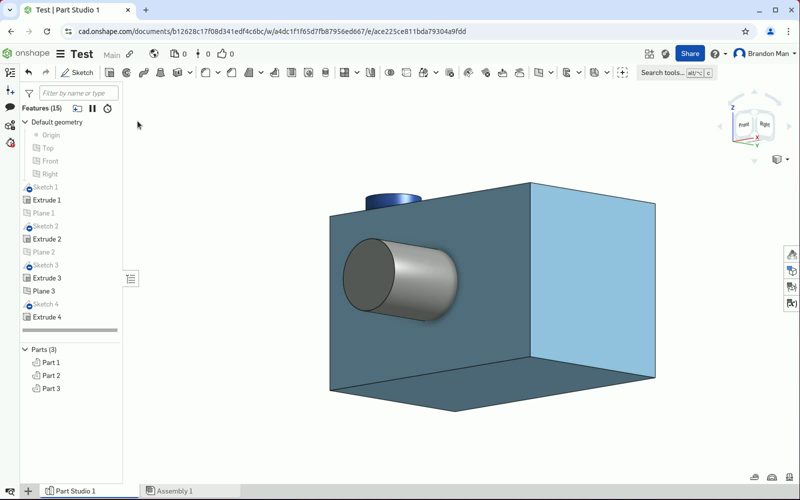
key(left, 3)
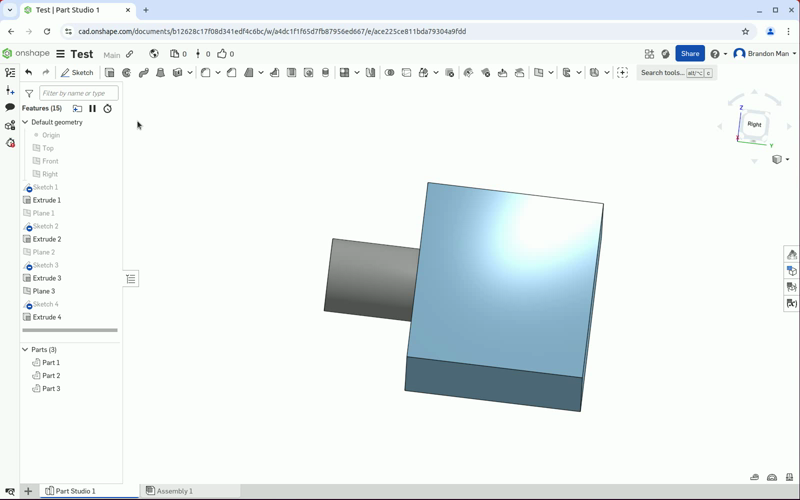
key(right, 3)
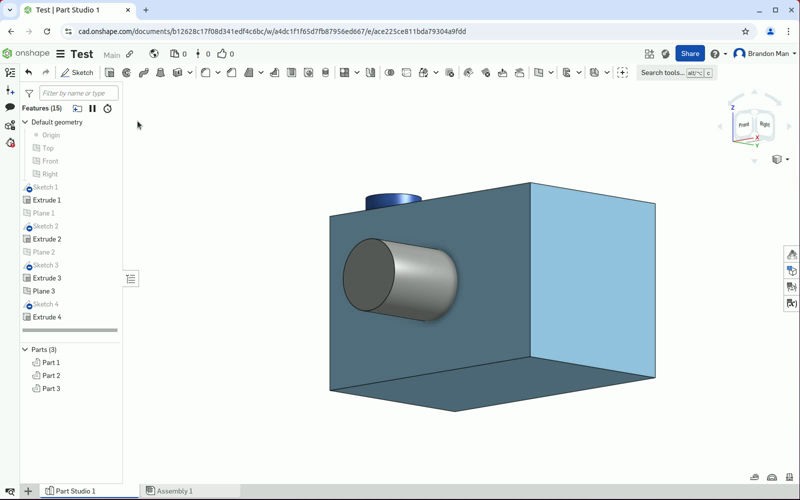
key(down, 3)
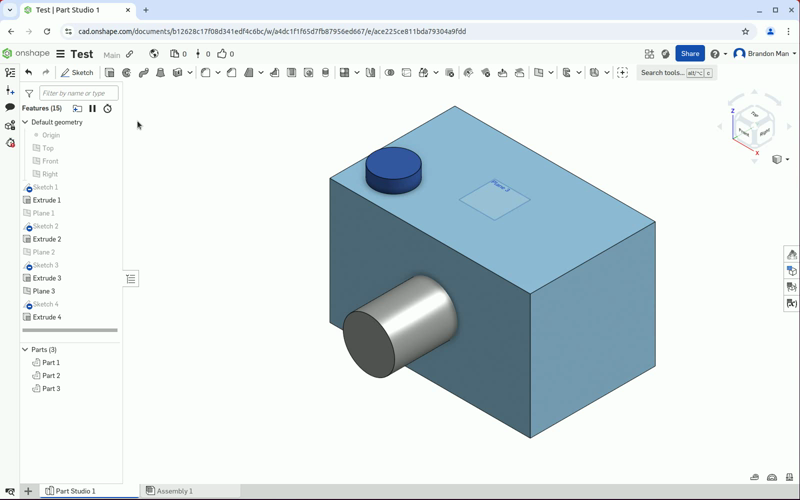
mouse_move(73, 189)
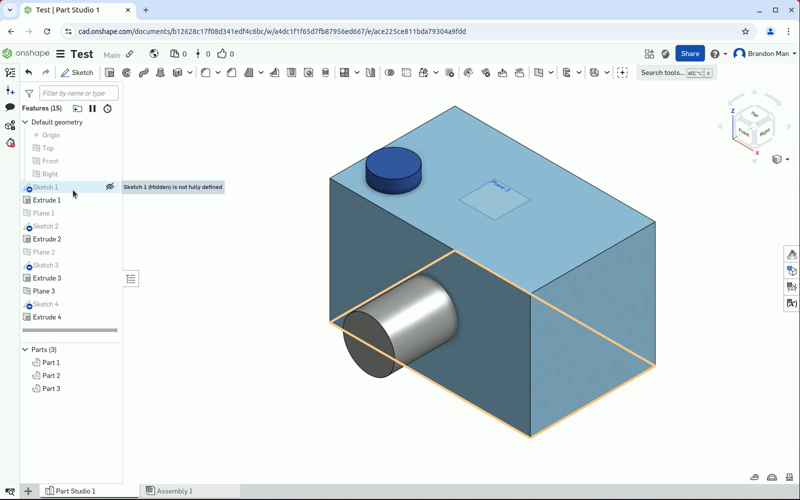
click(73, 189)